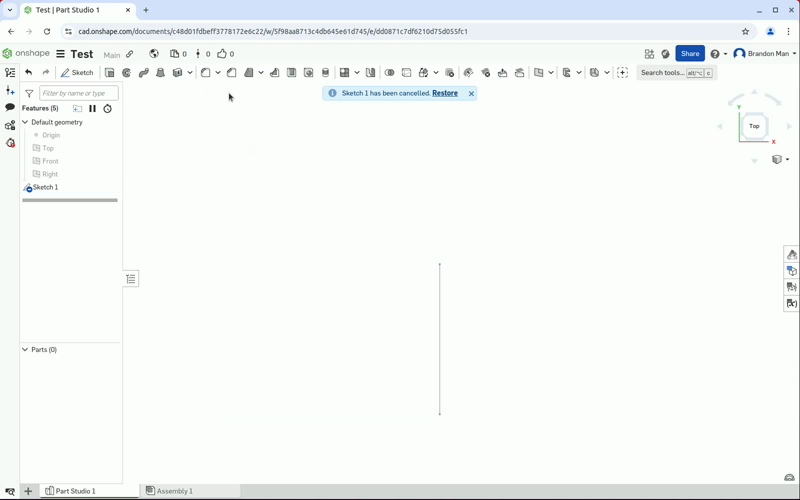
key(shift+h)
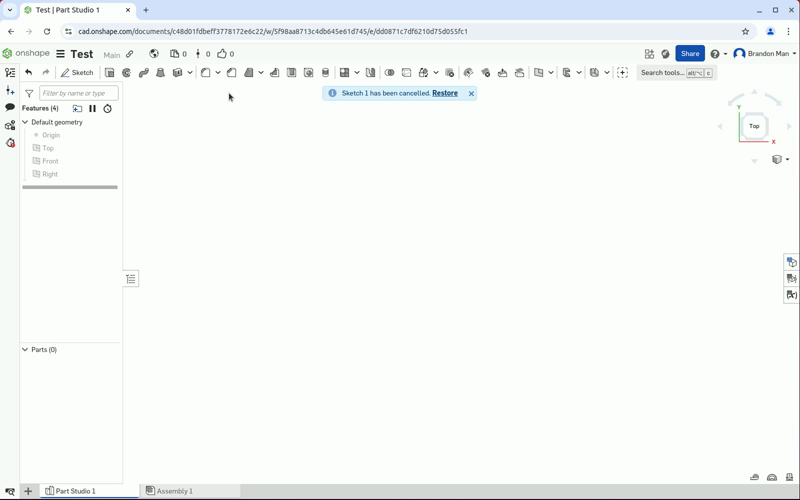
mouse_move(73, 352)
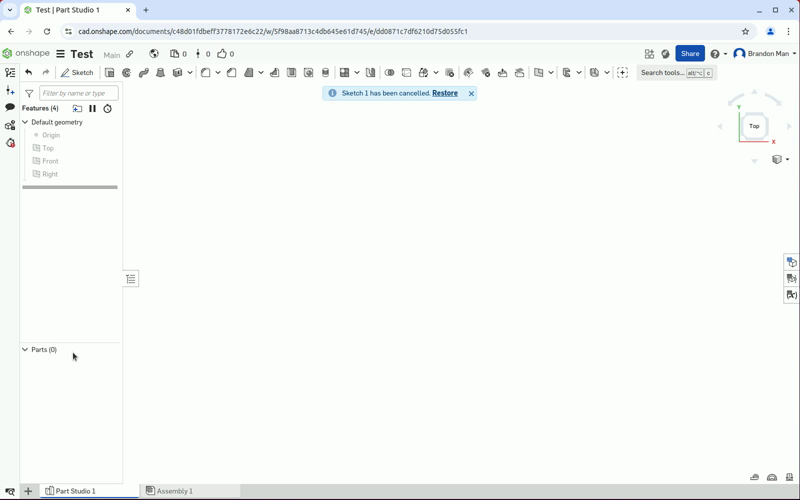
key(y)
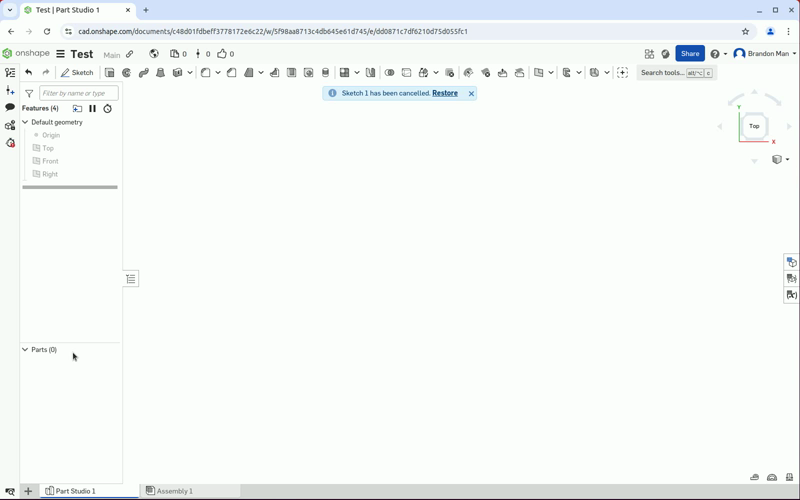
key(shift+p)
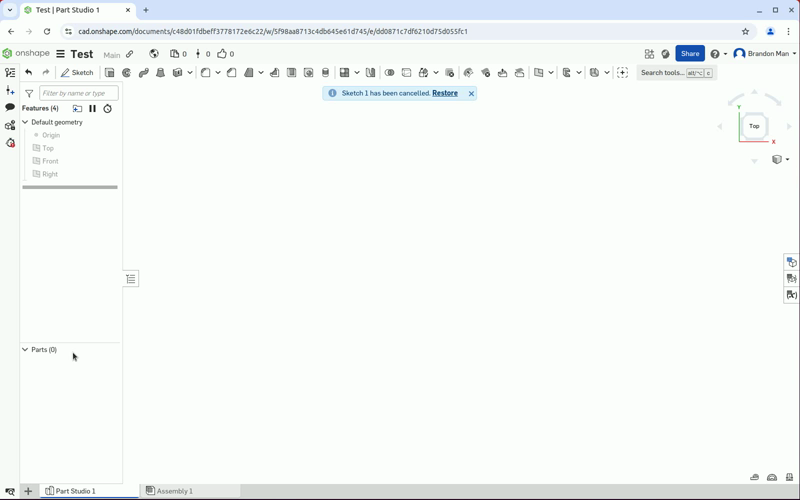
key(space)
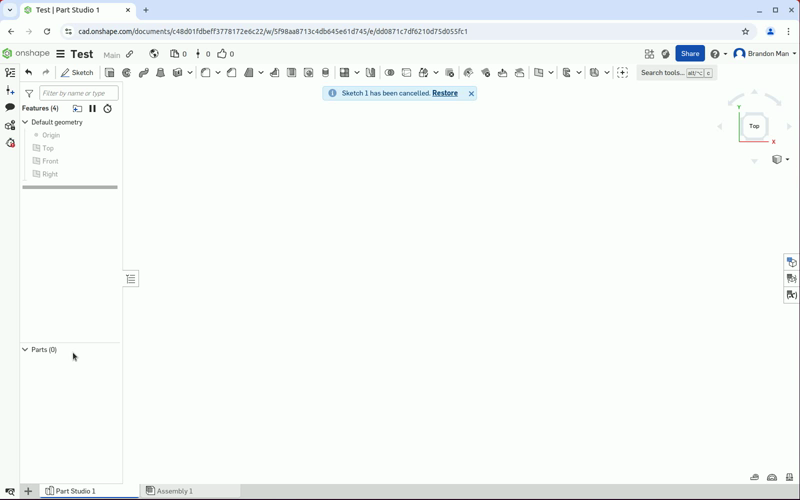
key_down(shift)
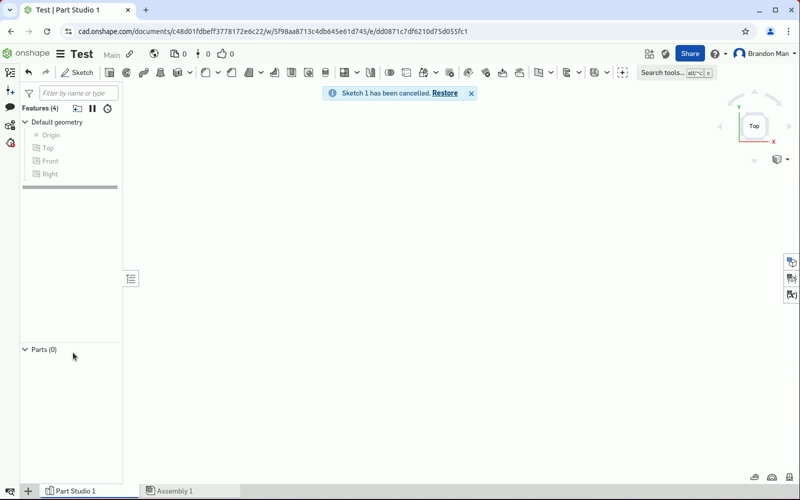
key(up)
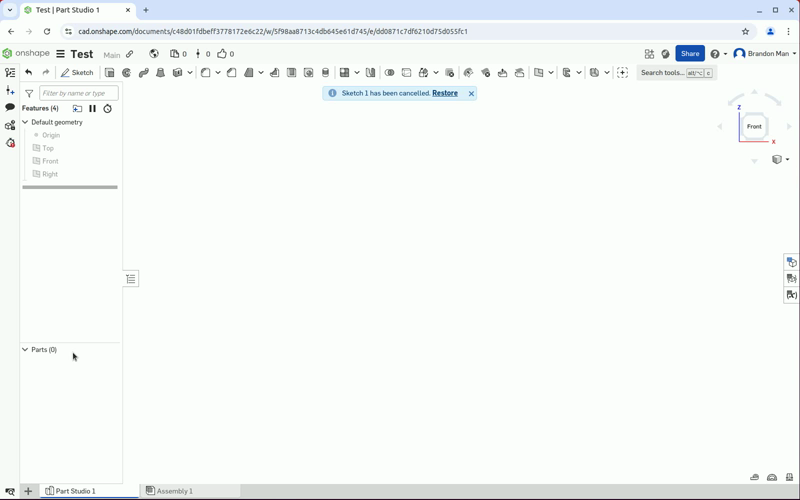
key_up(shift)
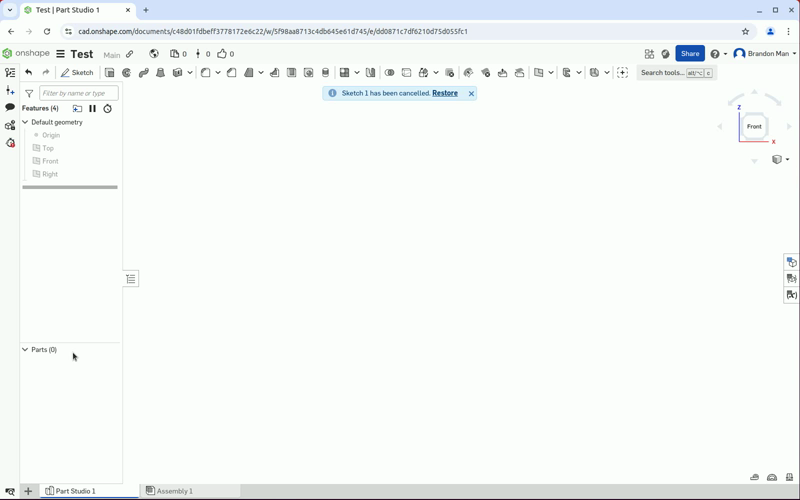
mouse_move(73, 352)
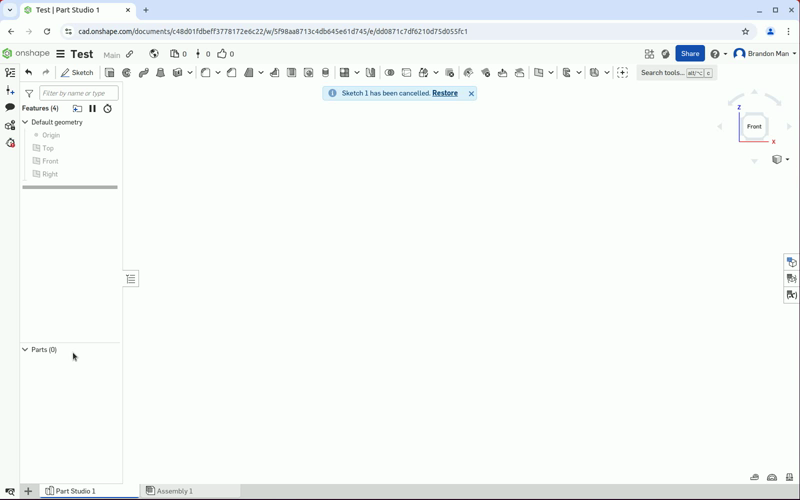
key(shift+y)
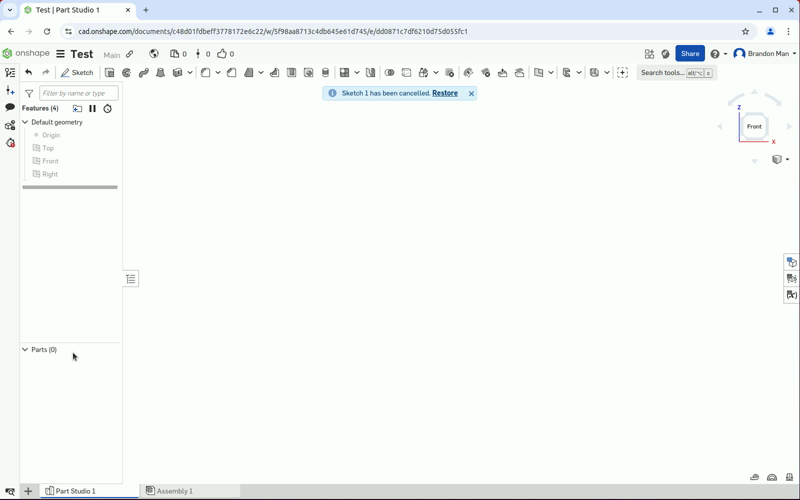
key(shift+s)
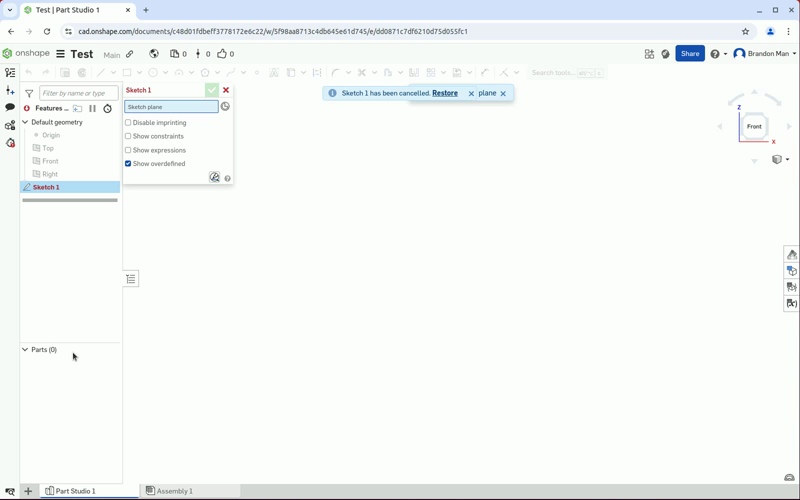
mouse_move(73, 163)
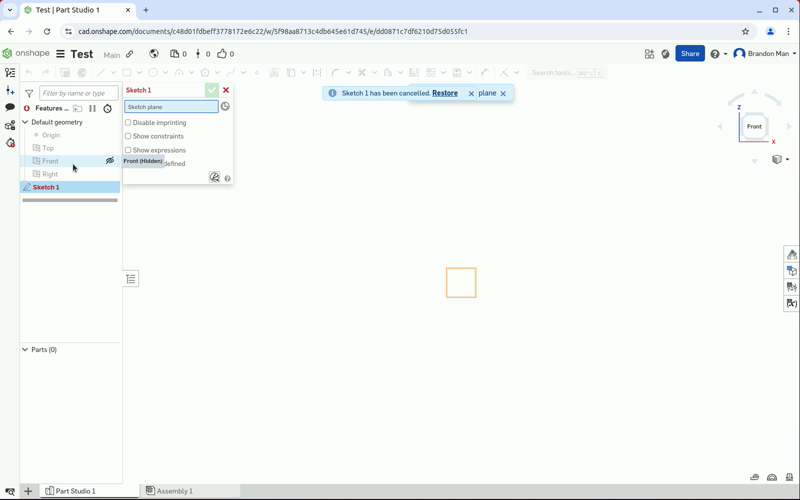
click(73, 163)
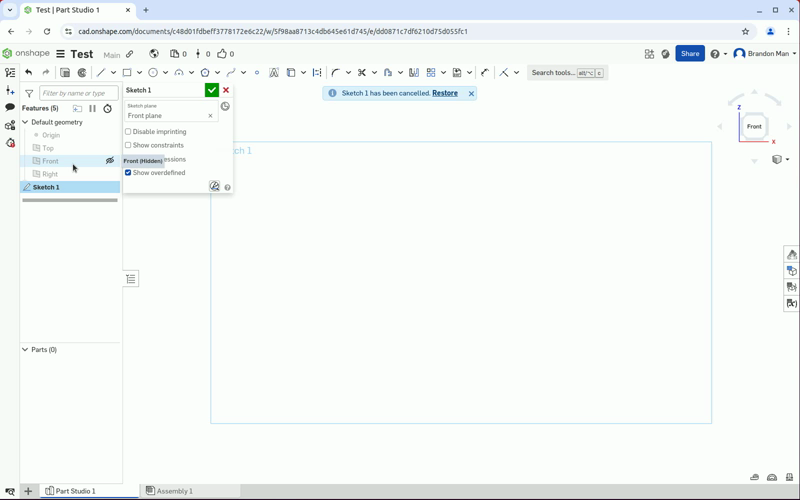
mouse_move(73, 352)
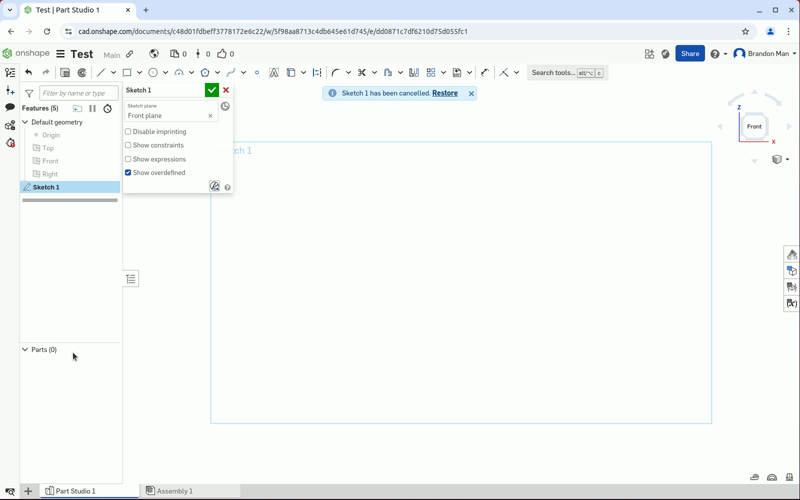
key(y)
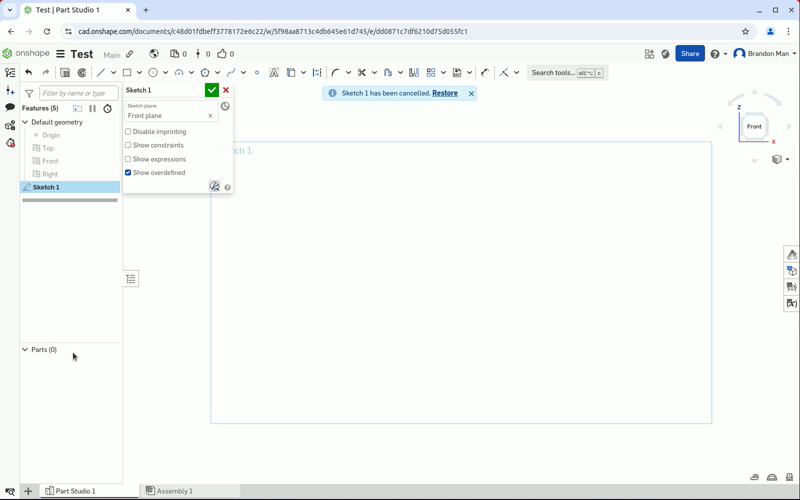
key(c)
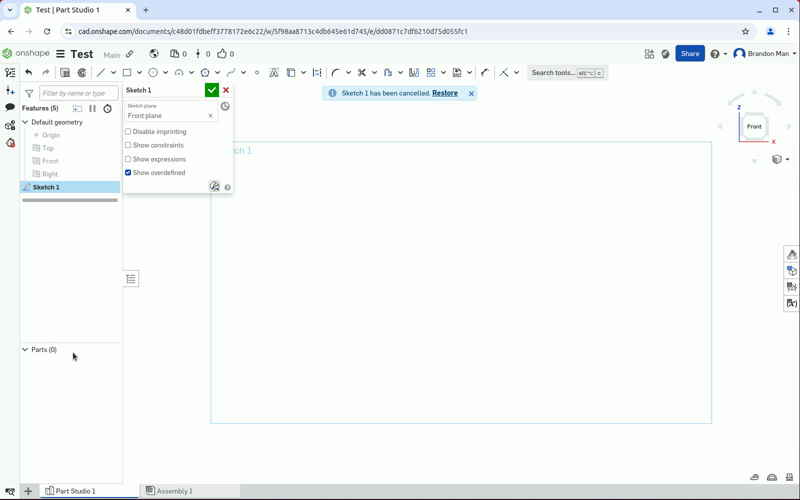
key_down(shift)
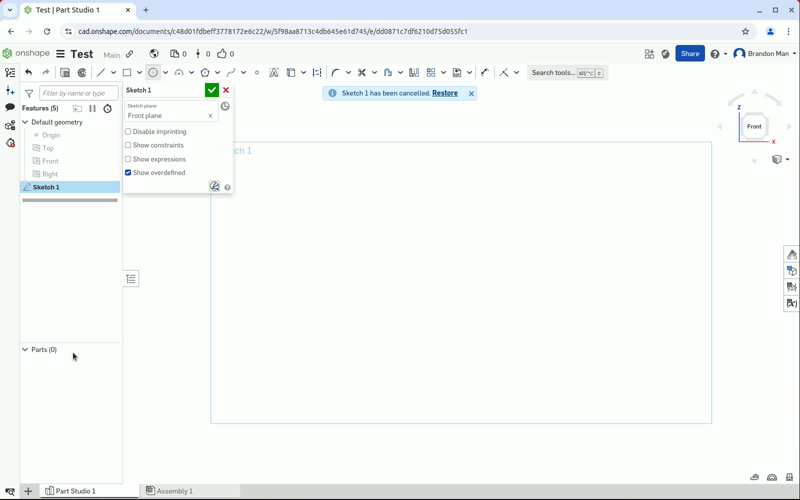
mouse_move(361, 282)
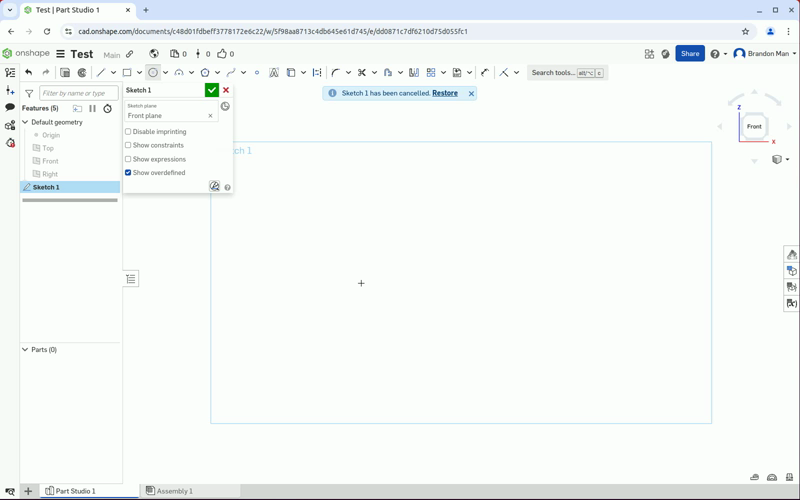
click(361, 282)
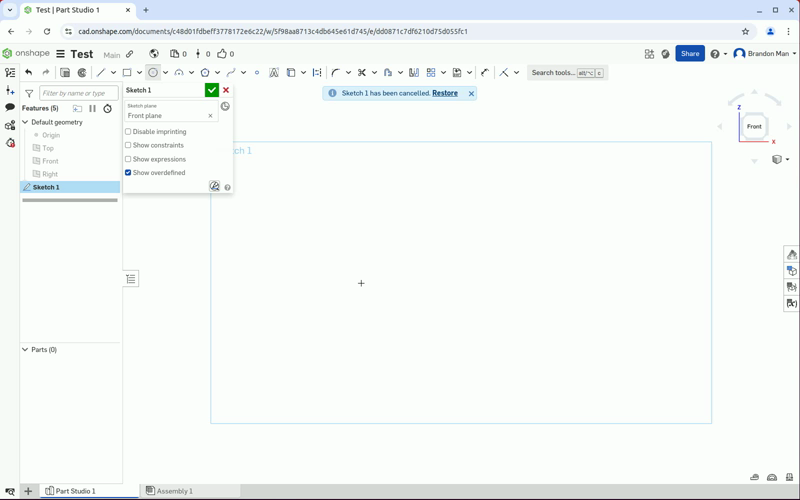
key_up(shift)
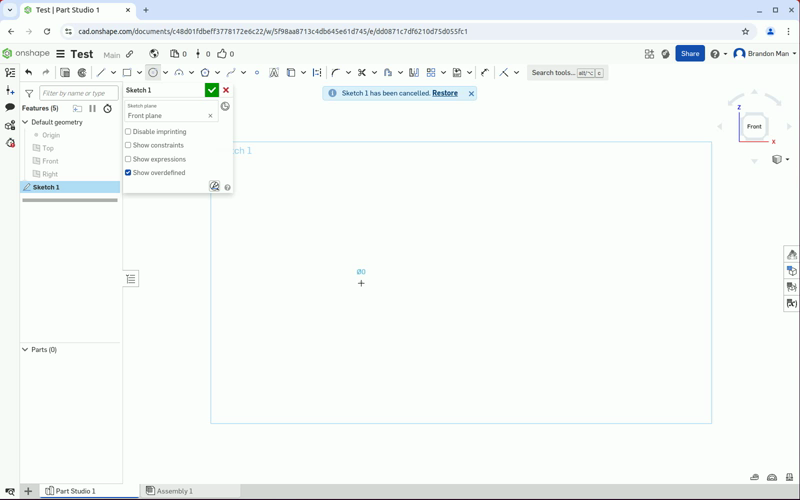
mouse_move(373, 282)
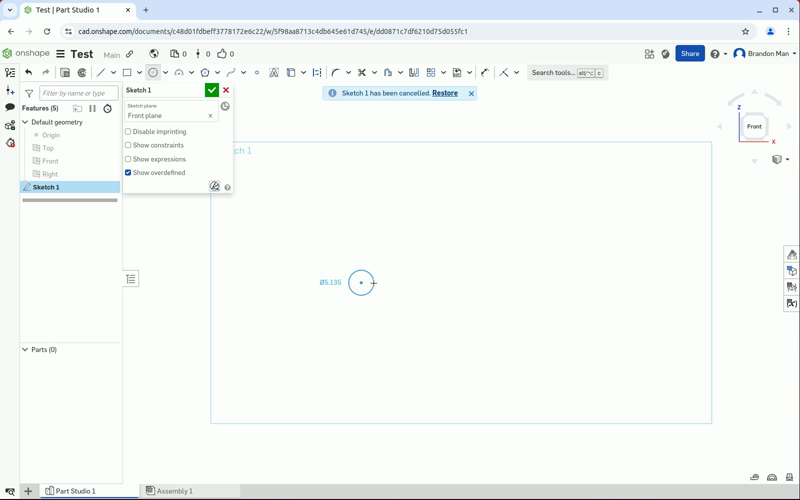
click(373, 282)
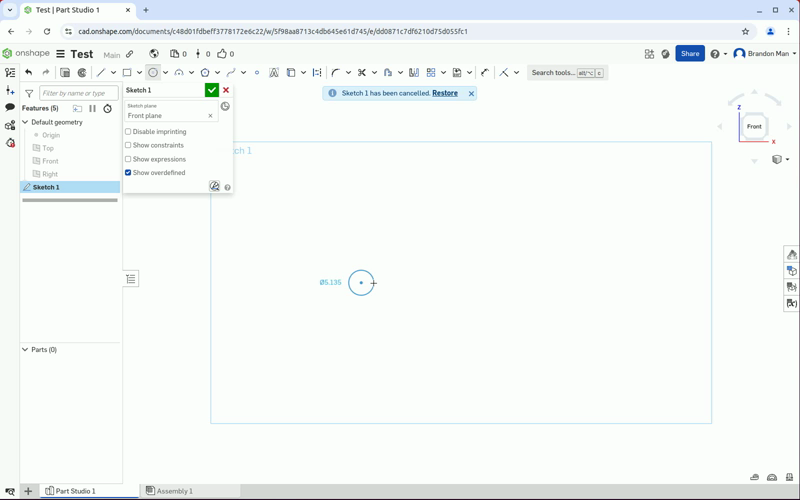
key(esc)
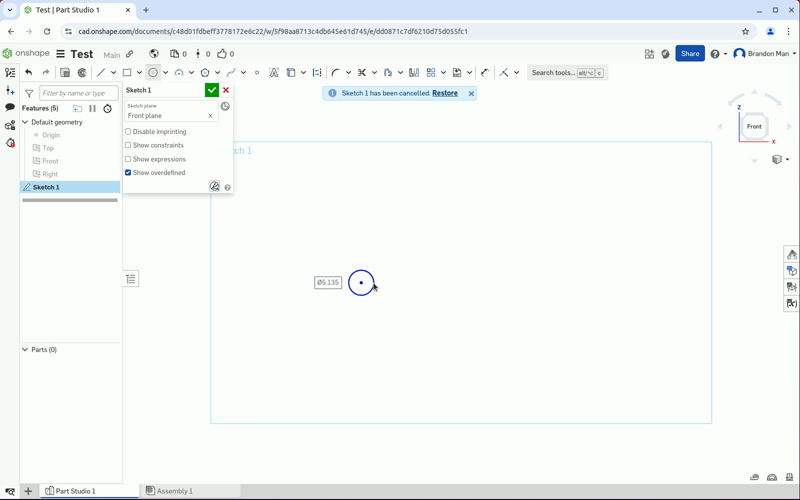
mouse_move(360, 282)
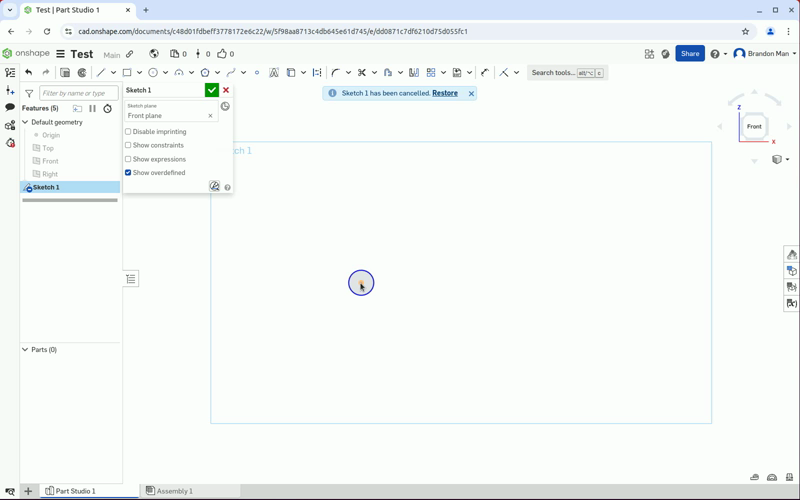
scroll(6)
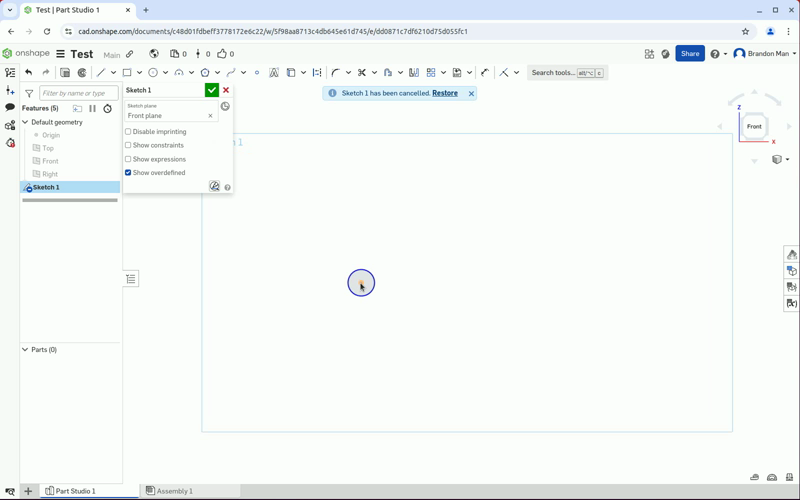
scroll(6)
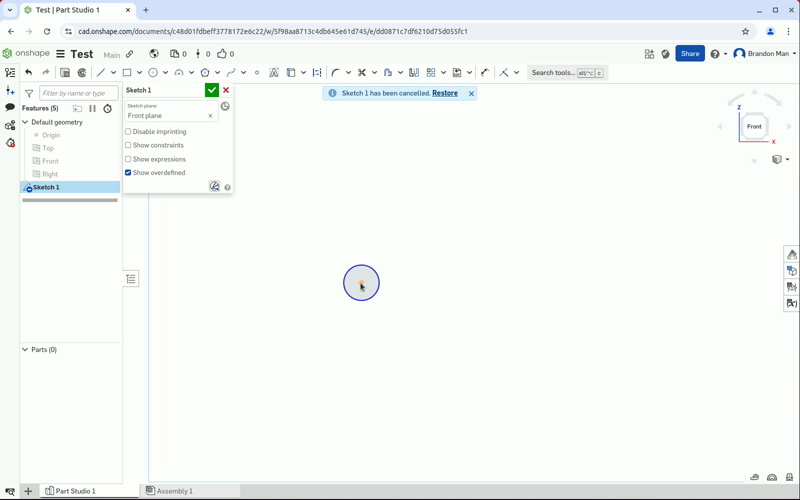
scroll(6)
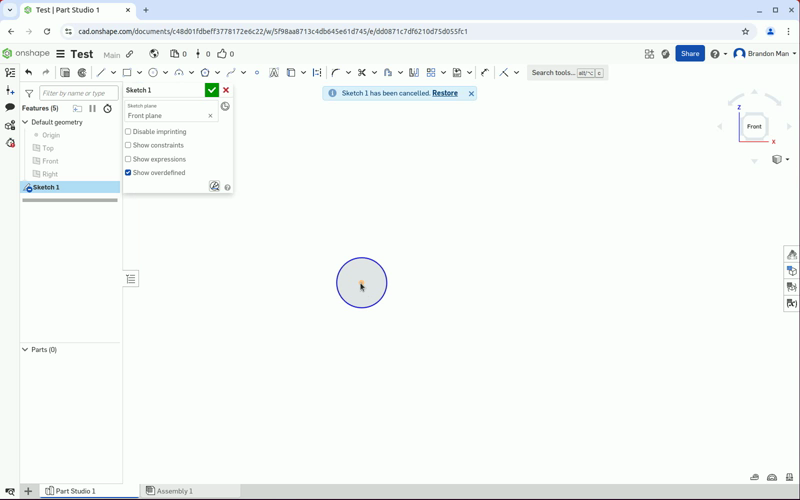
scroll(6)
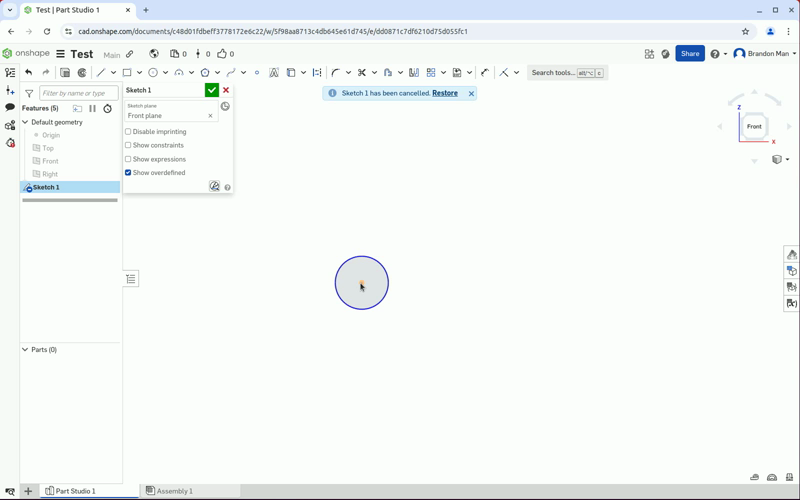
scroll(6)
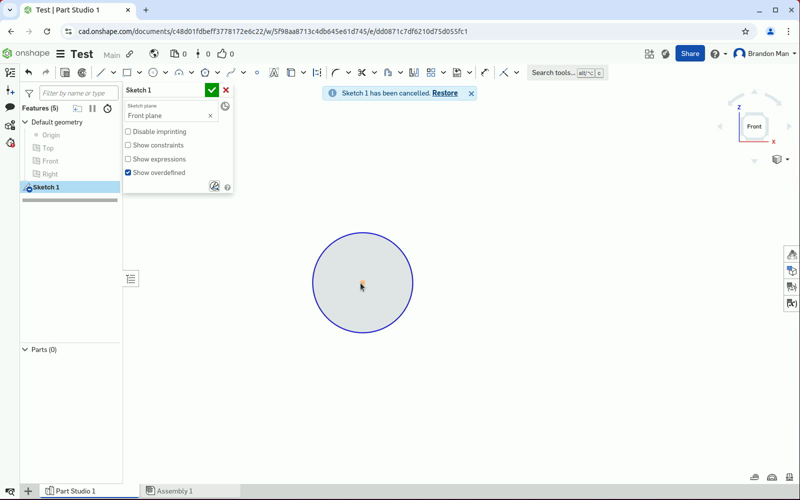
scroll(6)
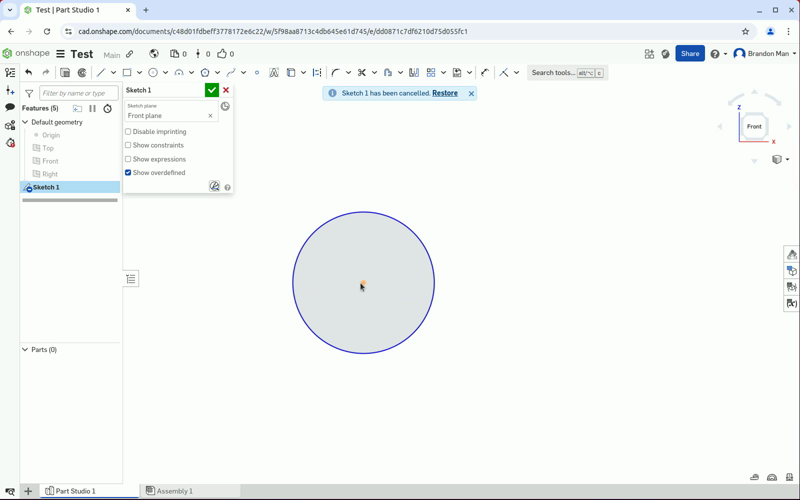
scroll(6)
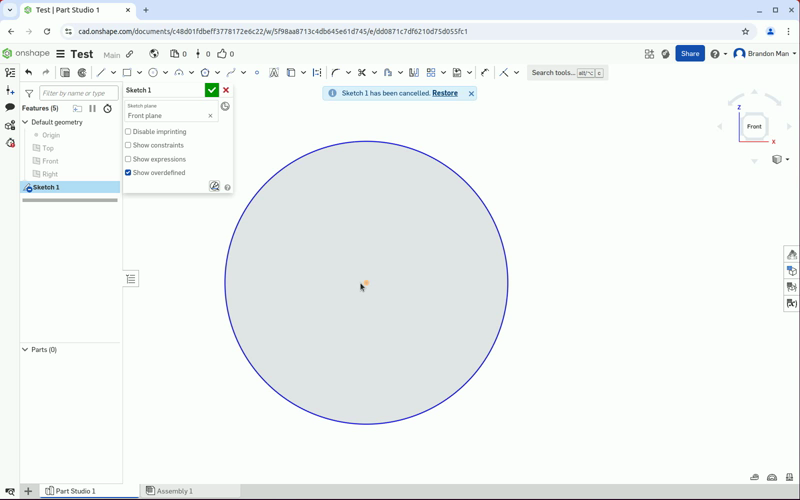
click(360, 282)
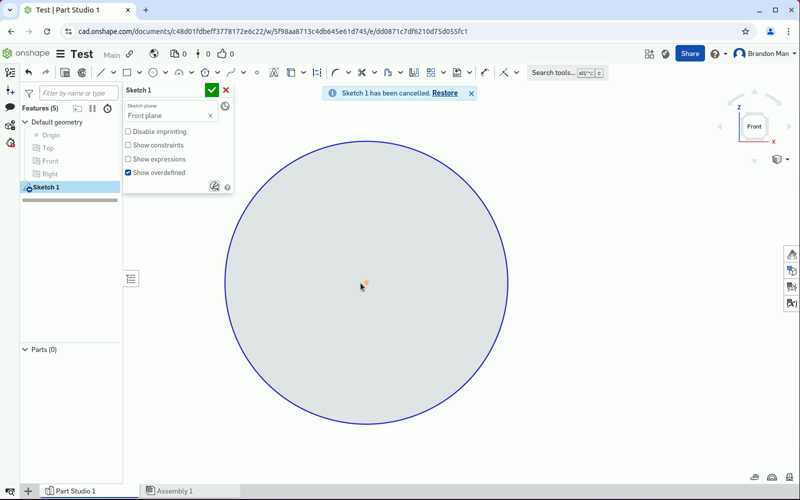
scroll(-6)
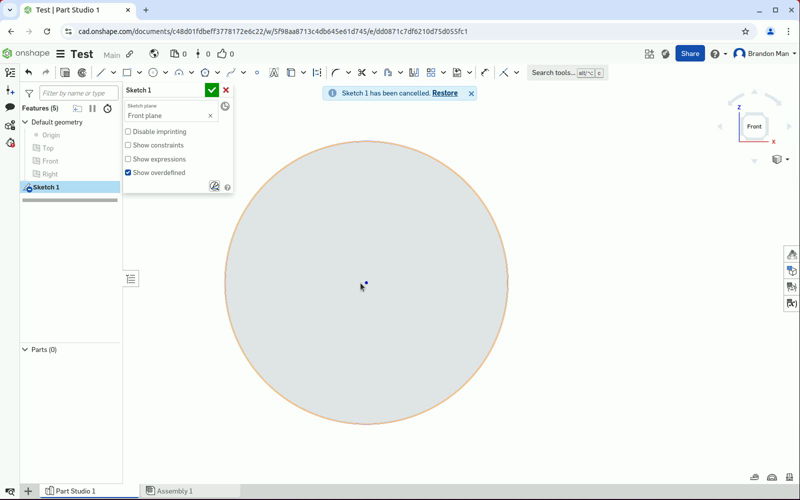
scroll(-6)
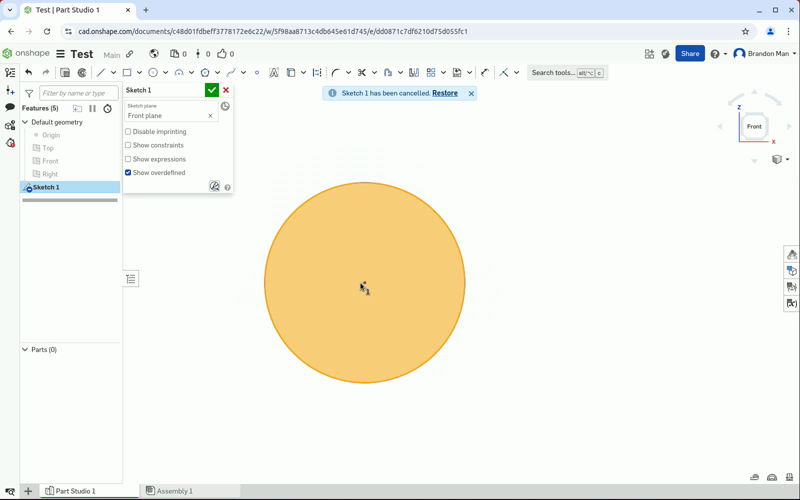
scroll(-6)
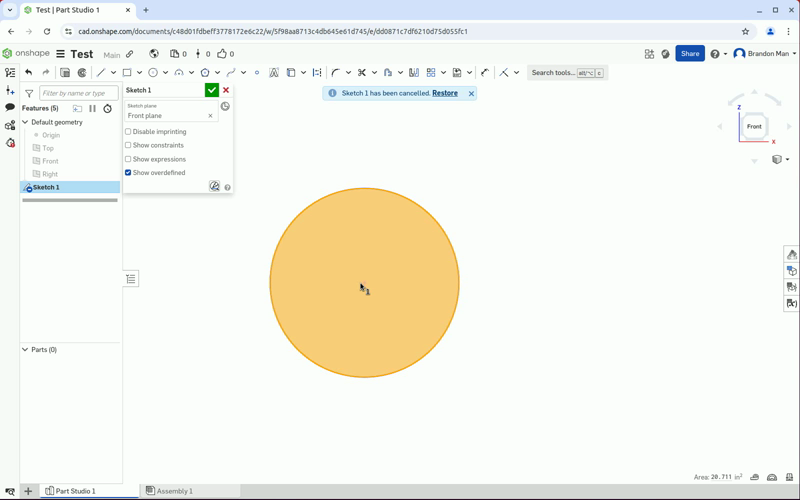
scroll(-6)
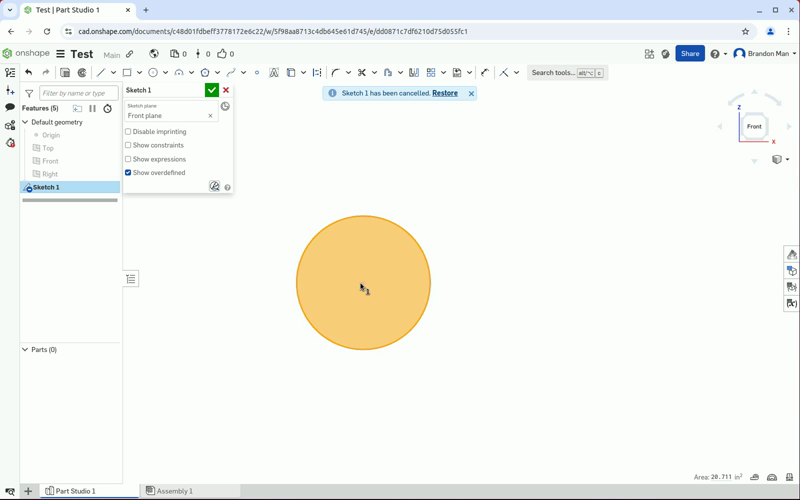
scroll(-6)
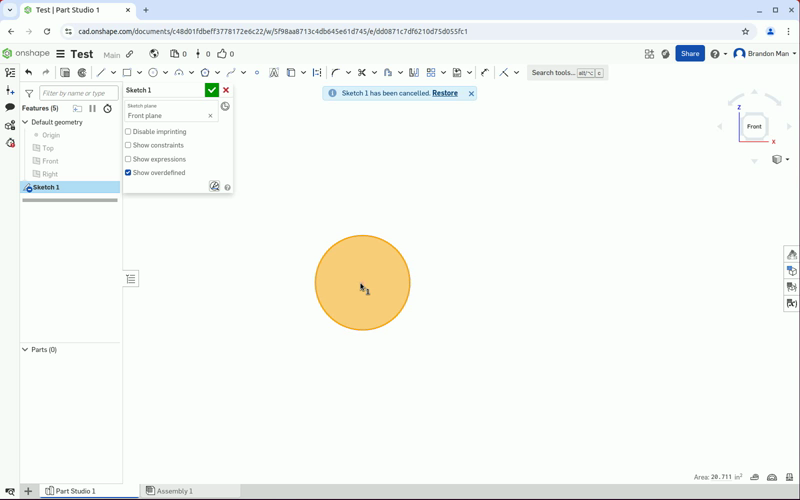
scroll(-6)
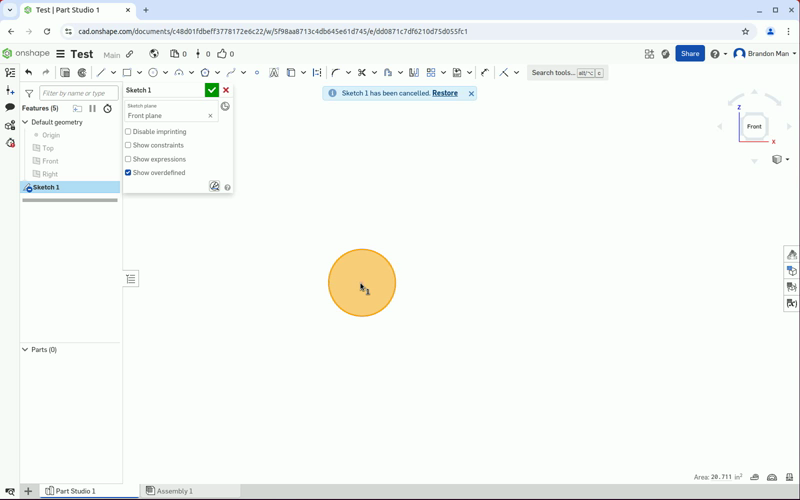
scroll(-6)
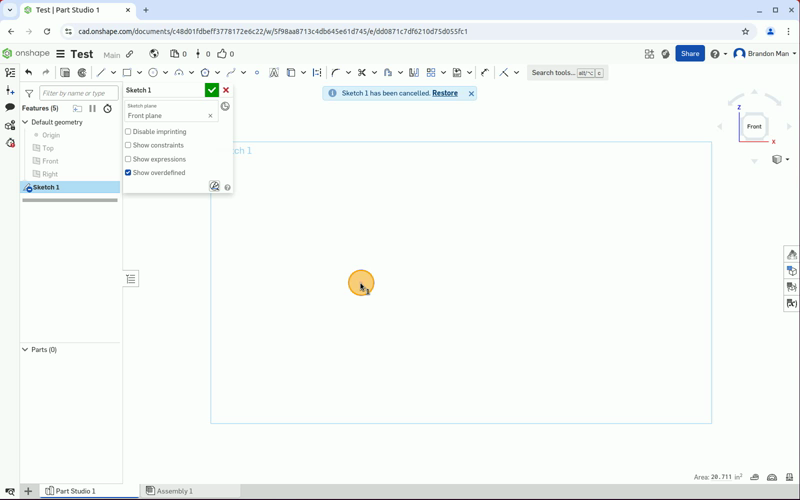
mouse_move(73, 352)
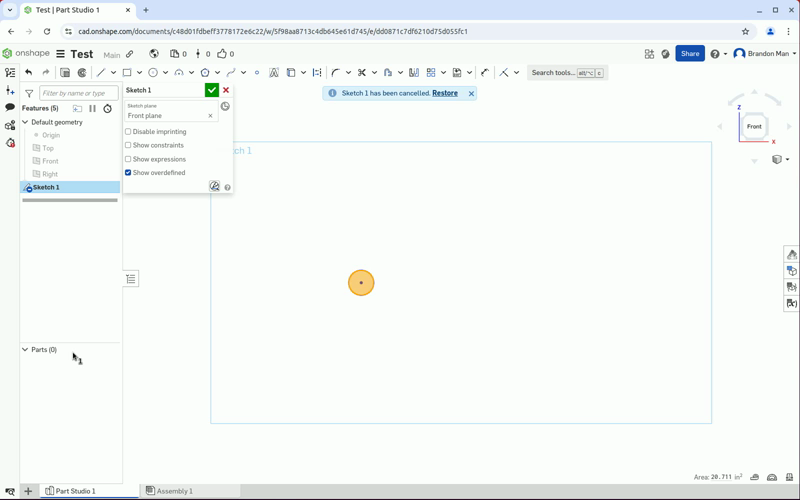
key(shift+y)
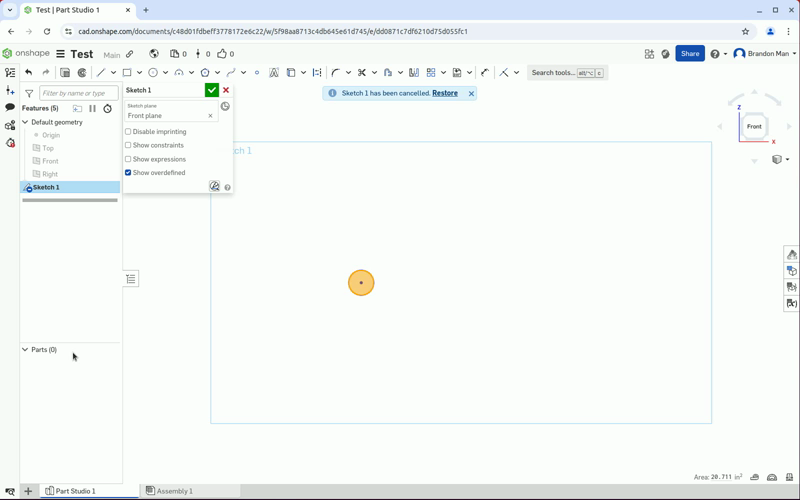
key(shift+e)
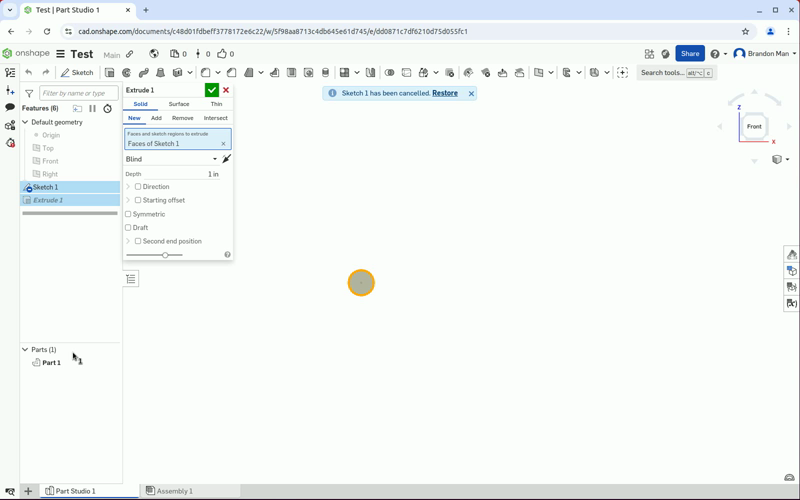
mouse_move(143, 106)
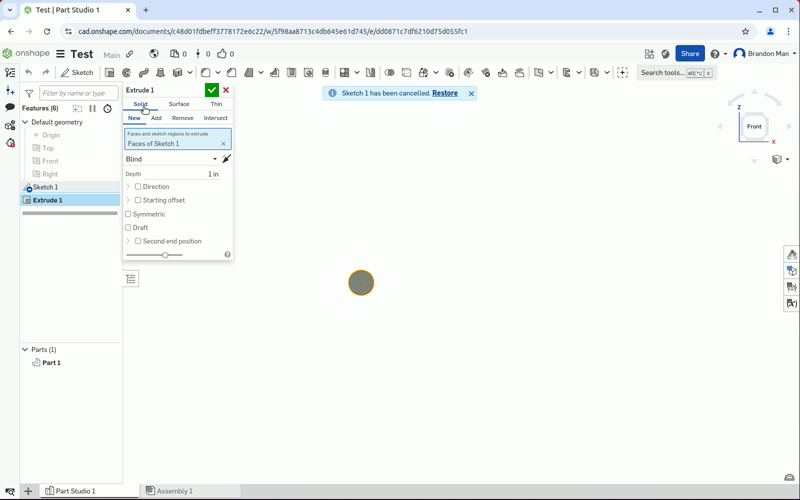
click(143, 106)
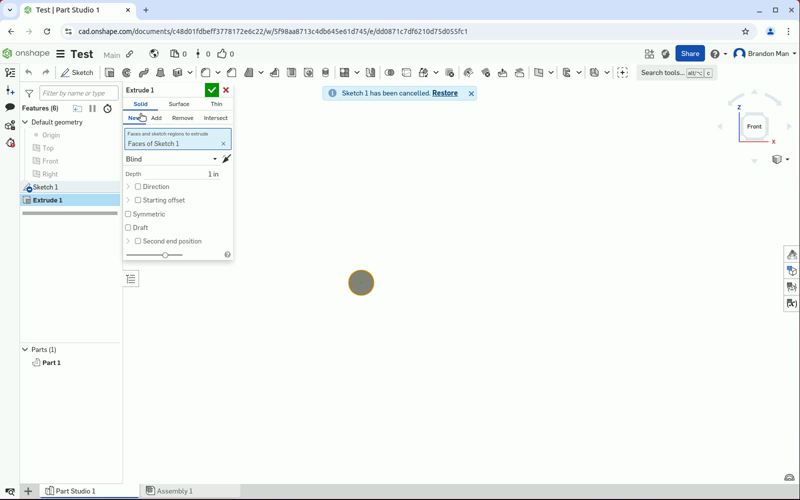
mouse_move(137, 120)
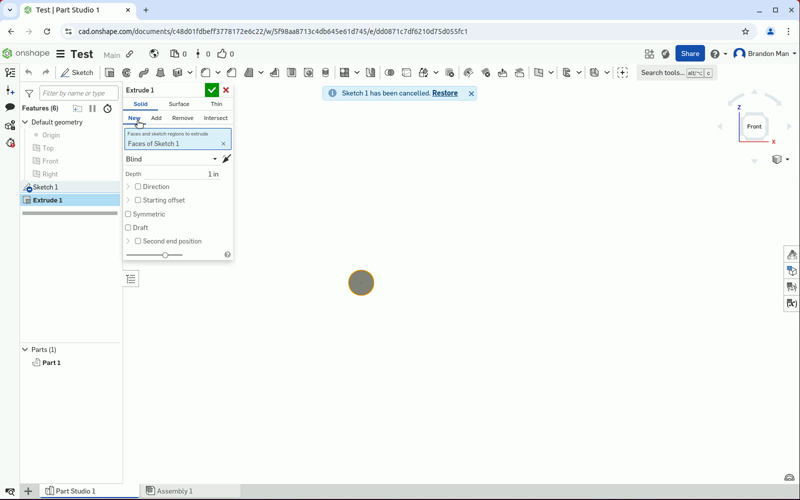
click(137, 120)
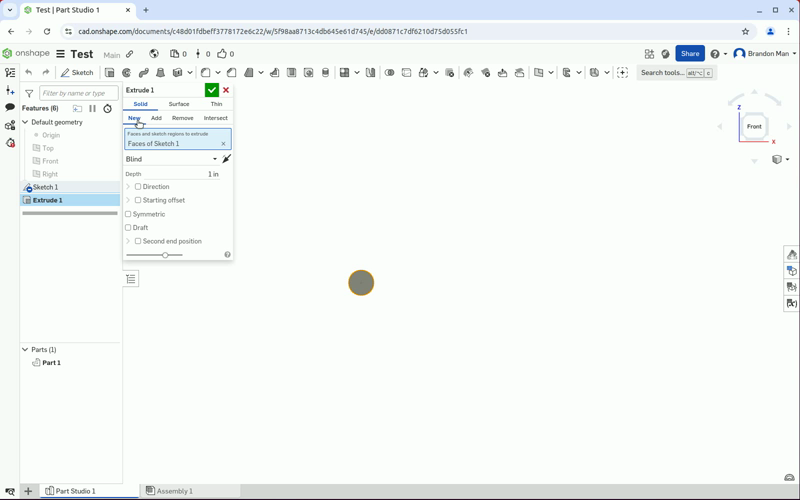
key(tab, 4)
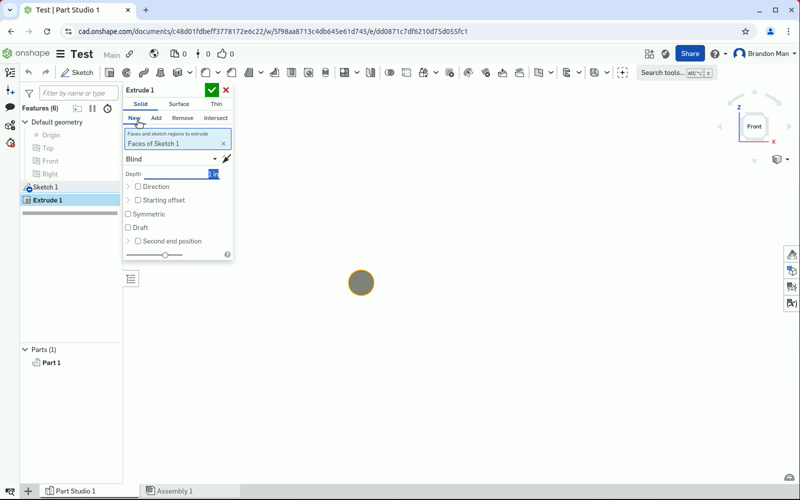
text(11.795)
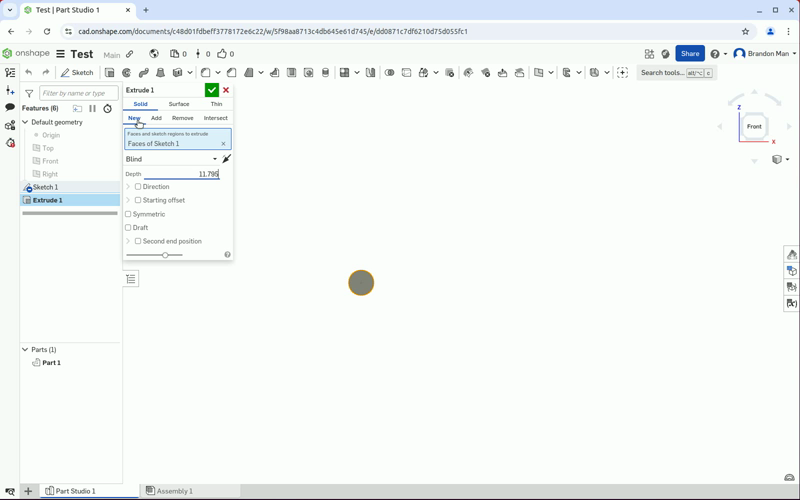
key(enter)
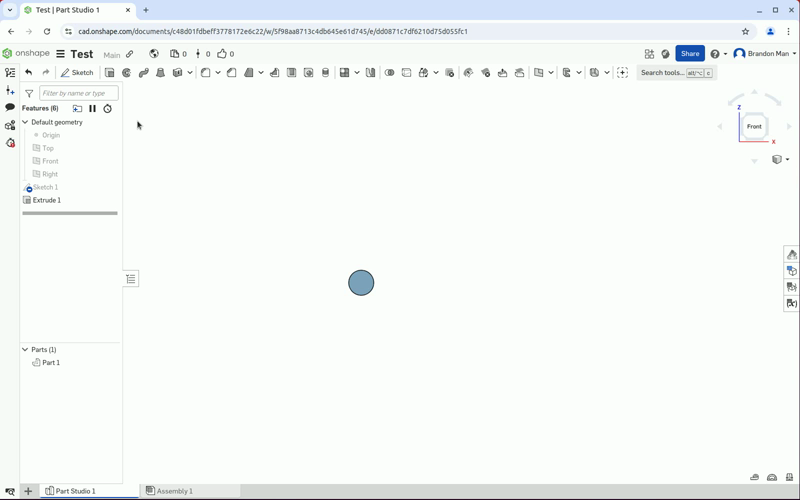
key(shift+h)
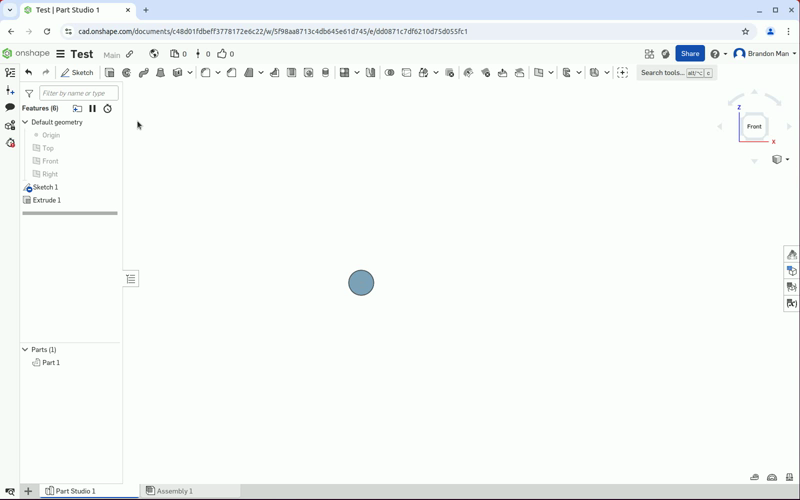
key(shift+h)
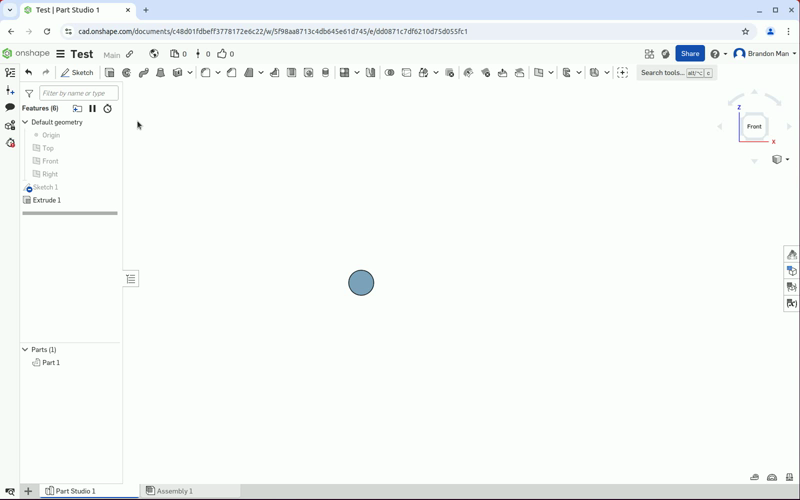
mouse_move(73, 189)
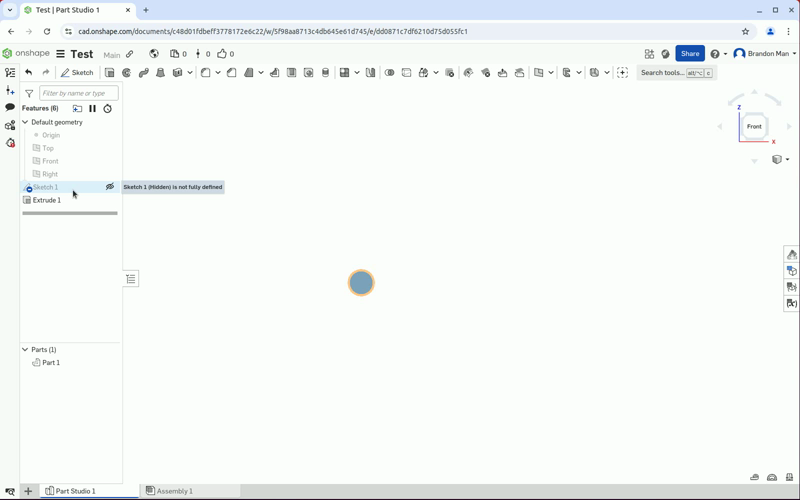
click(73, 189)
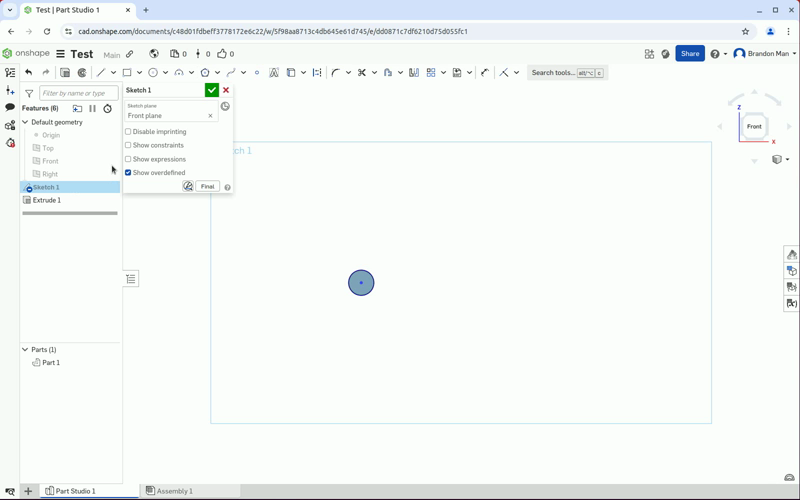
mouse_move(229, 92)
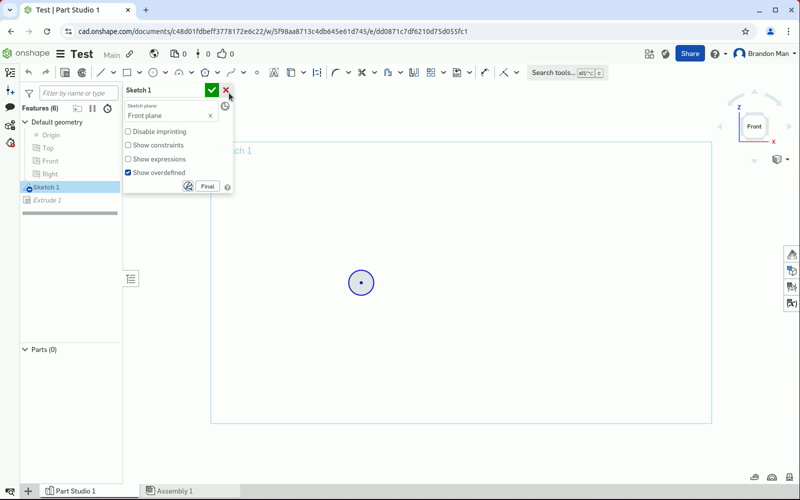
click(229, 92)
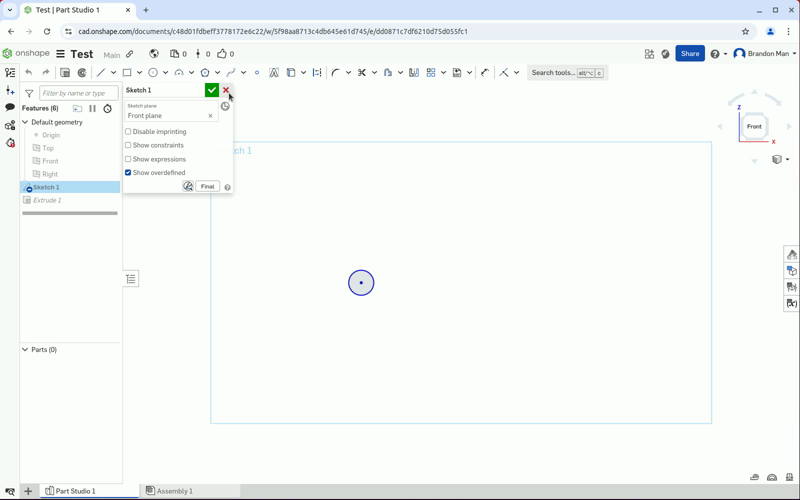
key(shift+s)
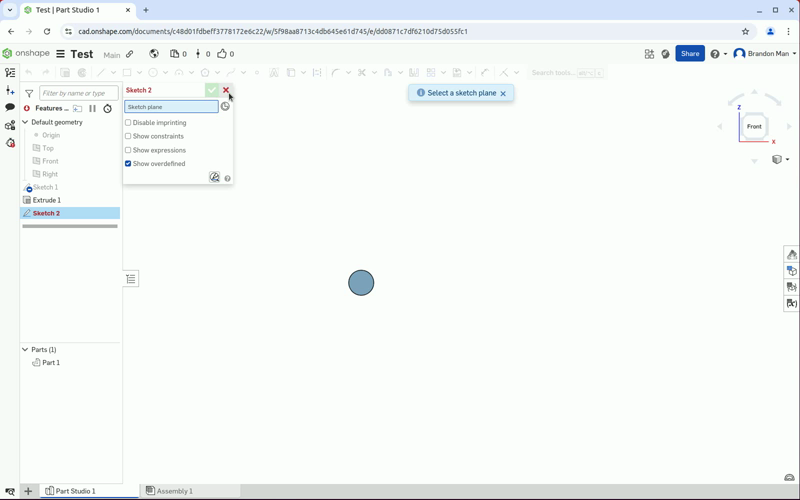
mouse_move(73, 163)
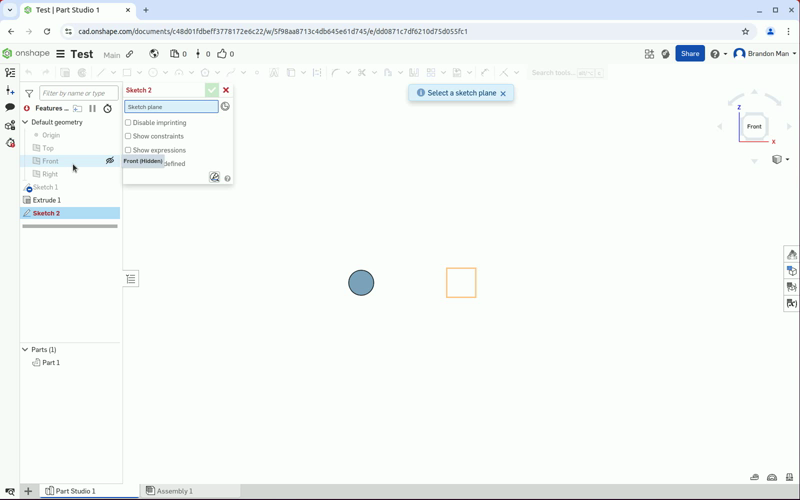
click(73, 163)
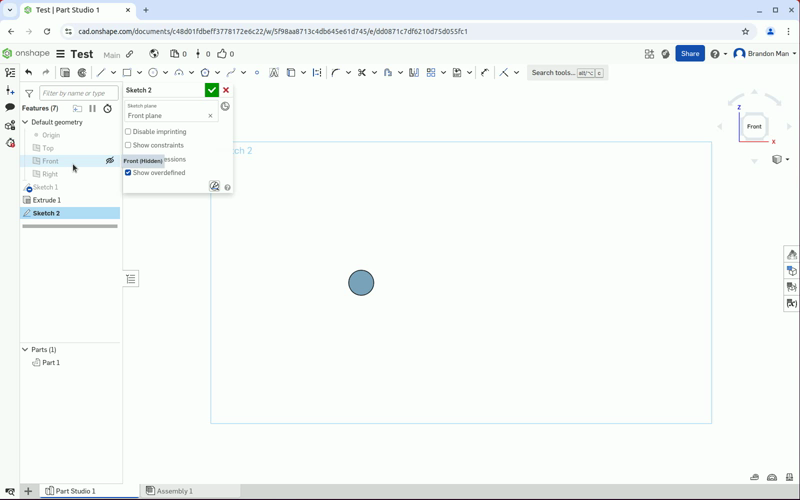
mouse_move(73, 352)
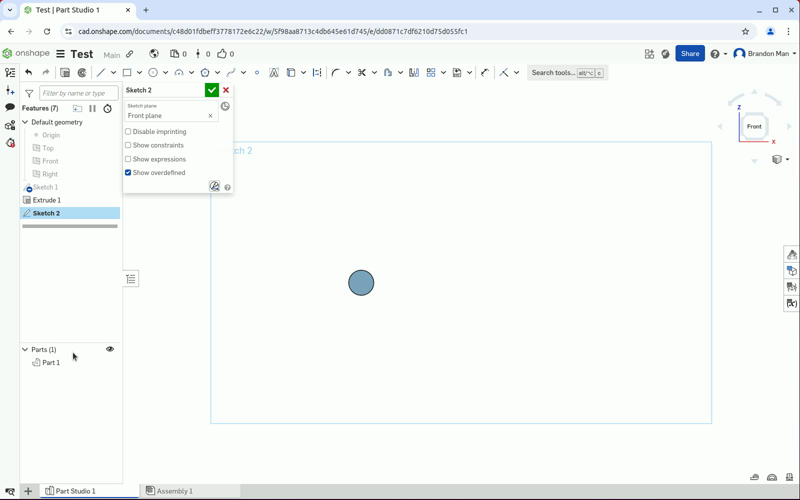
key(y)
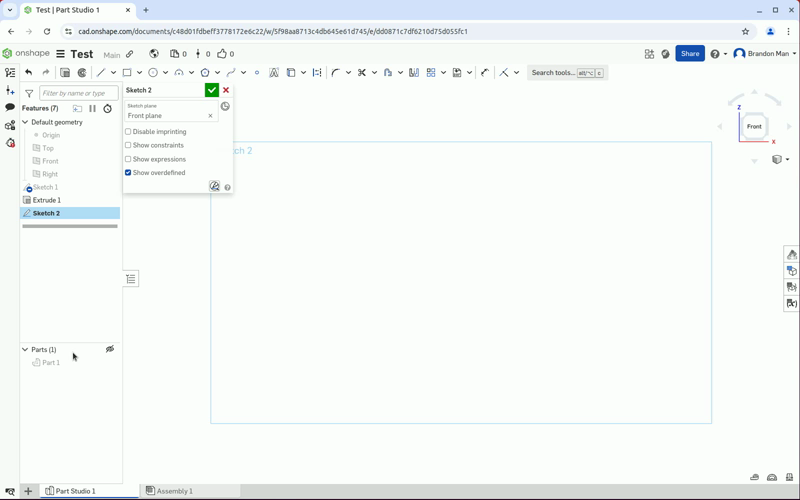
key(c)
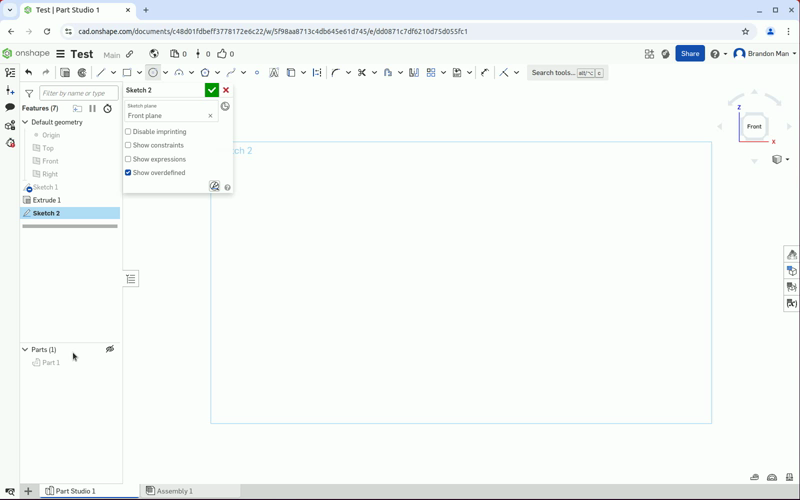
key_down(shift)
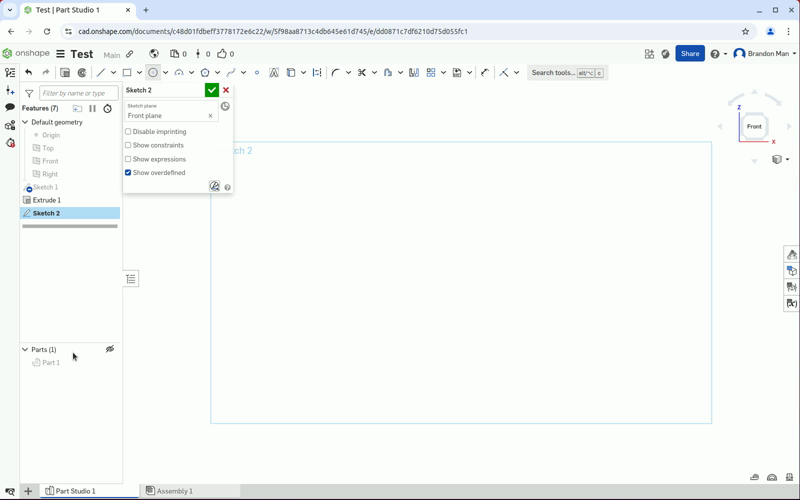
mouse_move(410, 282)
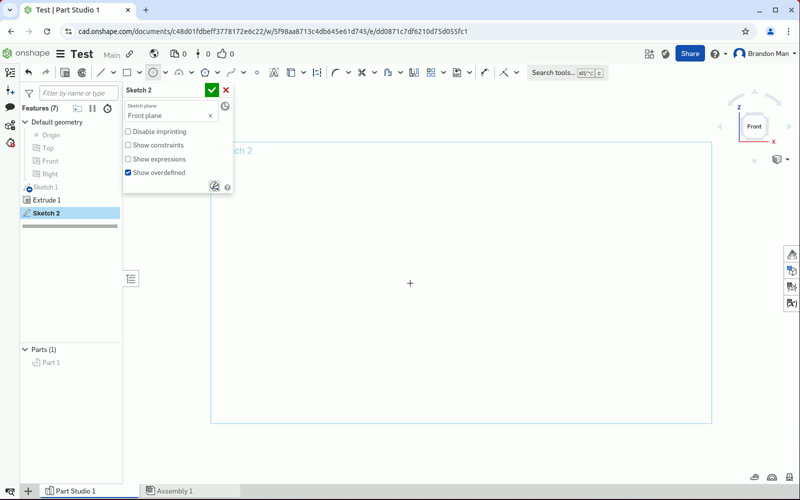
click(410, 282)
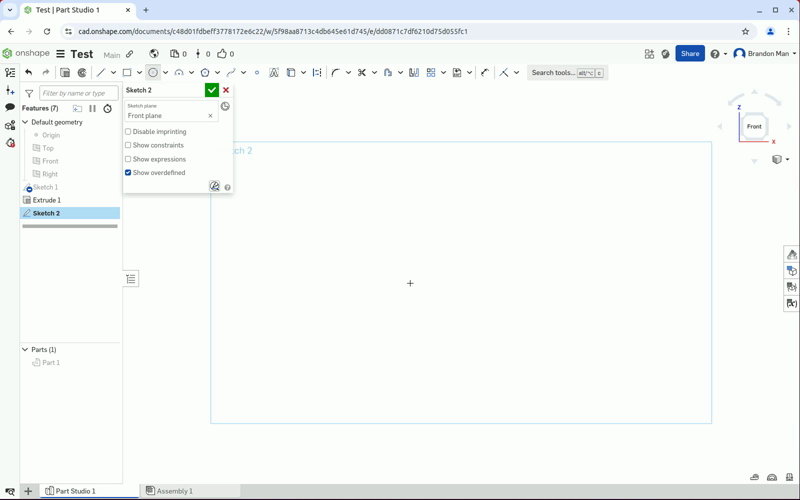
key_up(shift)
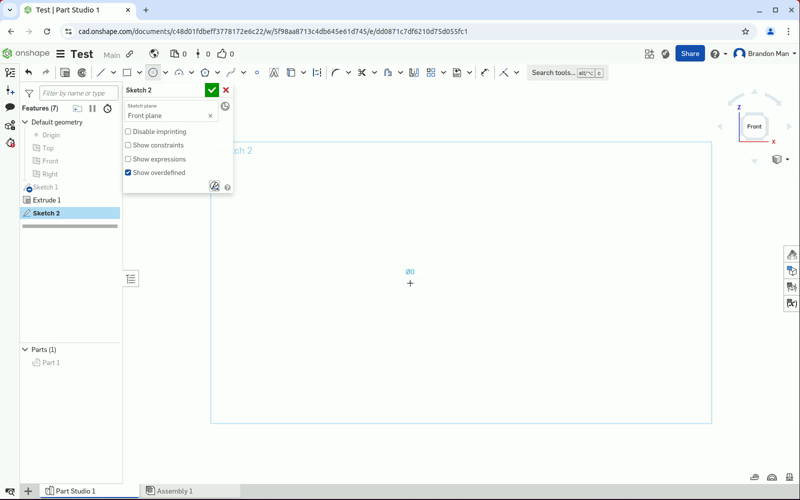
mouse_move(423, 282)
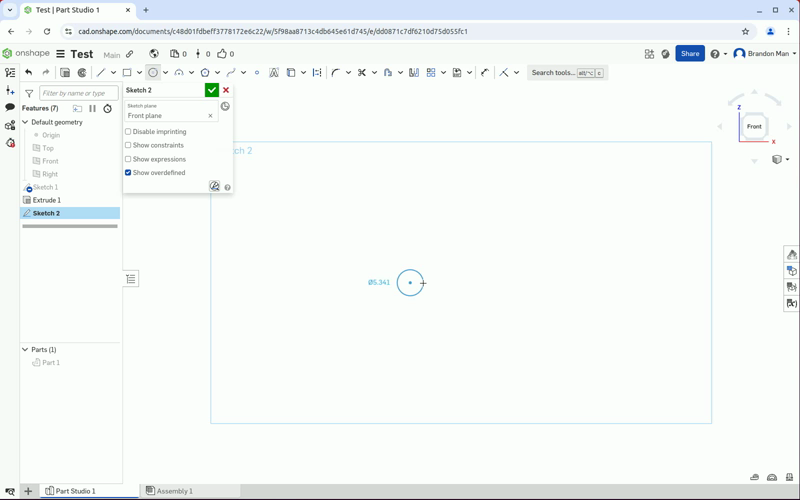
click(423, 282)
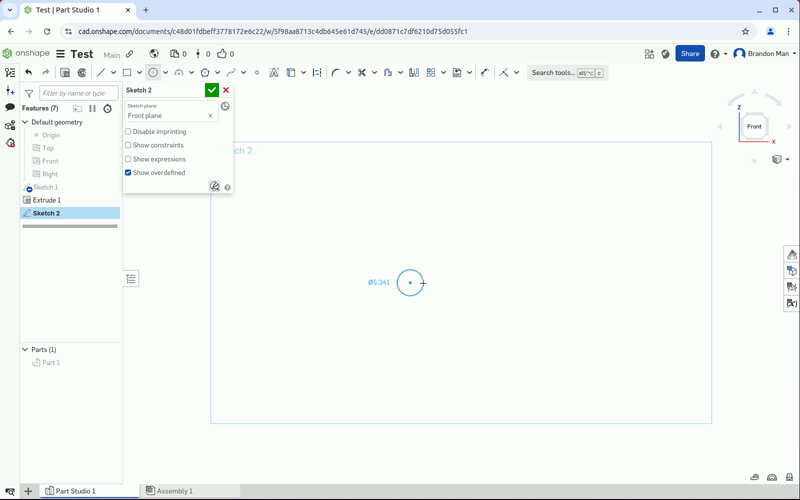
key(esc)
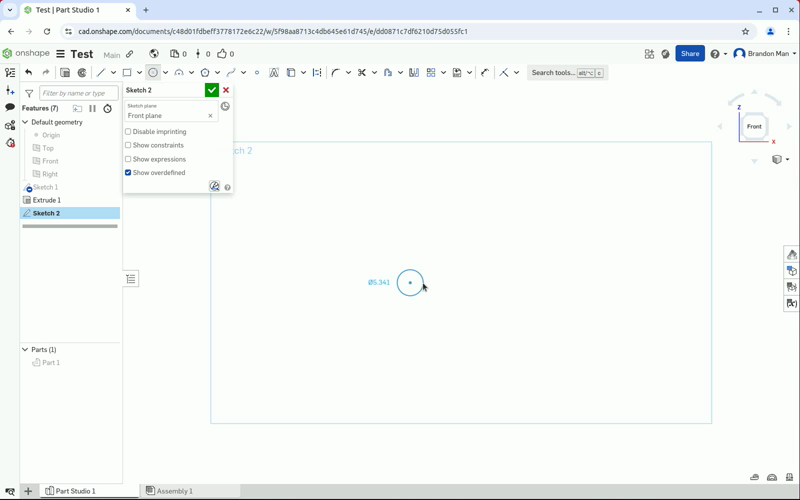
mouse_move(411, 278)
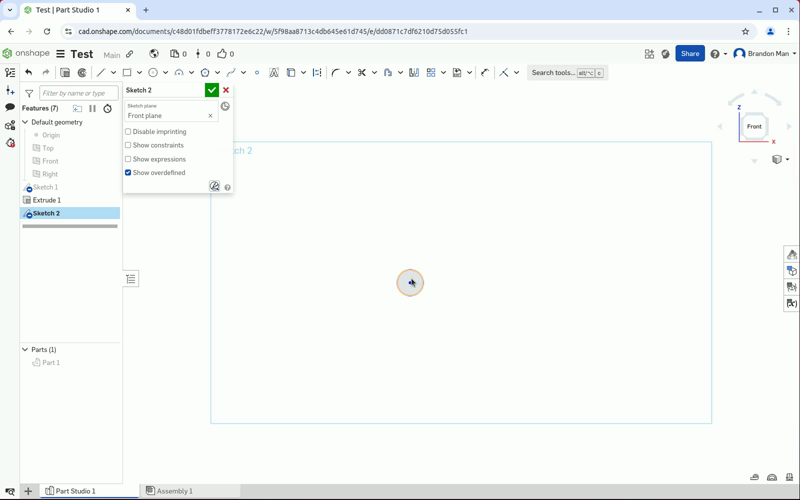
scroll(6)
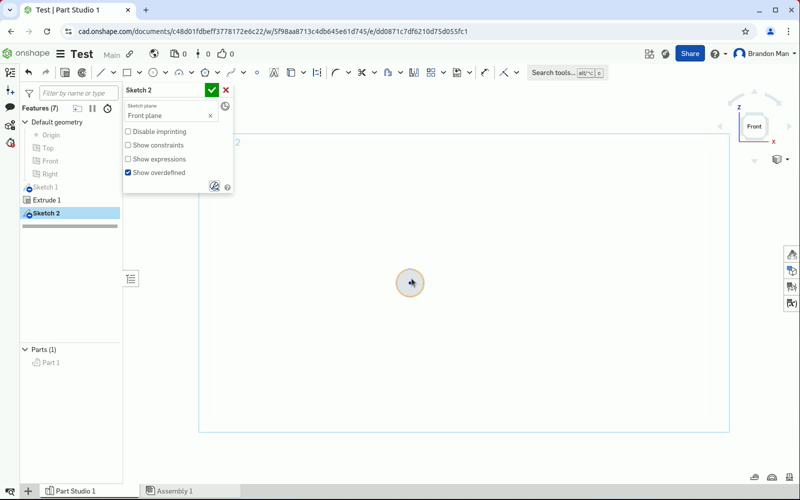
scroll(6)
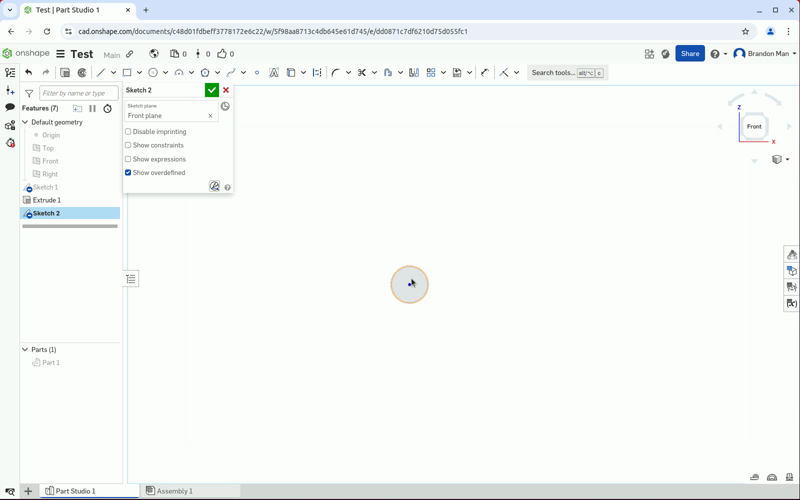
scroll(6)
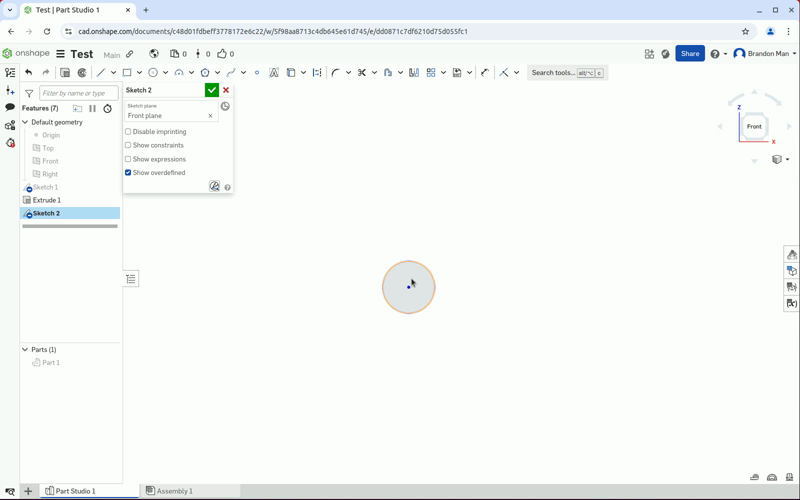
scroll(6)
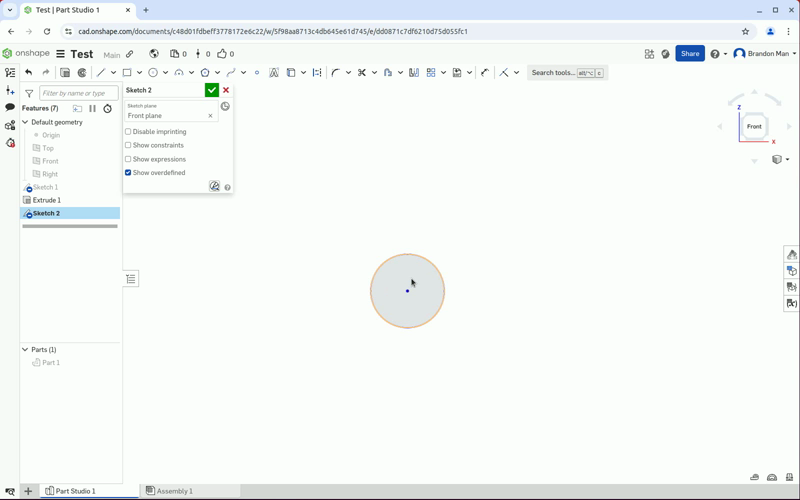
scroll(6)
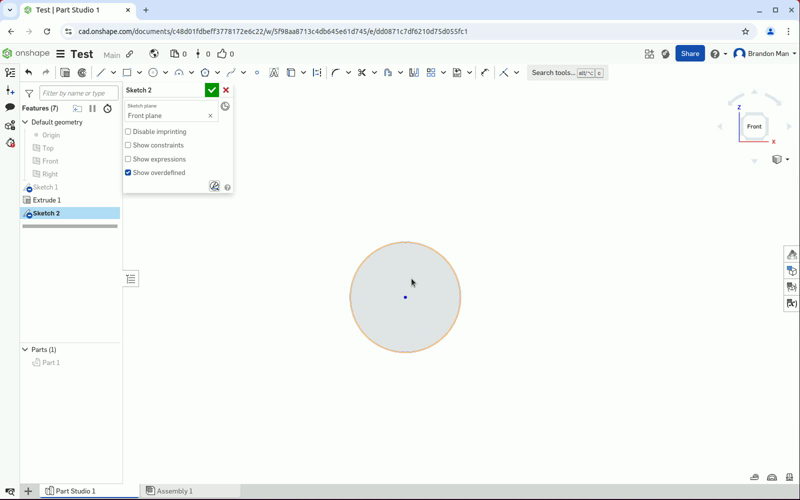
scroll(6)
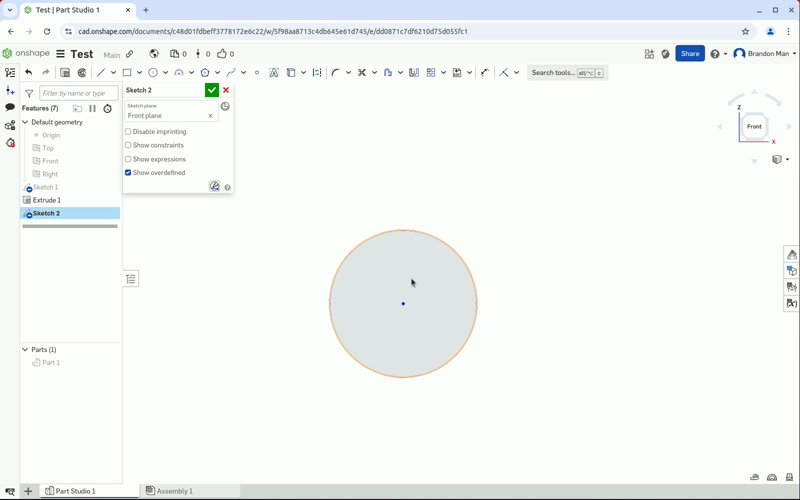
scroll(6)
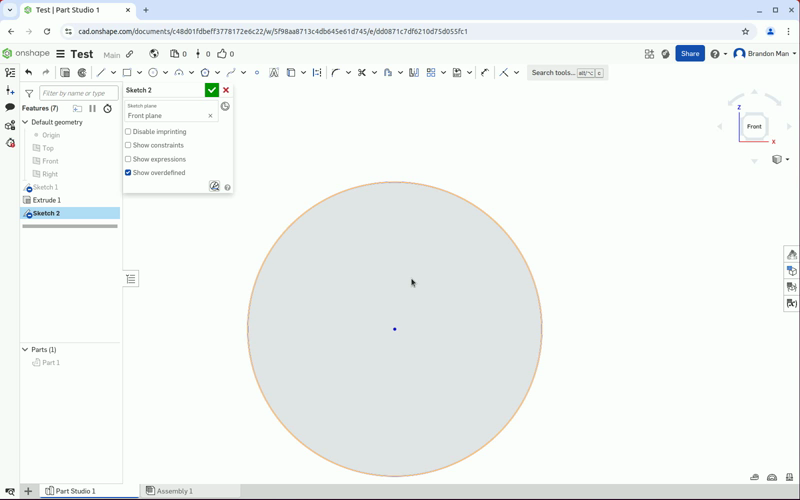
click(411, 278)
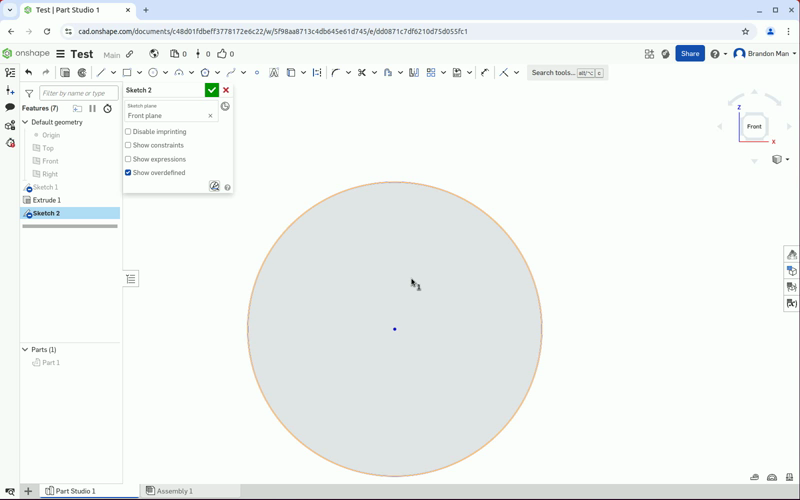
scroll(-6)
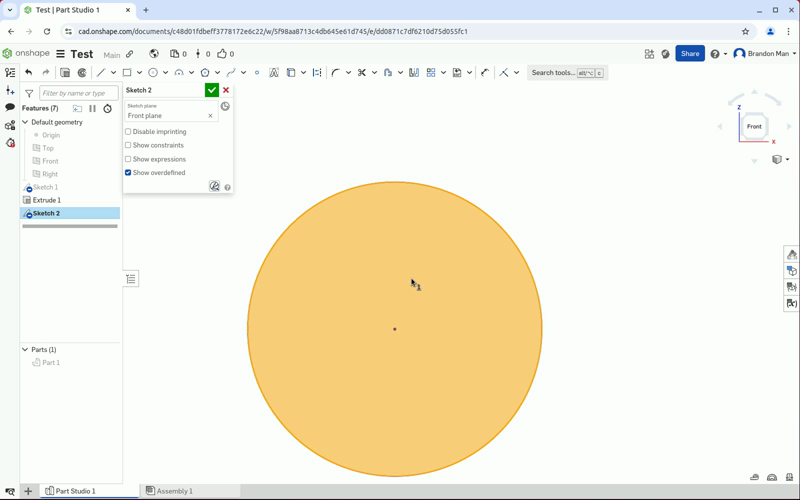
scroll(-6)
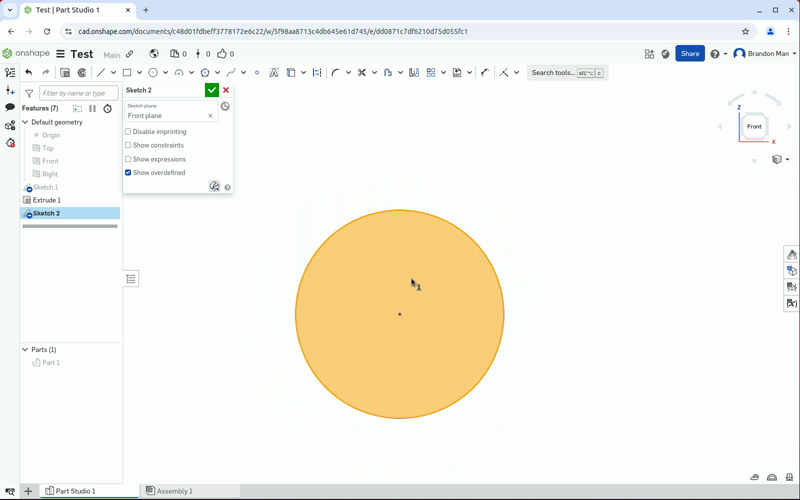
scroll(-6)
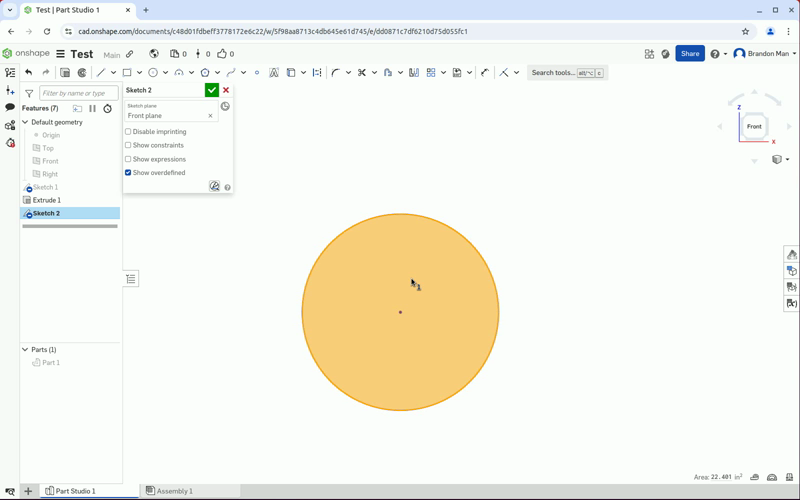
scroll(-6)
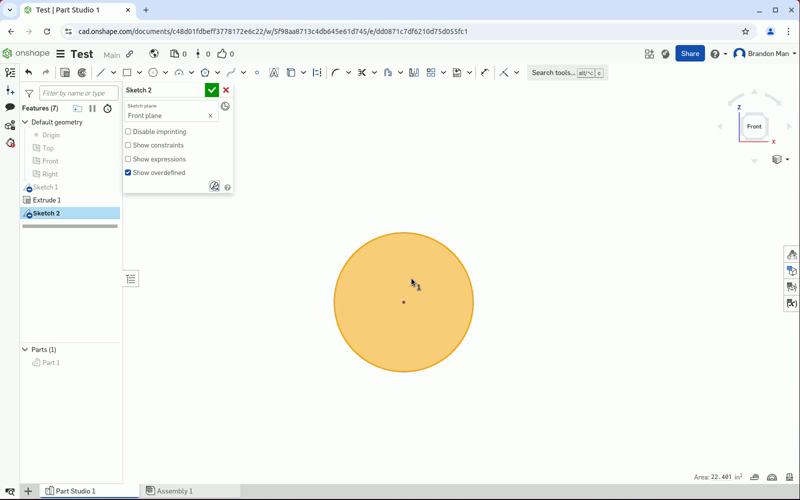
scroll(-6)
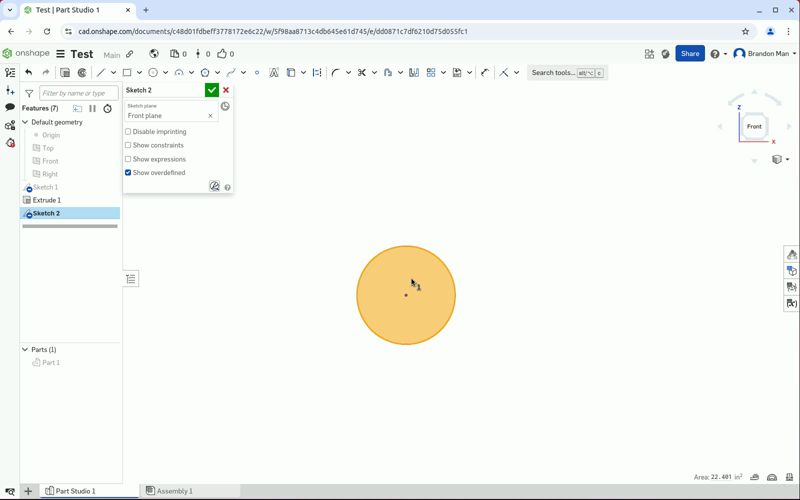
scroll(-6)
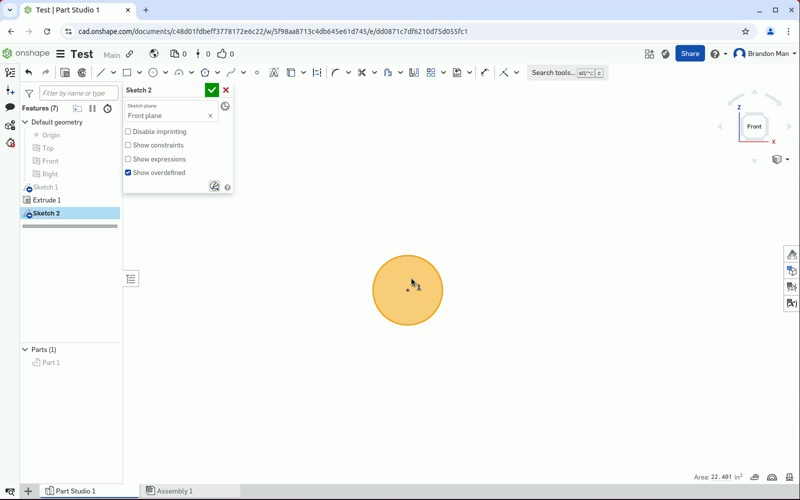
scroll(-6)
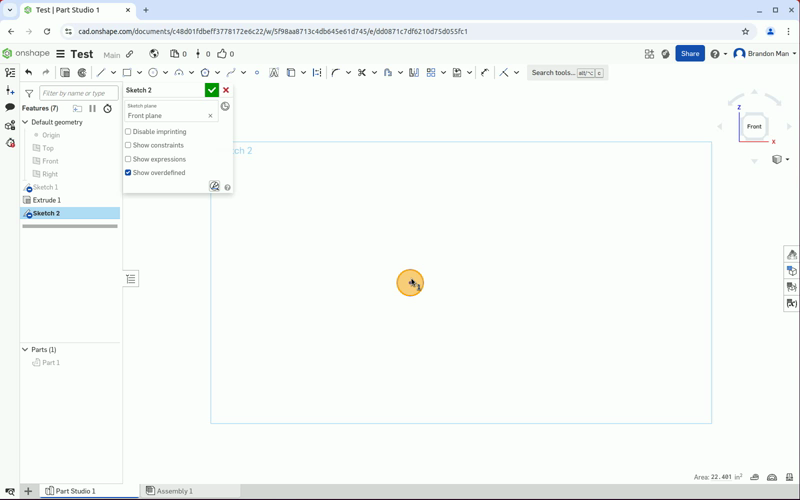
mouse_move(73, 352)
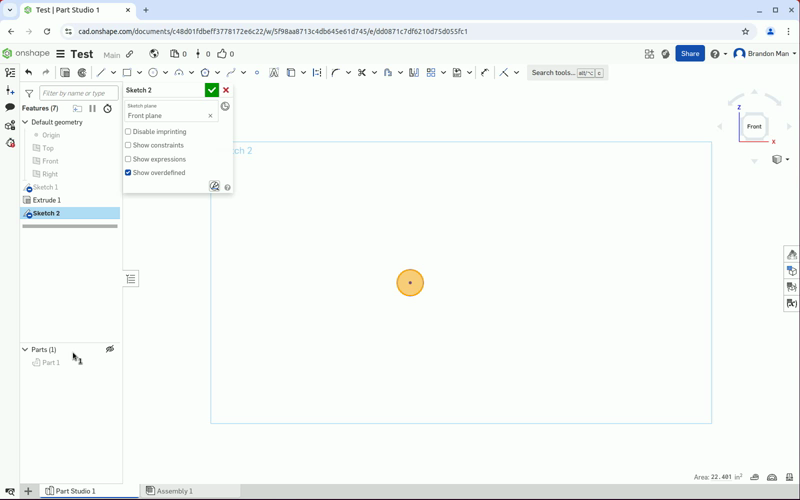
key(shift+y)
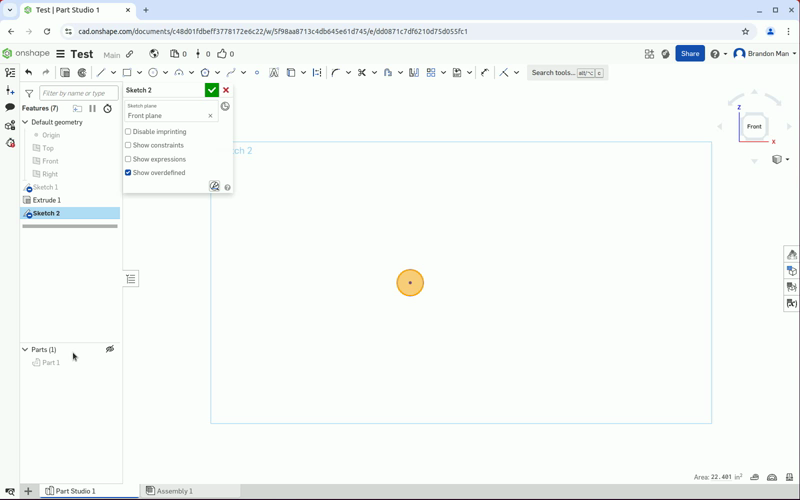
key(shift+e)
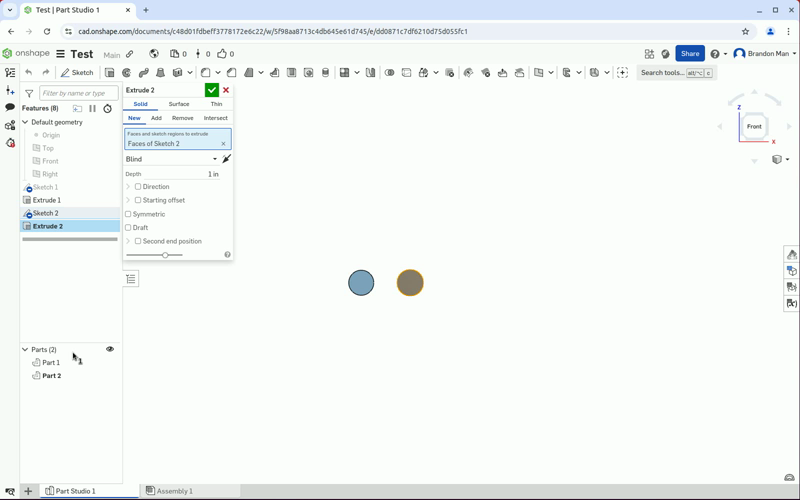
mouse_move(143, 106)
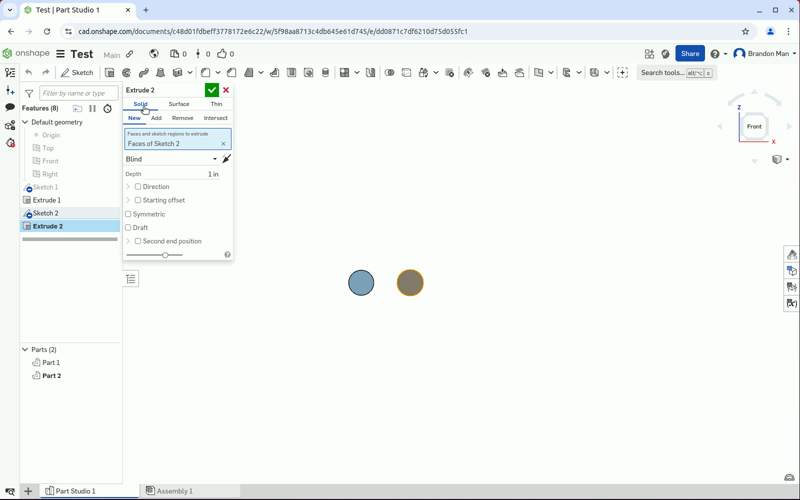
click(143, 106)
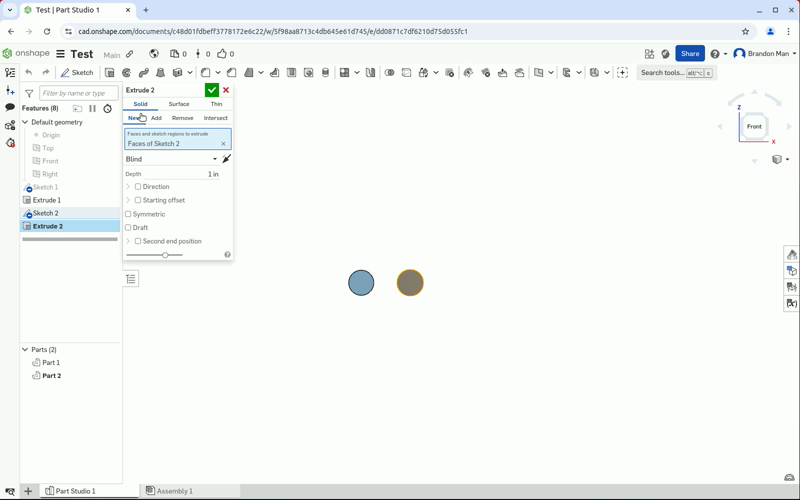
mouse_move(137, 120)
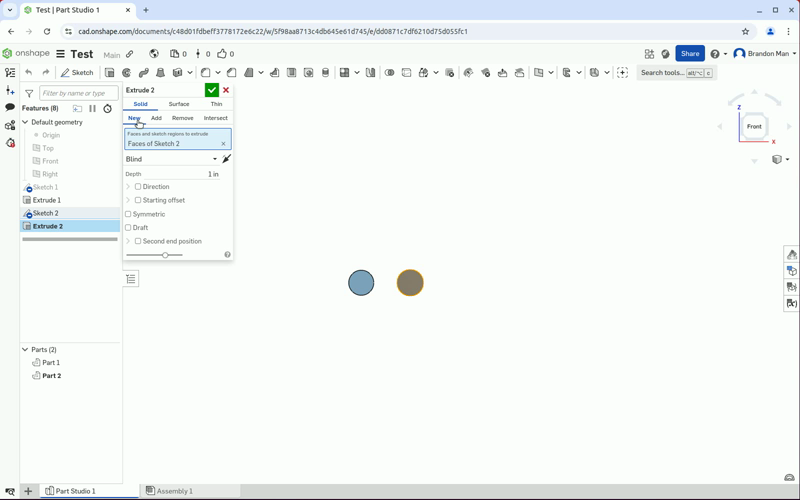
click(137, 120)
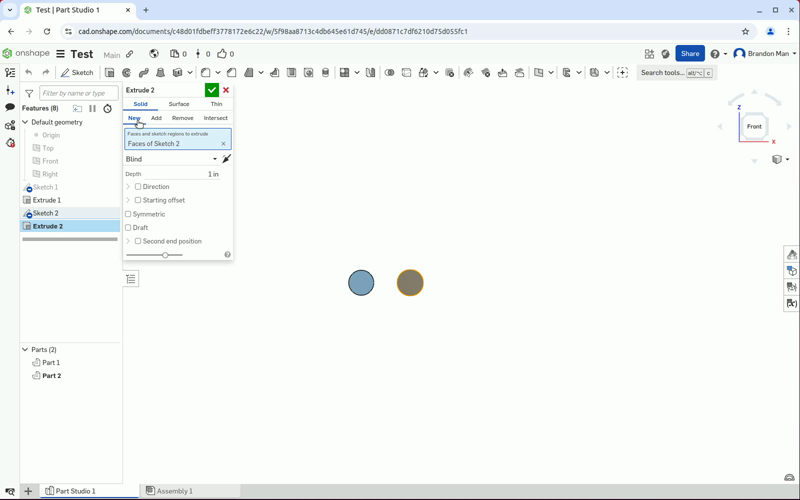
key(tab, 4)
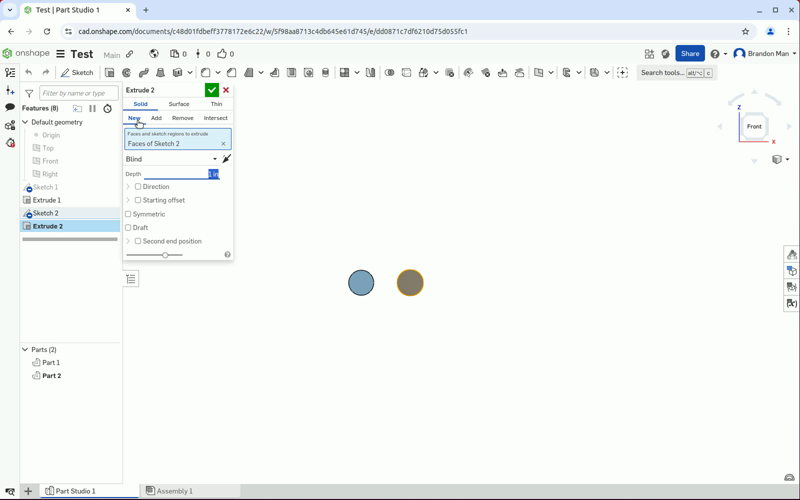
text(11.795)
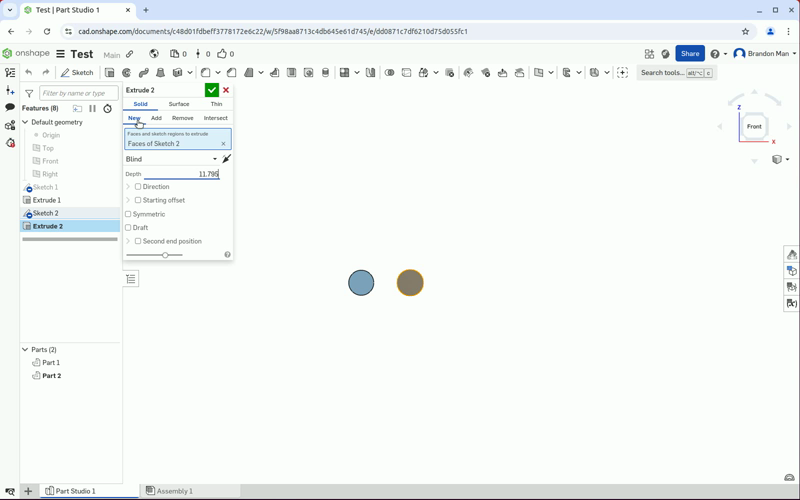
key(enter)
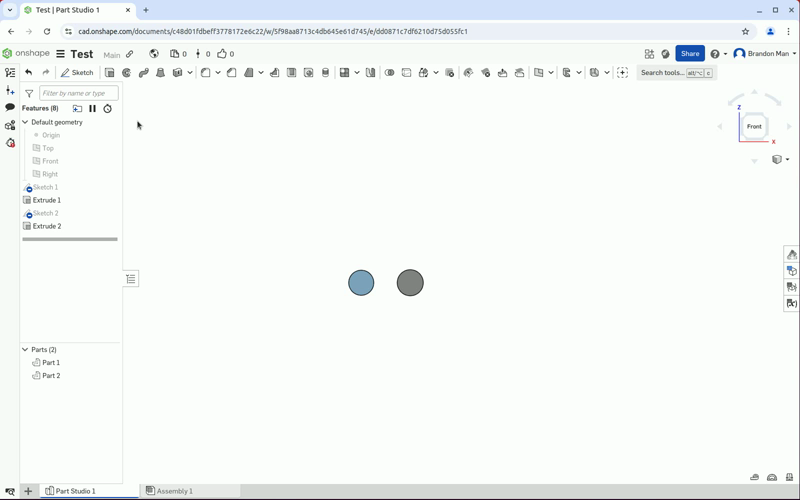
key(shift+h)
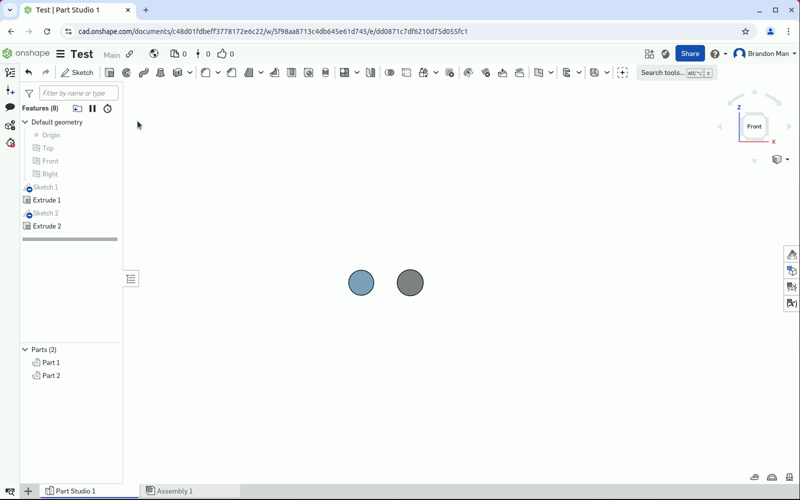
key(shift+h)
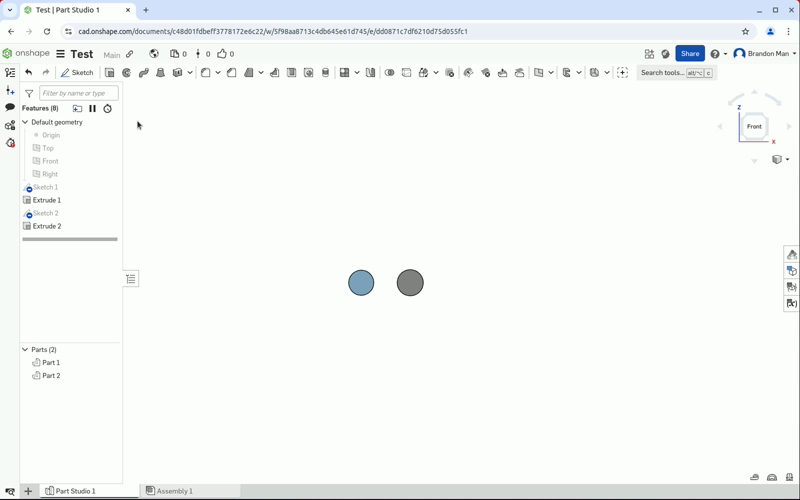
mouse_move(73, 189)
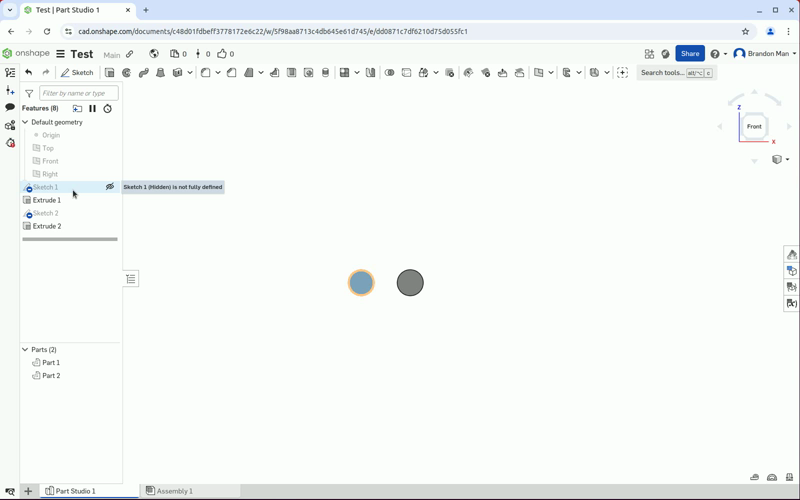
click(73, 189)
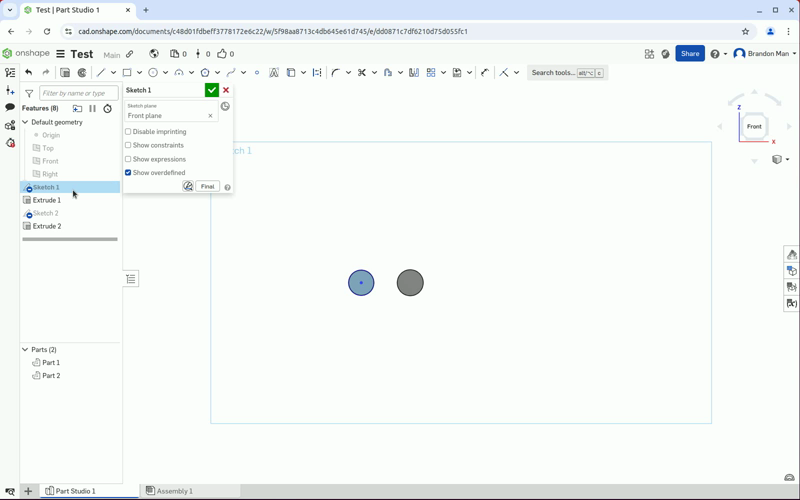
mouse_move(229, 92)
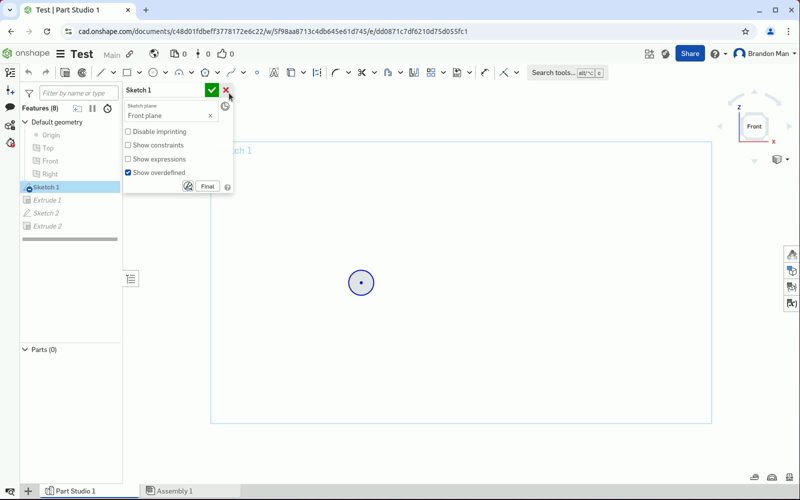
click(229, 92)
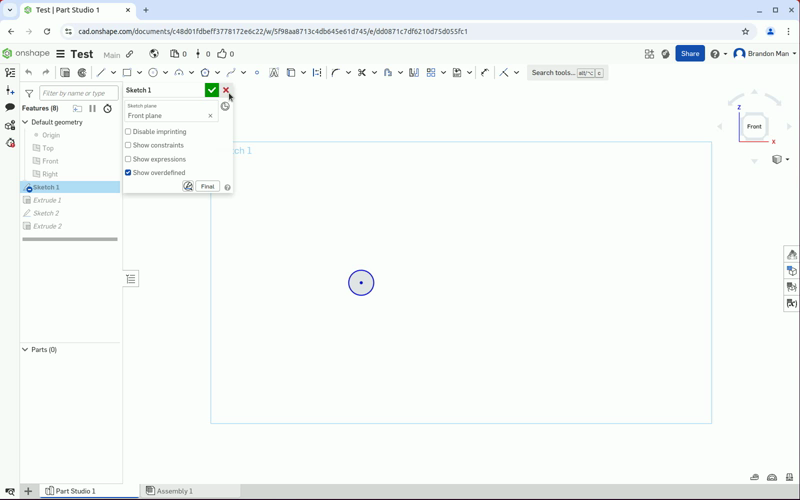
key(shift+s)
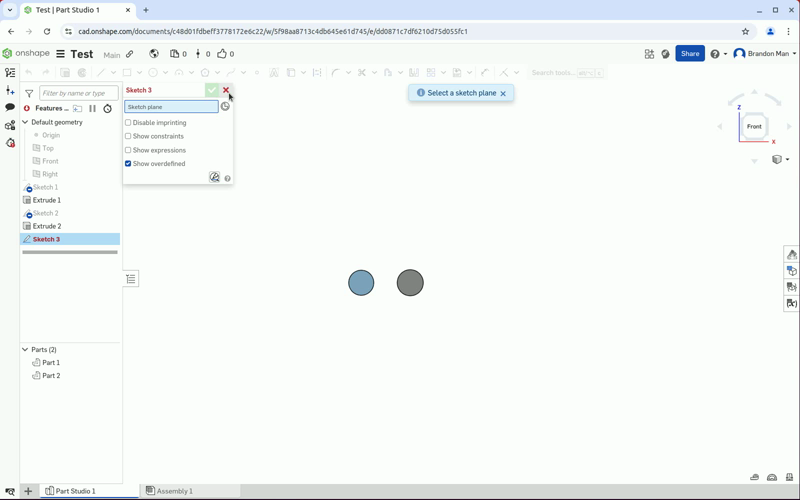
mouse_move(73, 163)
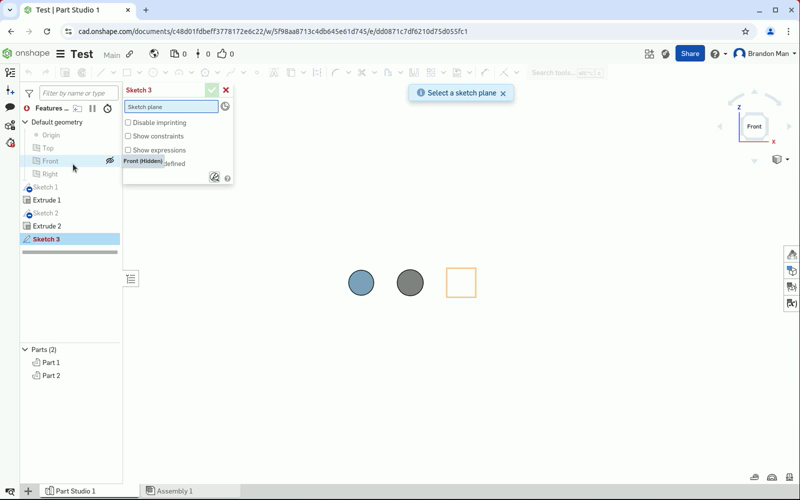
click(73, 163)
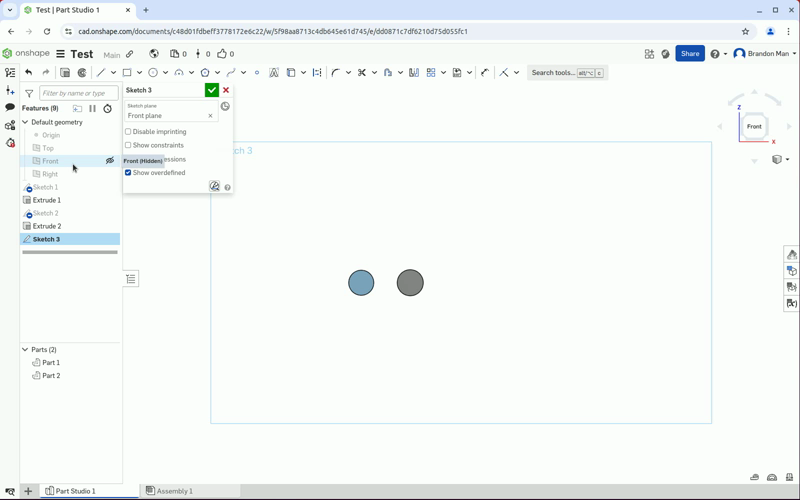
mouse_move(73, 352)
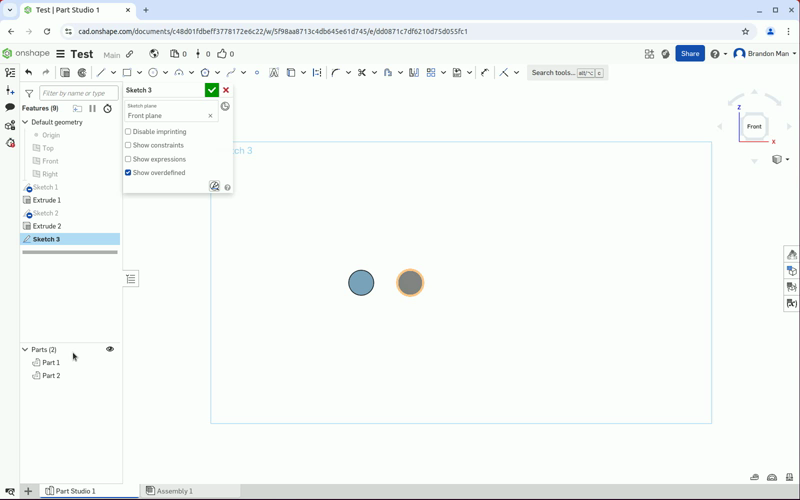
key(y)
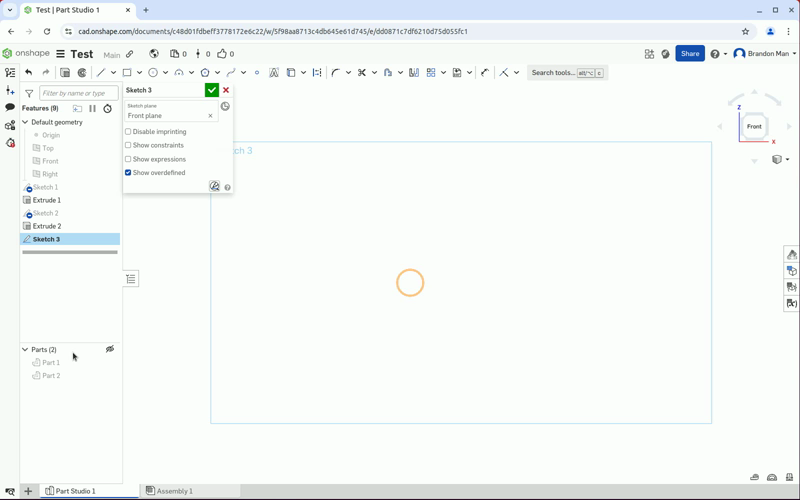
key(l)
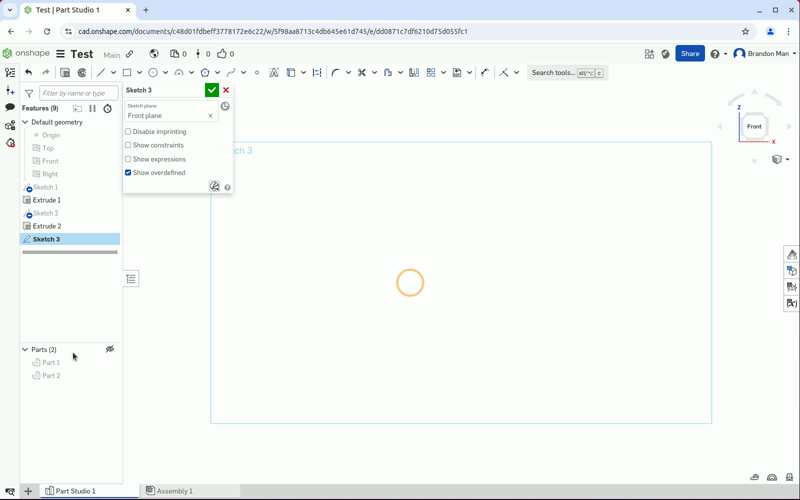
key_down(shift)
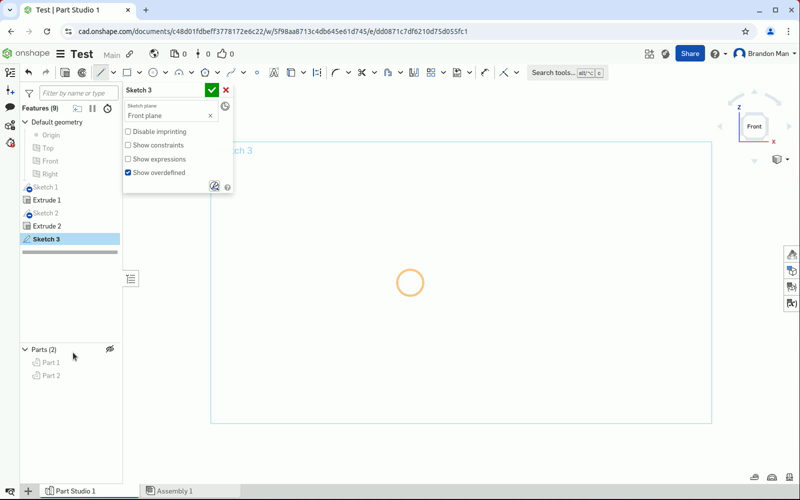
mouse_move(372, 286)
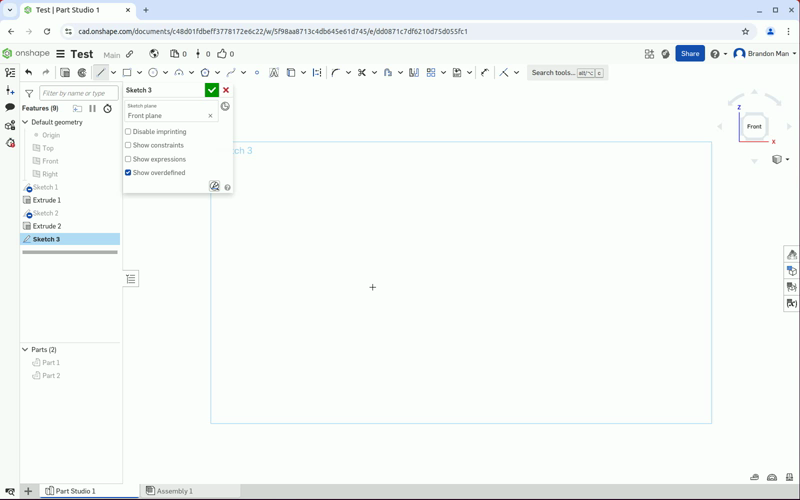
click(372, 286)
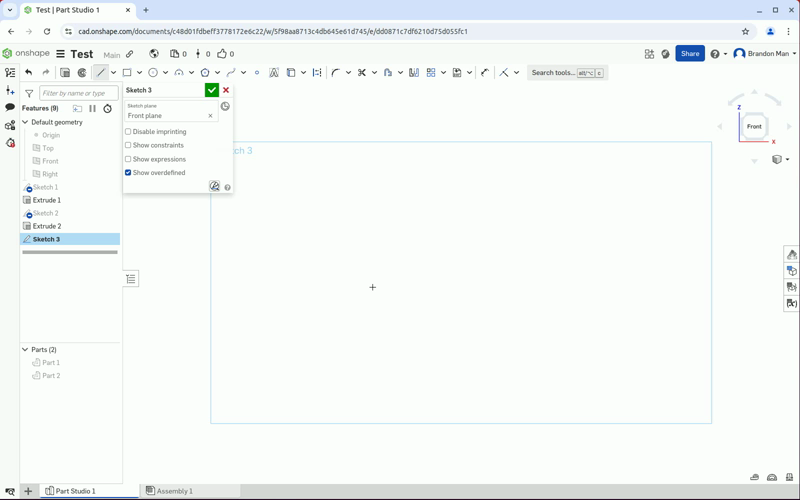
key_up(shift)
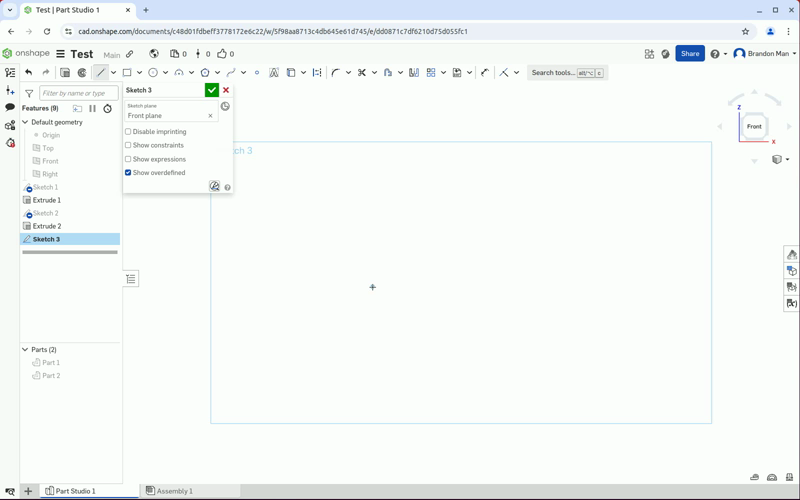
key_down(shift)
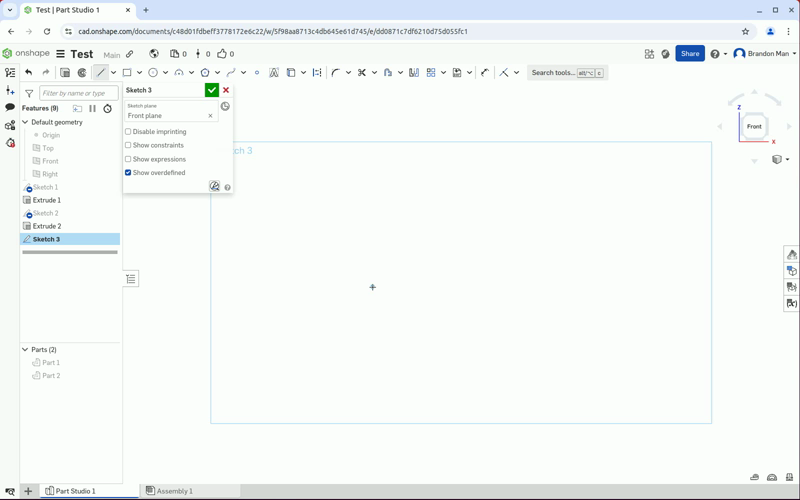
mouse_move(402, 286)
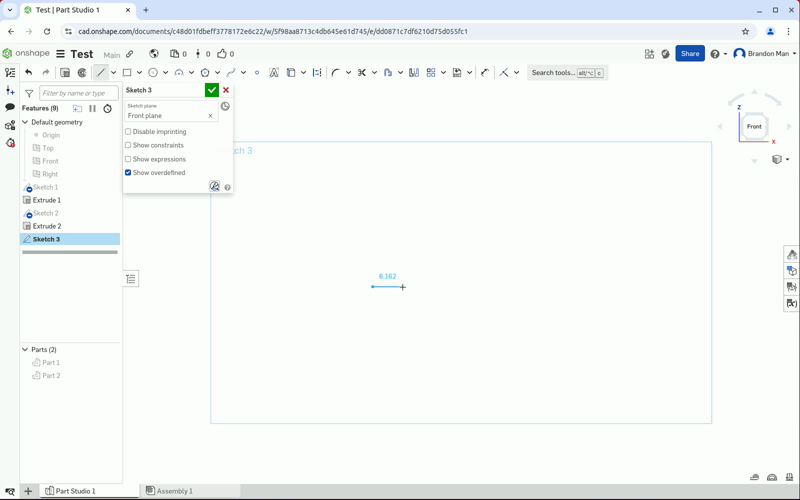
mouse_move(398, 286)
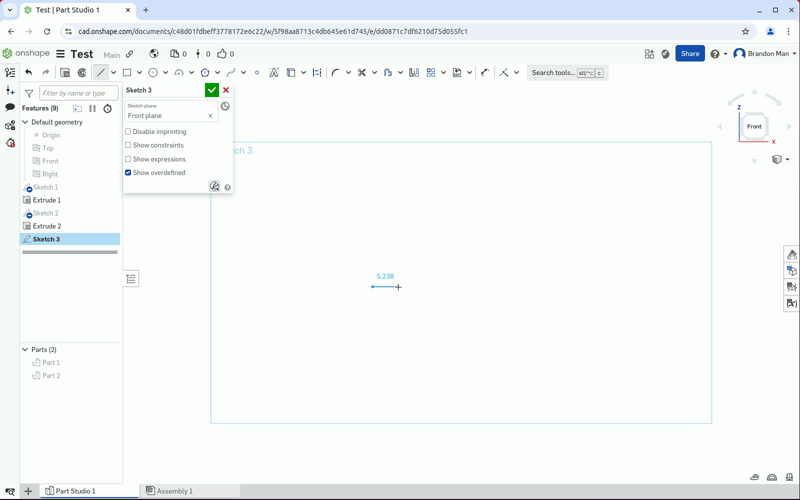
click(398, 286)
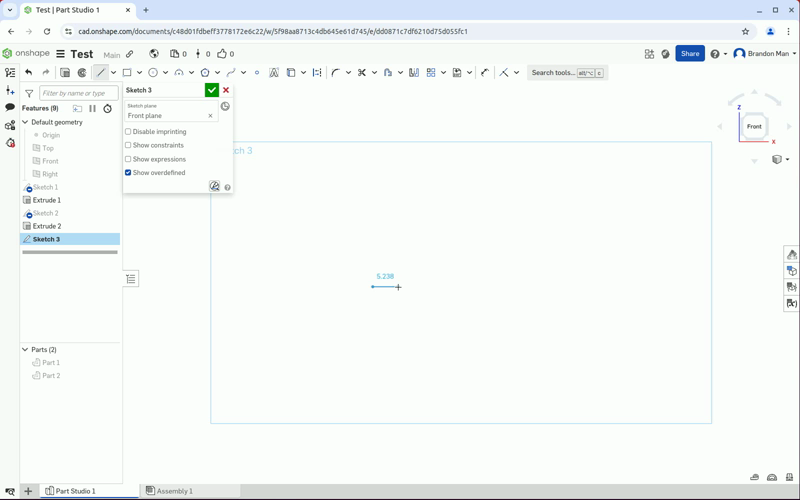
key_up(shift)
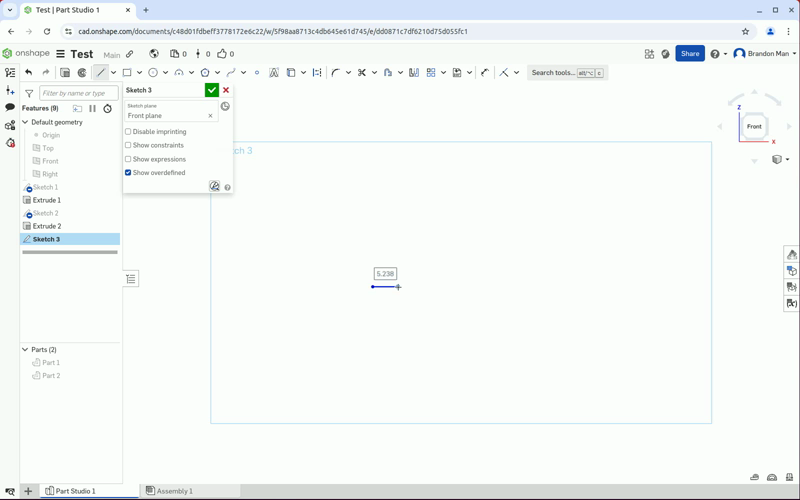
key(esc)
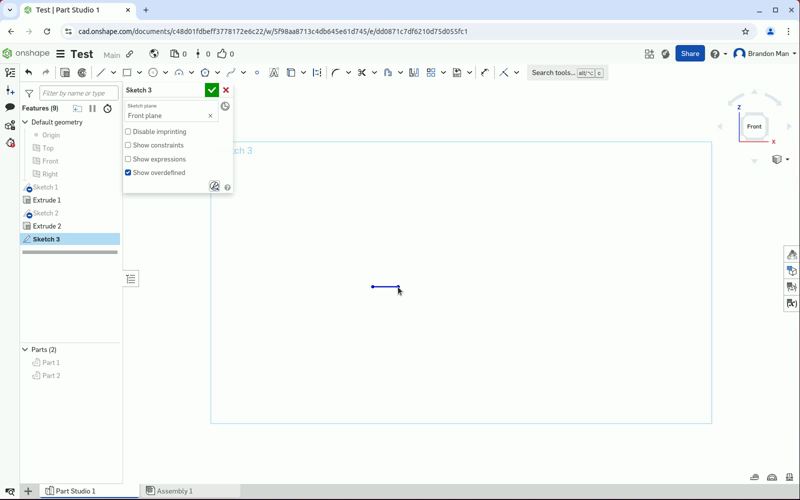
key(a)
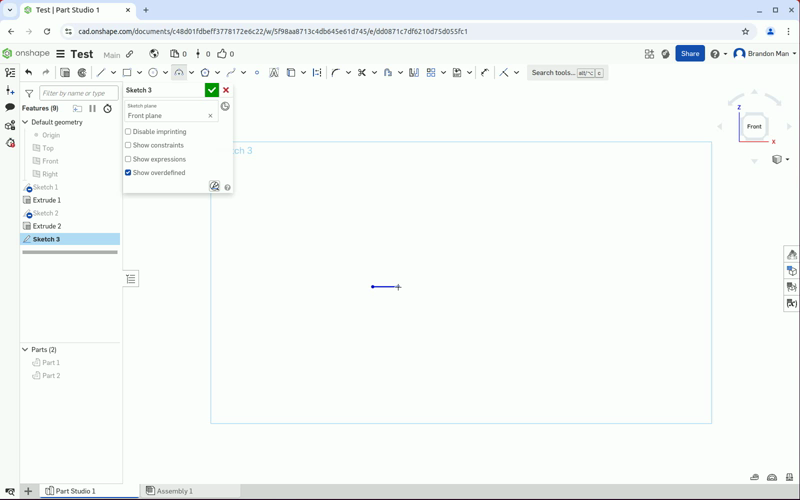
mouse_move(398, 286)
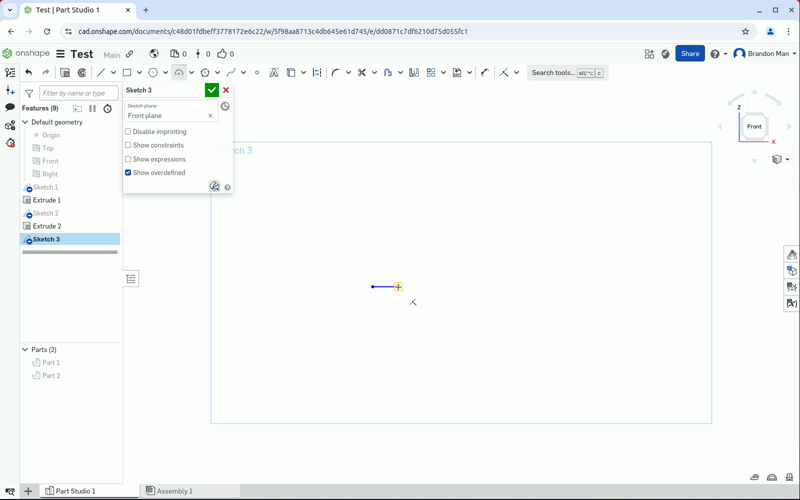
click(398, 286)
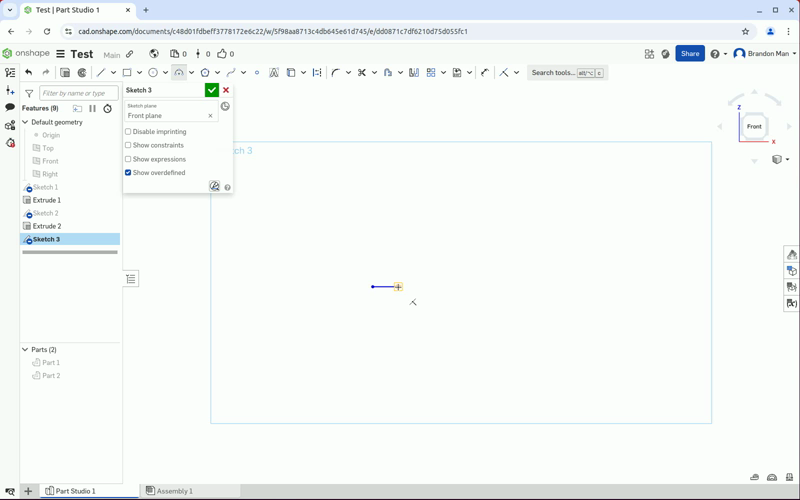
key_down(shift)
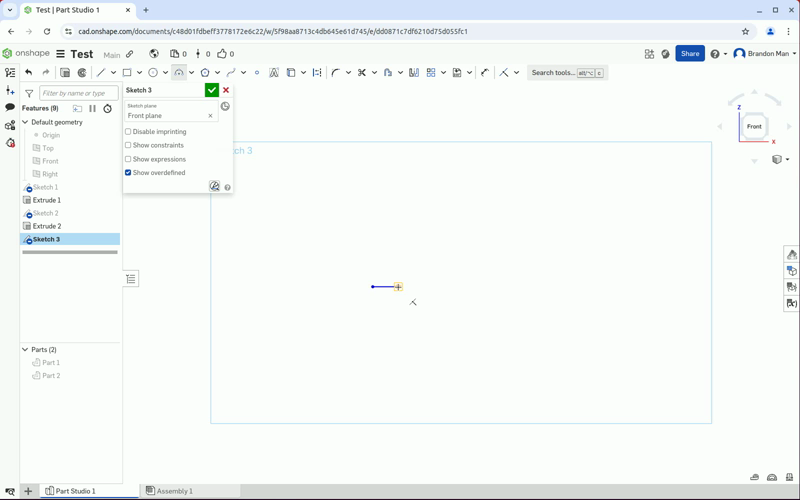
mouse_move(398, 278)
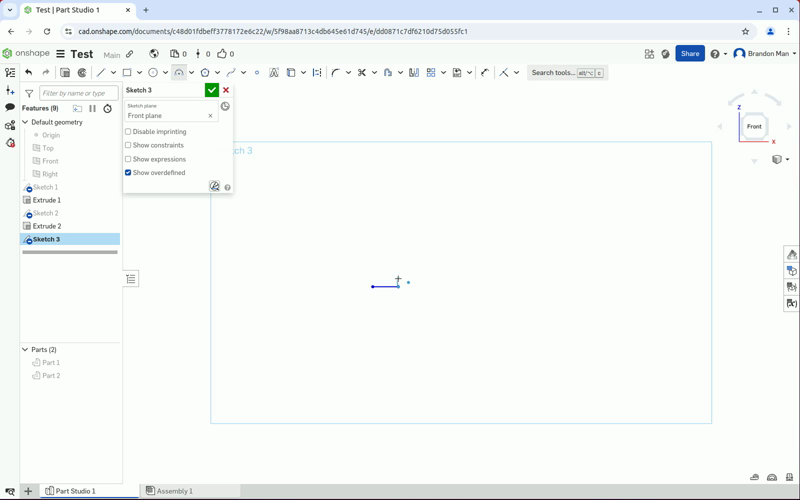
click(398, 278)
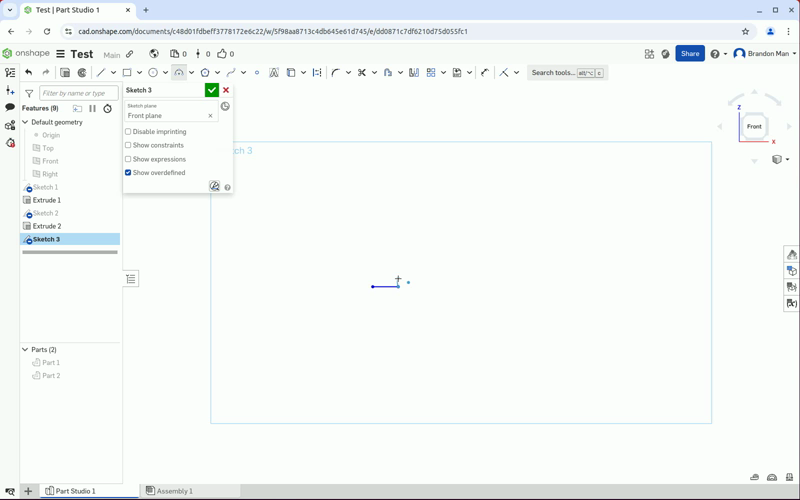
mouse_move(397, 282)
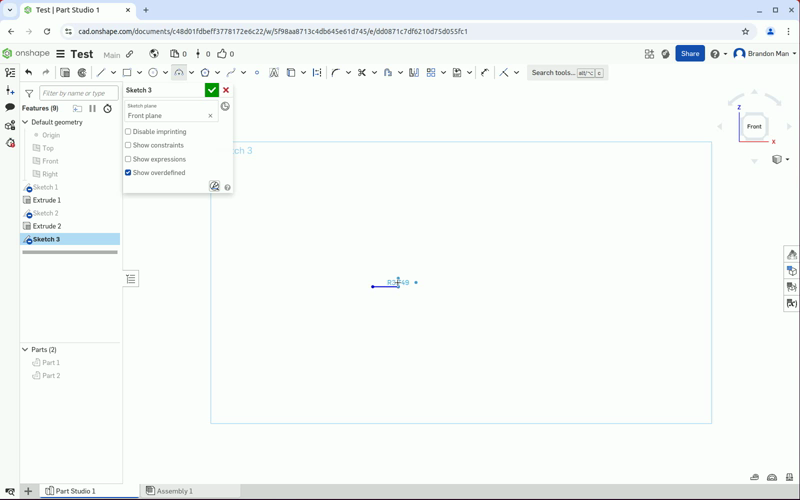
scroll(6)
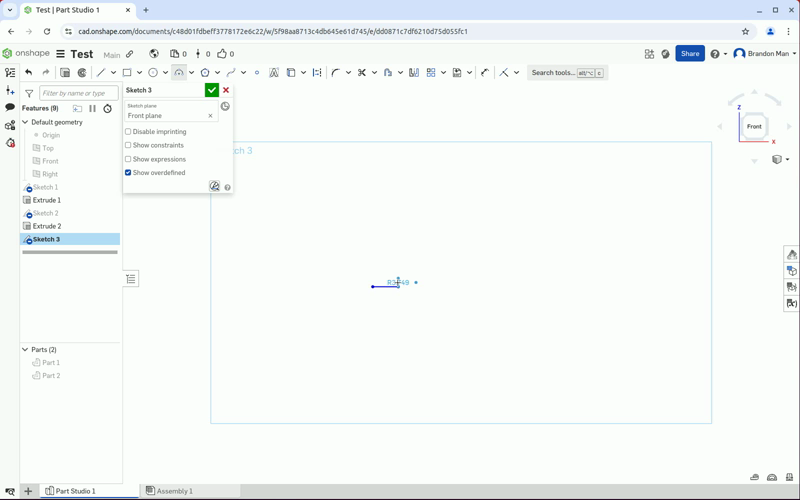
scroll(6)
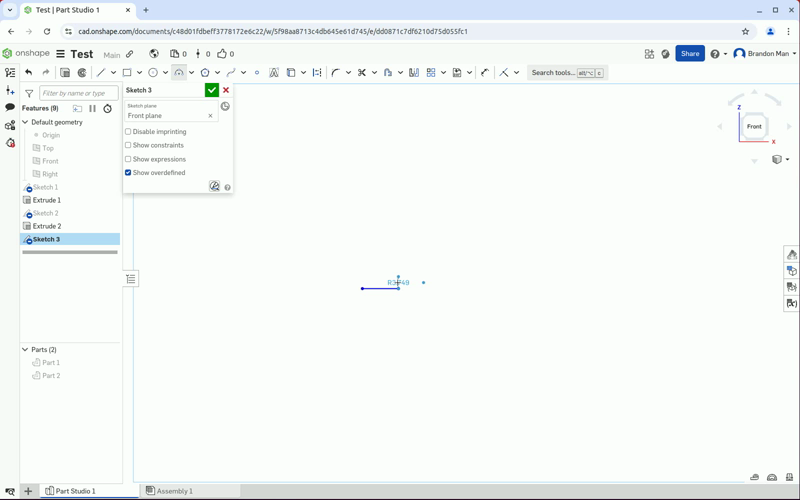
scroll(6)
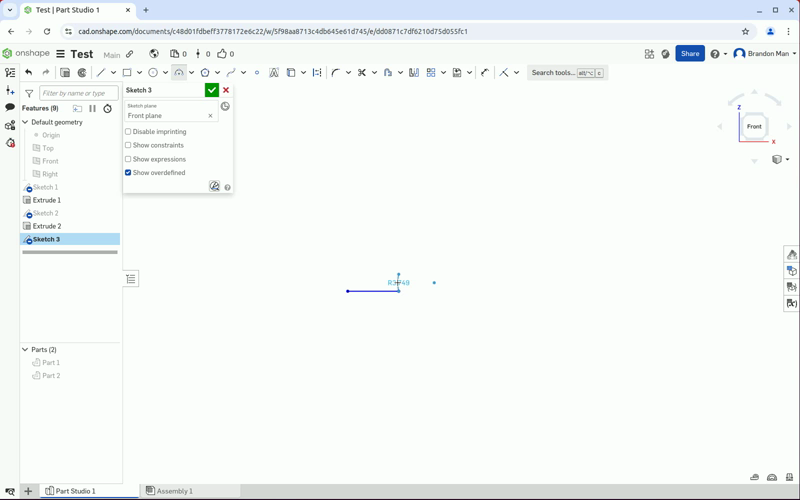
scroll(6)
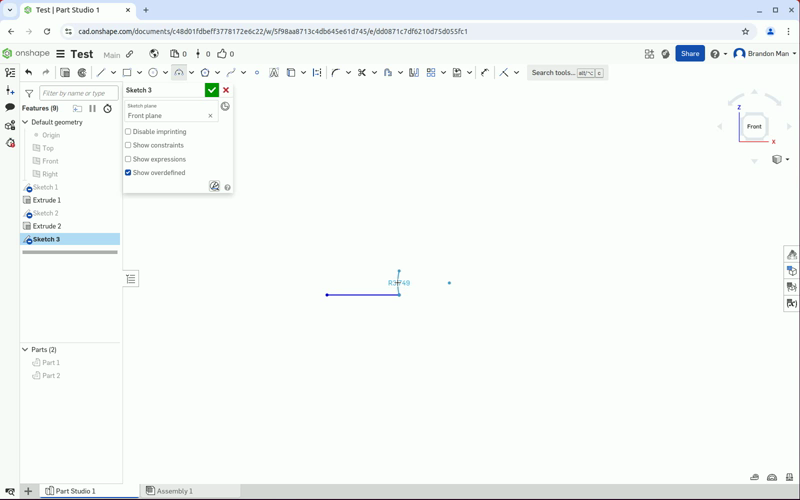
scroll(6)
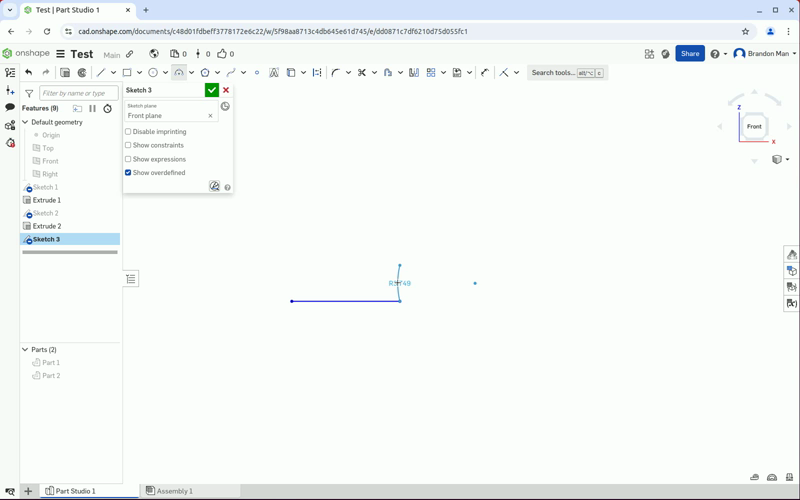
scroll(6)
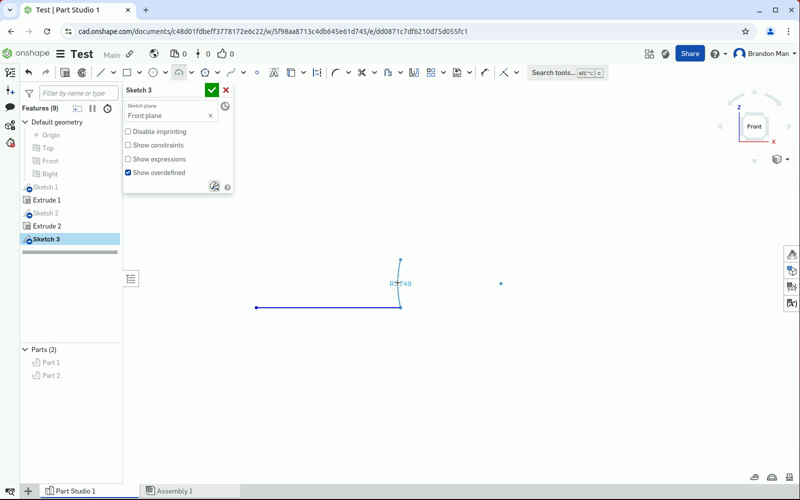
scroll(6)
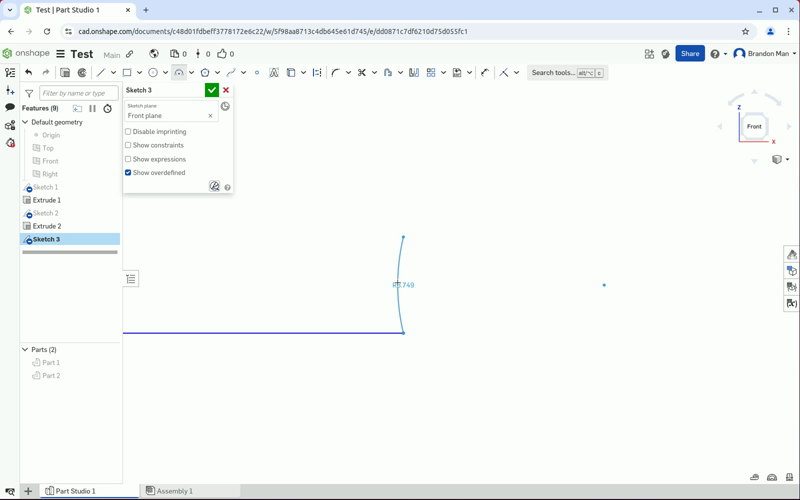
click(397, 282)
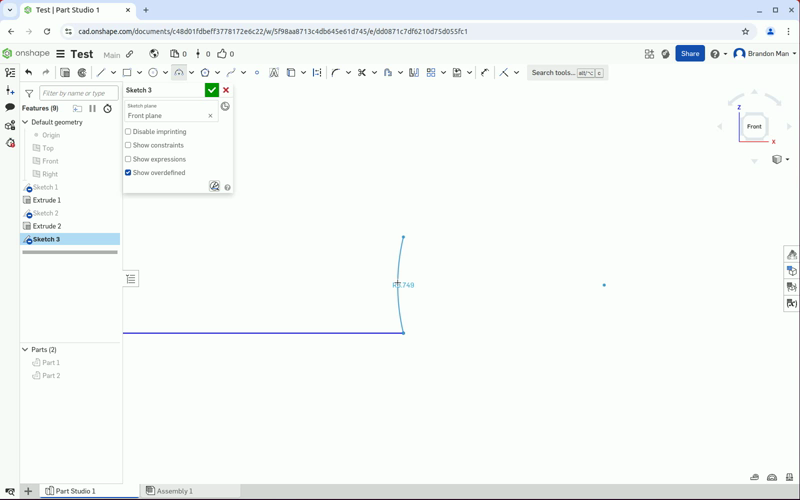
scroll(-6)
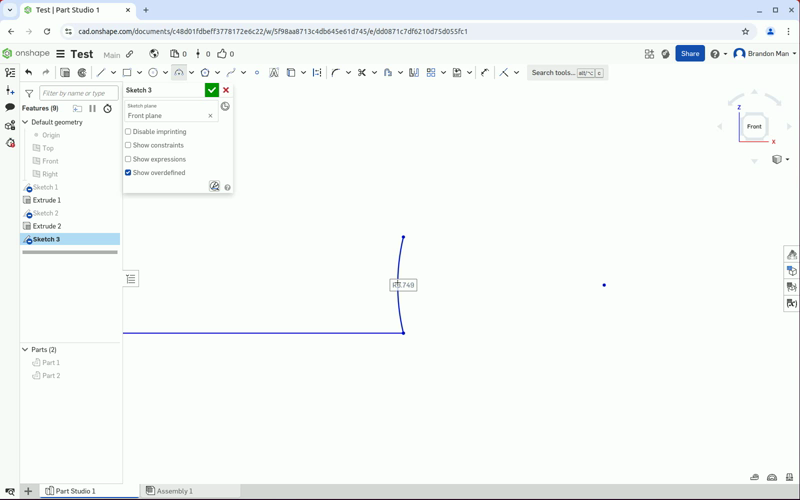
scroll(-6)
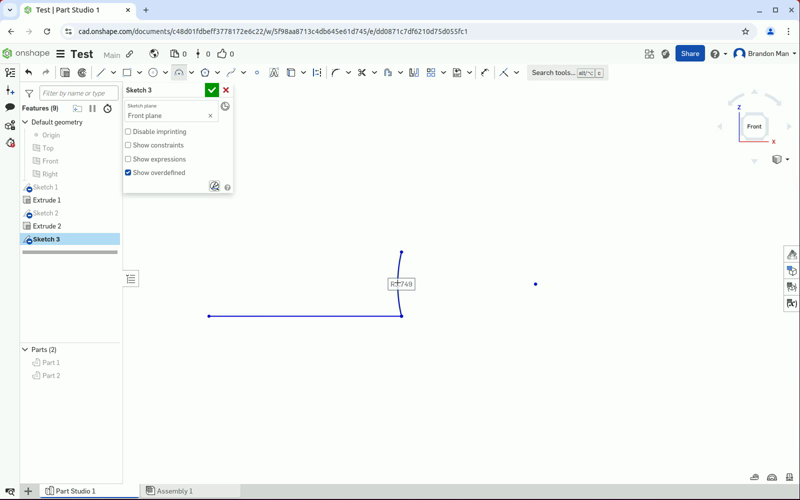
scroll(-6)
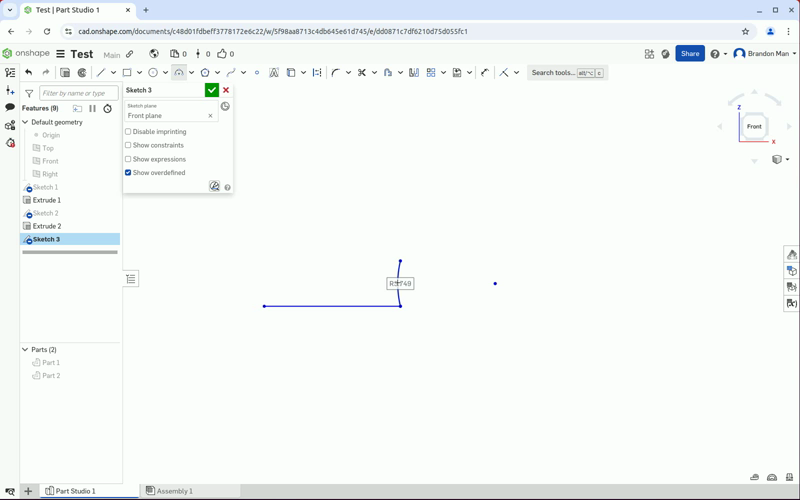
scroll(-6)
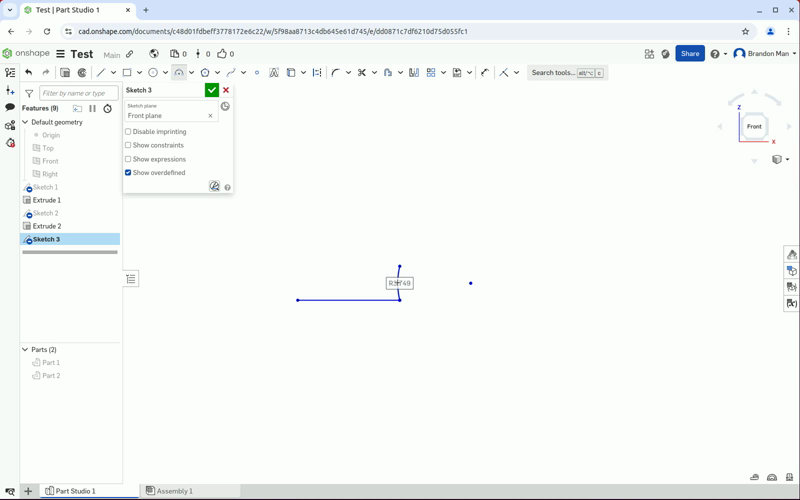
scroll(-6)
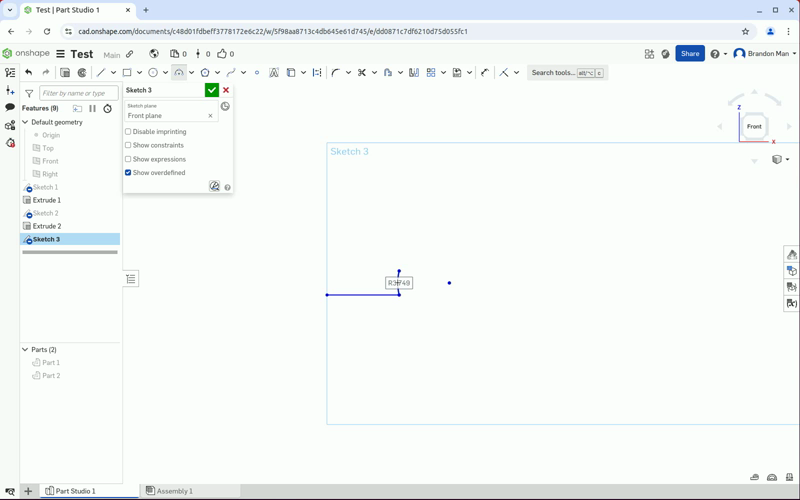
scroll(-6)
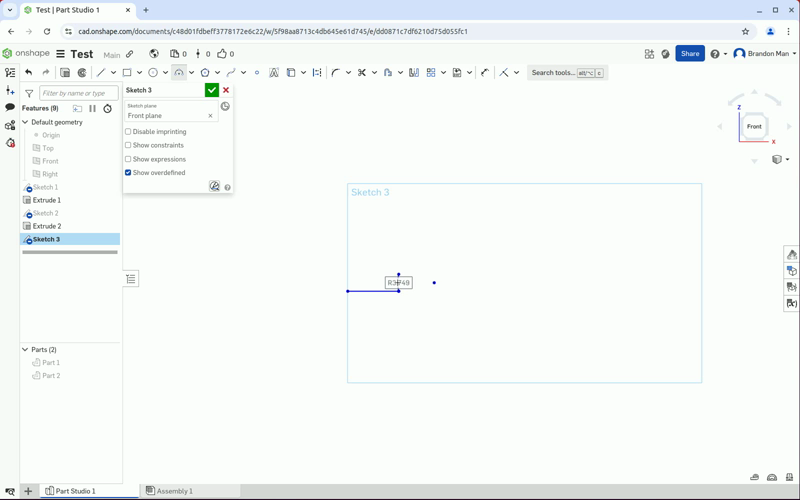
scroll(-6)
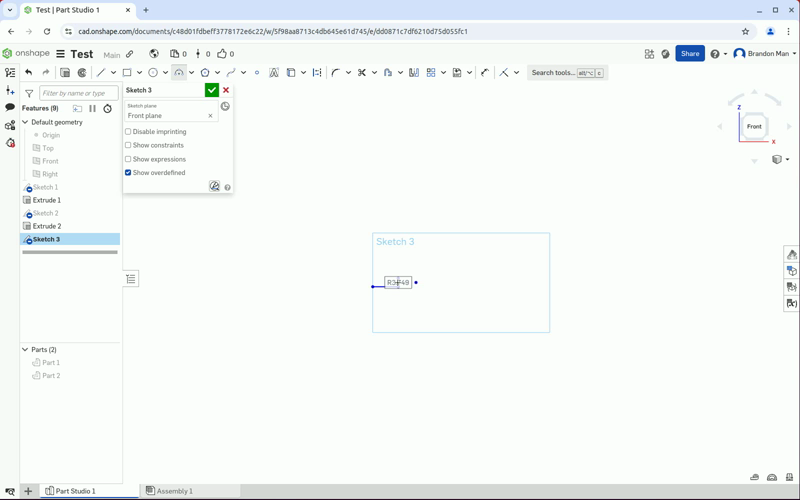
key_up(shift)
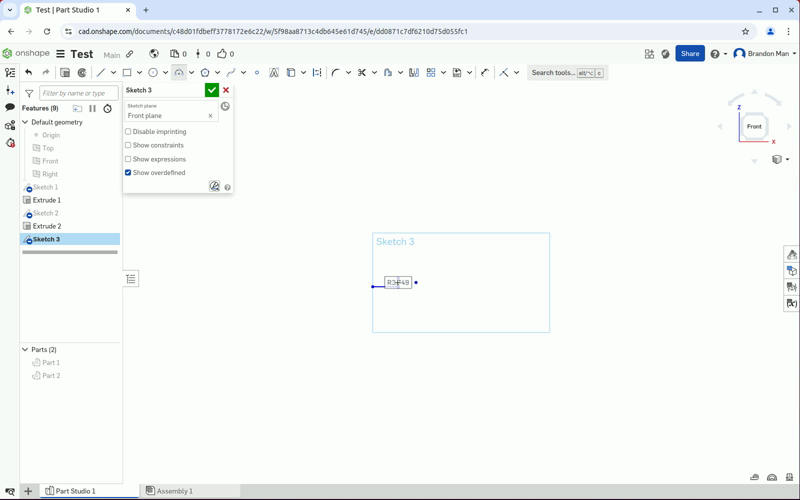
key(esc)
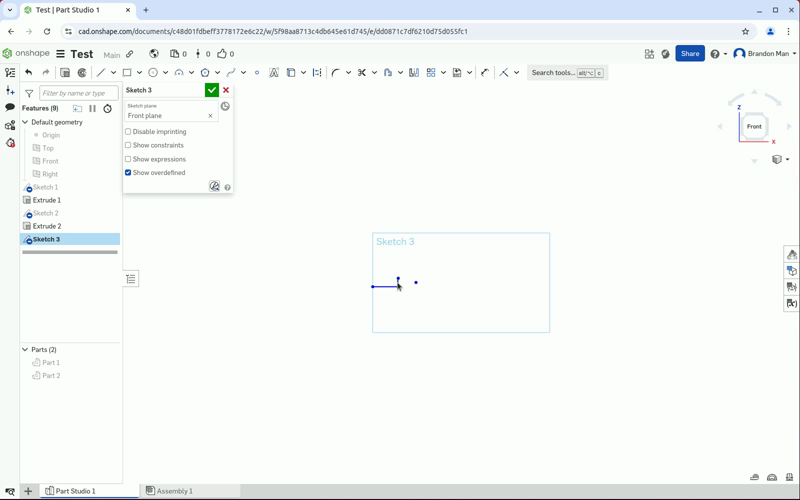
key(l)
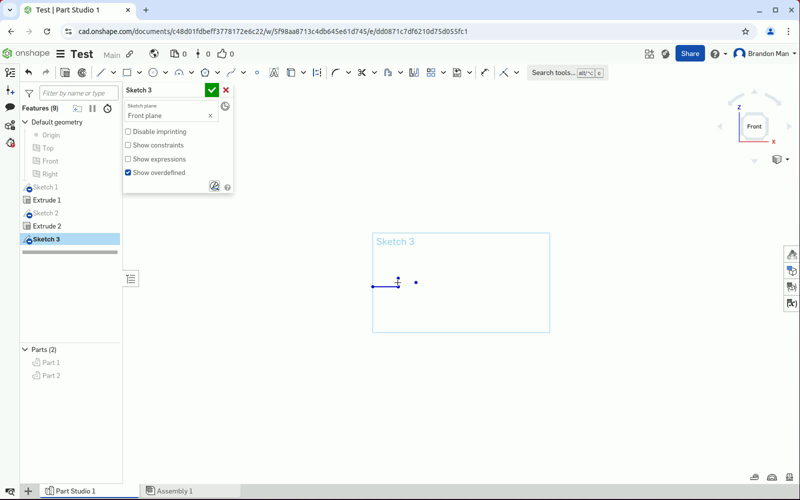
mouse_move(398, 278)
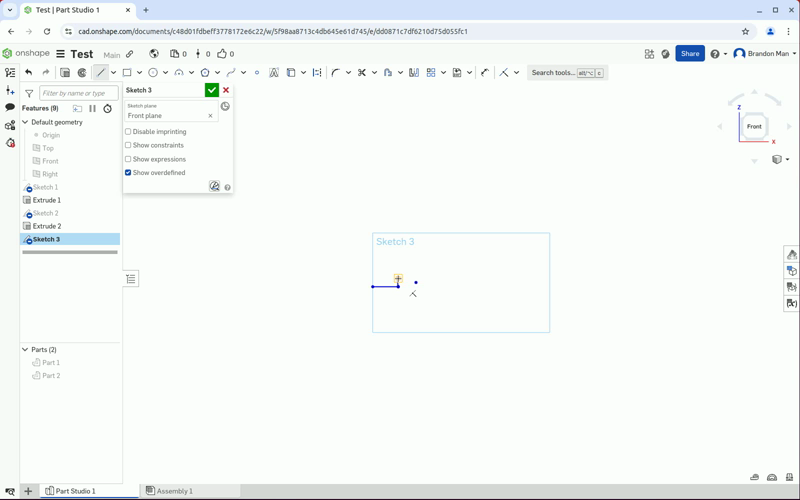
scroll(6)
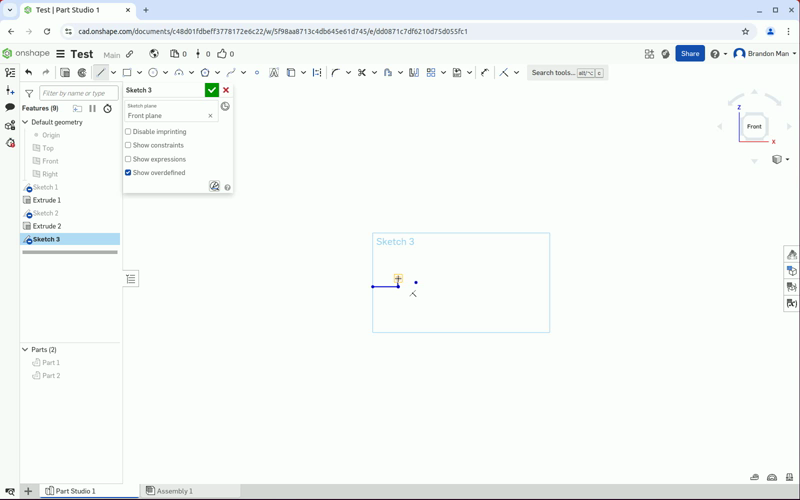
scroll(6)
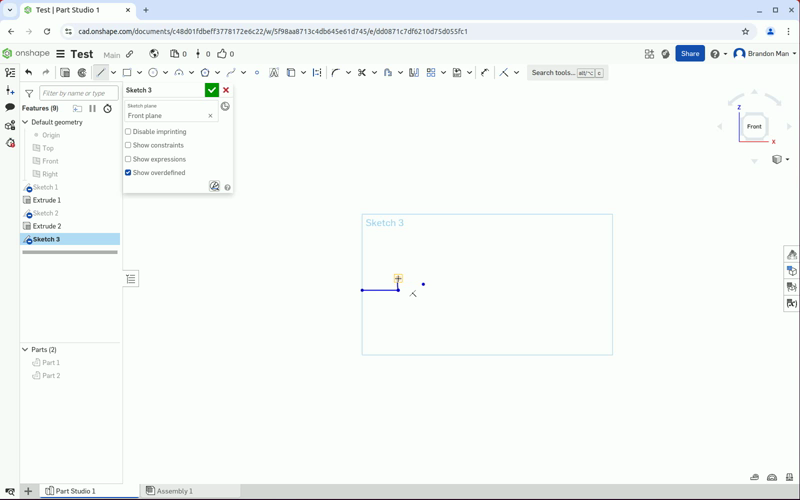
scroll(6)
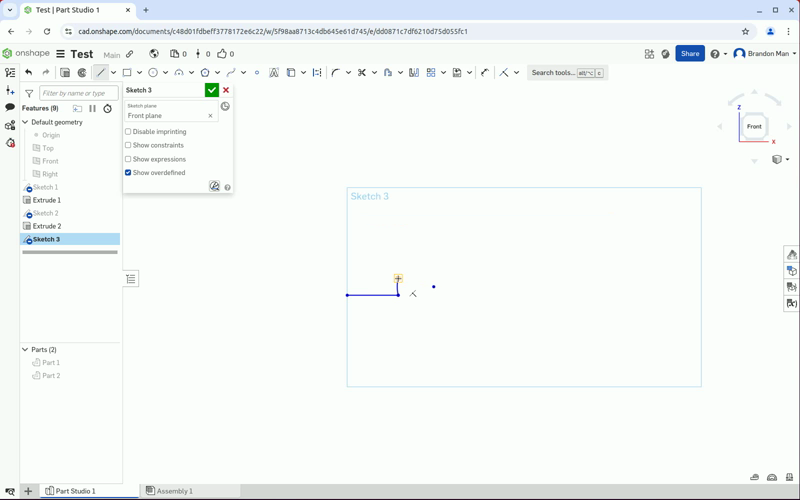
scroll(6)
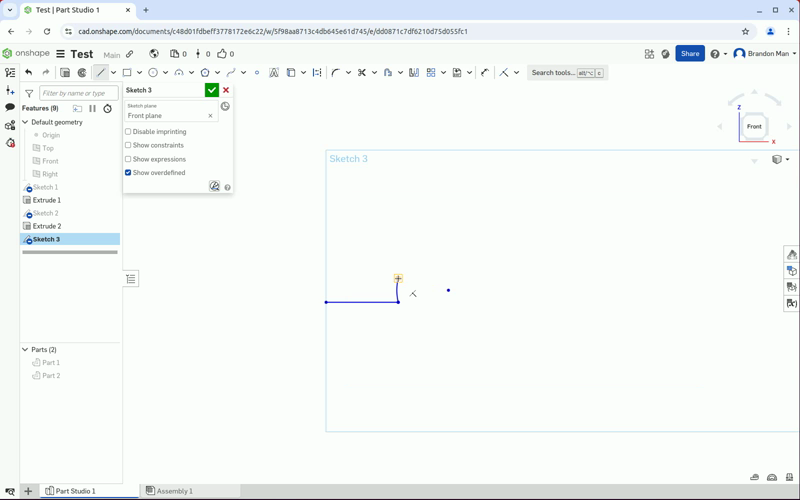
scroll(6)
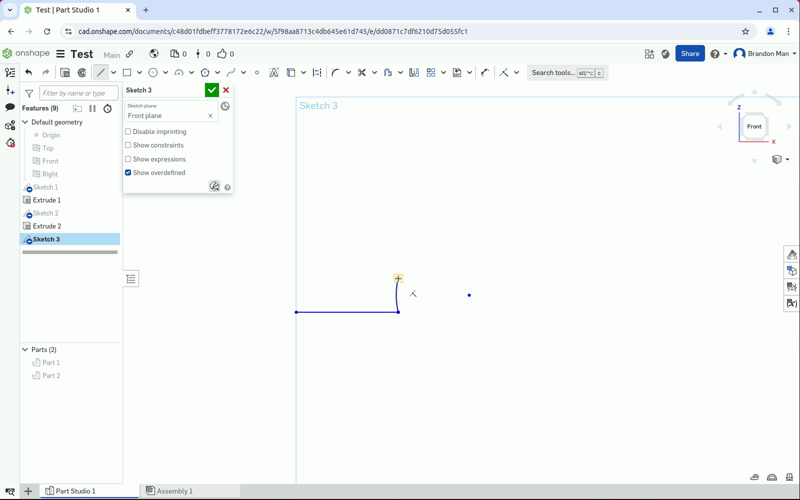
scroll(6)
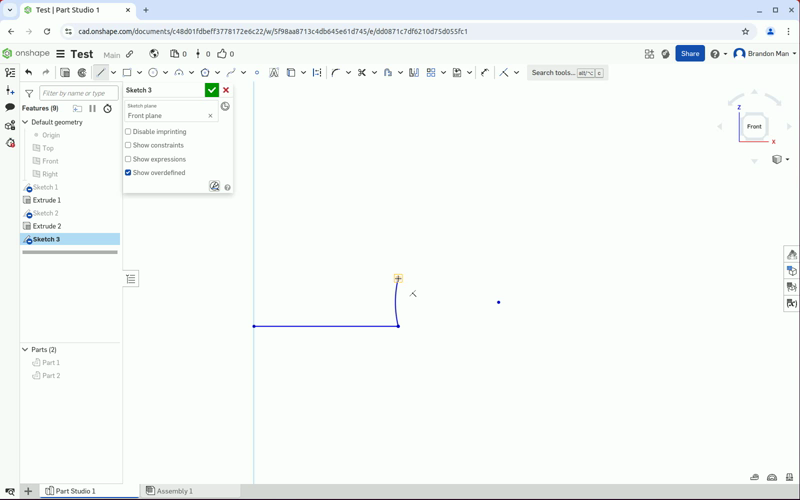
scroll(6)
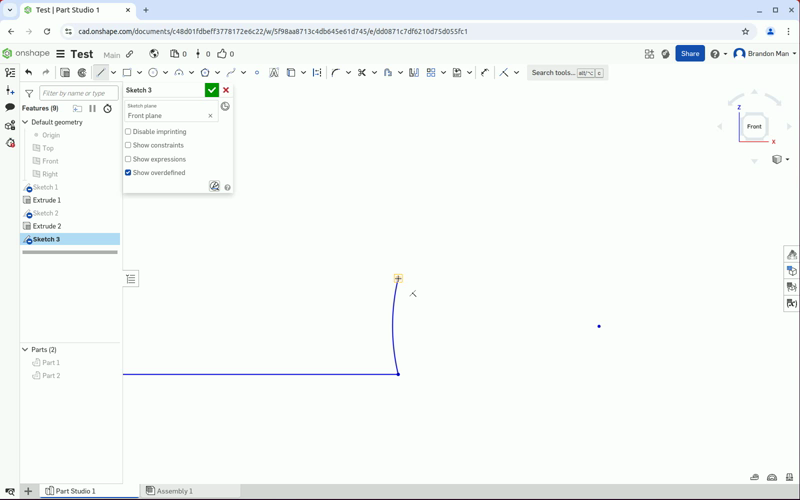
click(398, 278)
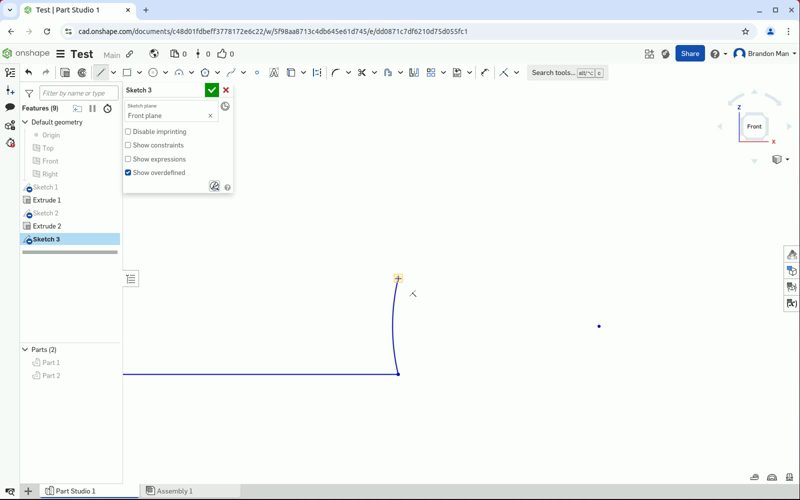
scroll(-6)
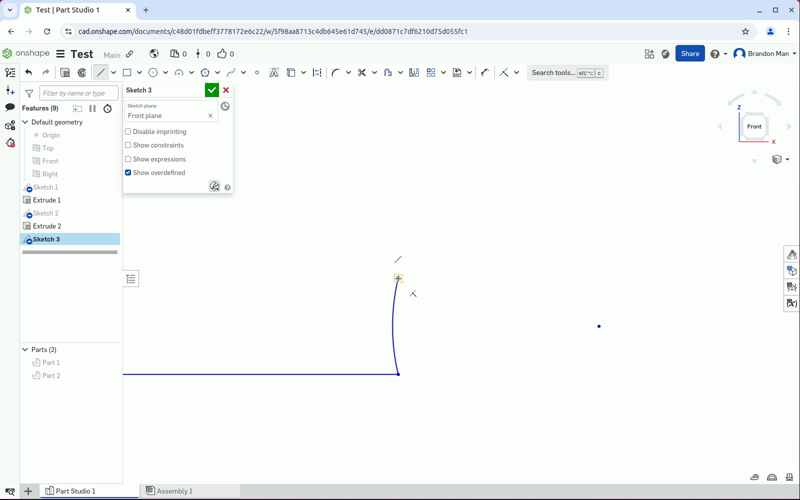
scroll(-6)
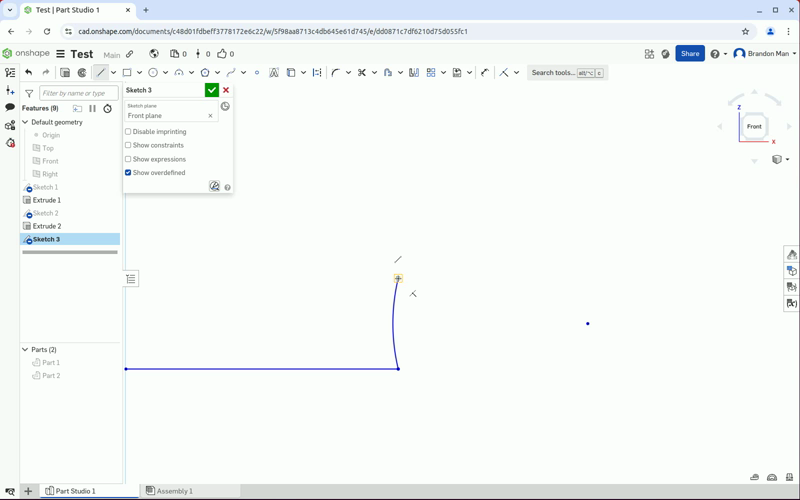
scroll(-6)
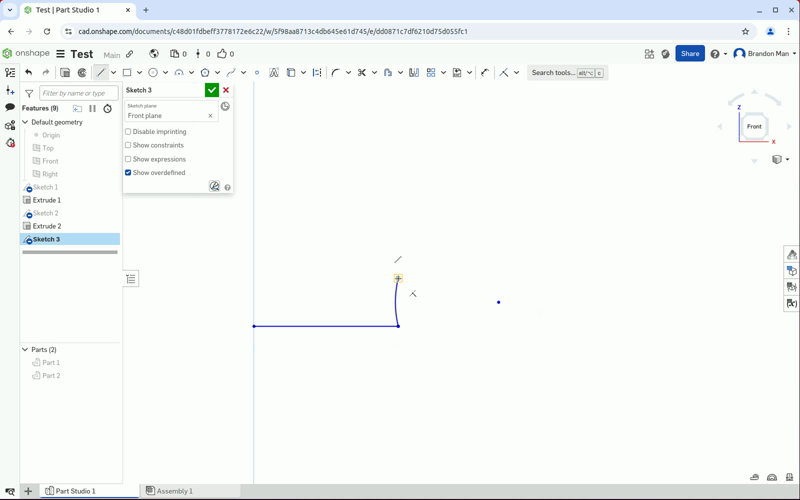
scroll(-6)
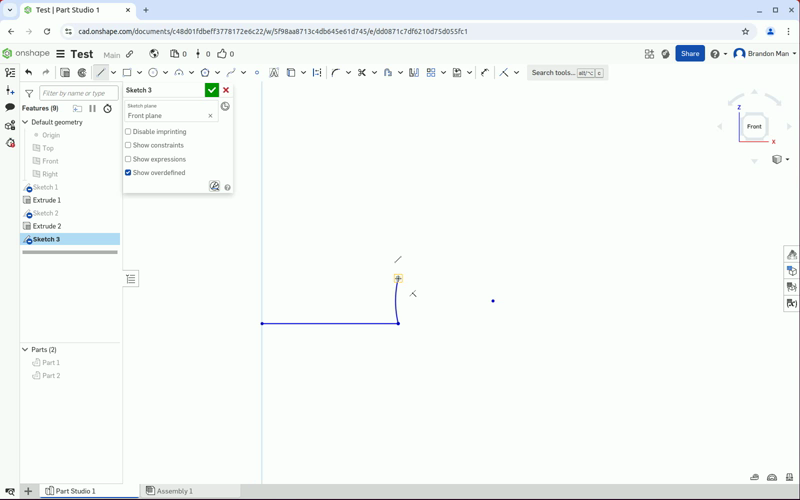
scroll(-6)
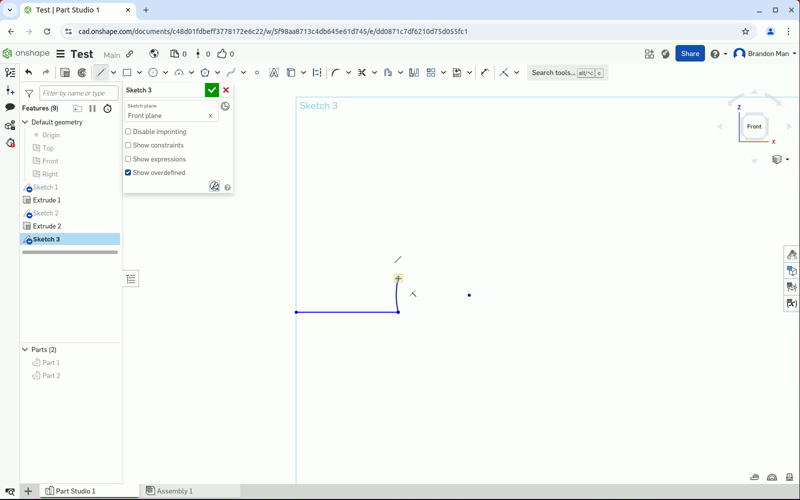
scroll(-6)
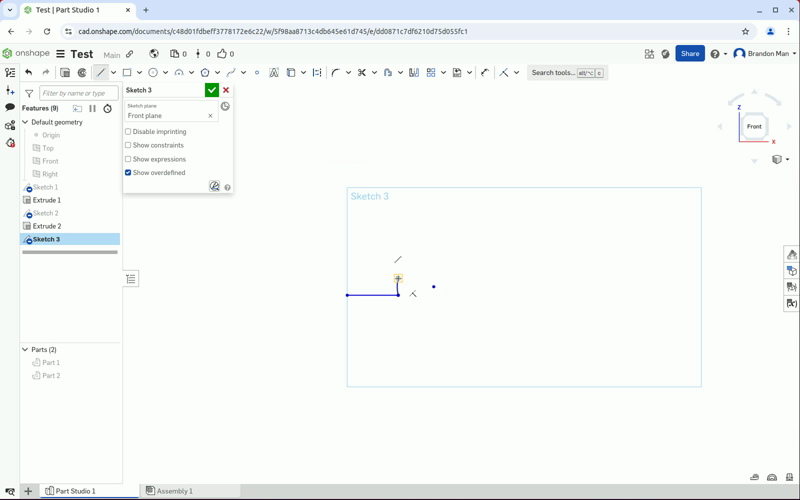
scroll(-6)
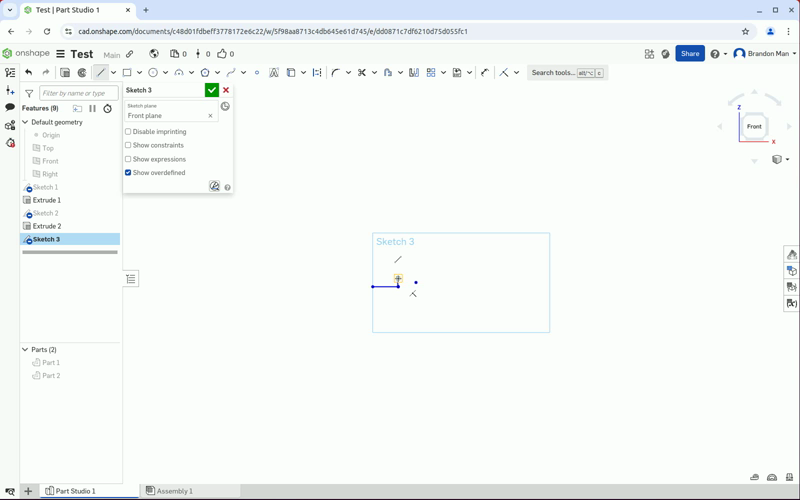
key_down(shift)
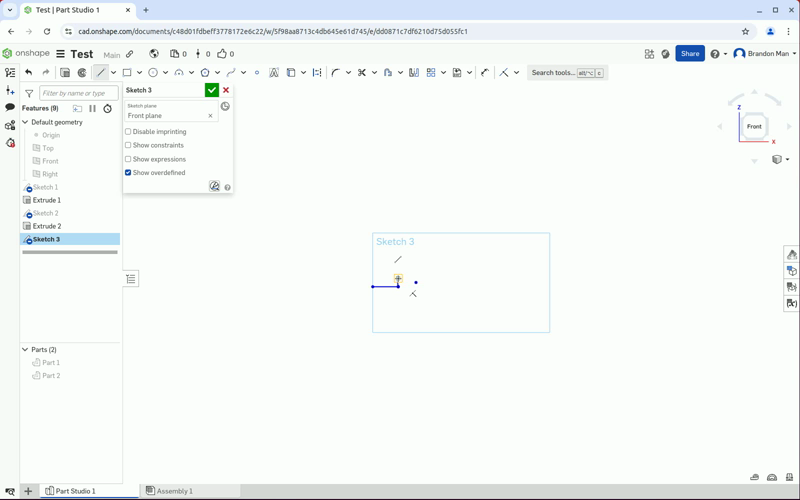
mouse_move(428, 278)
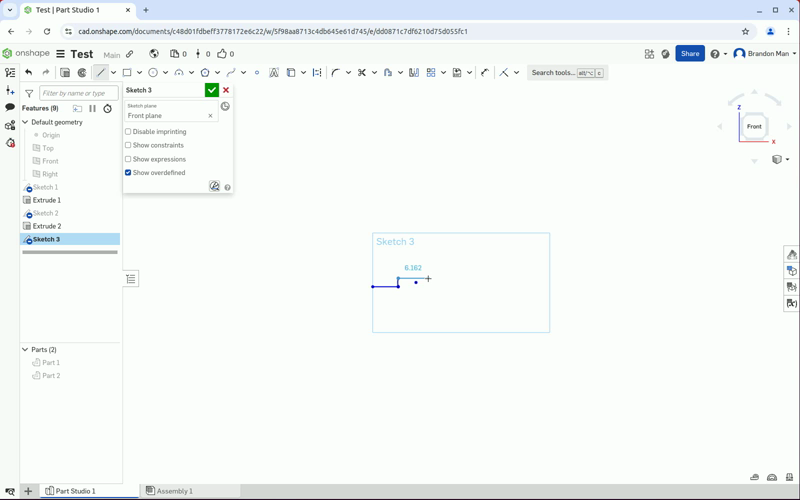
mouse_move(372, 278)
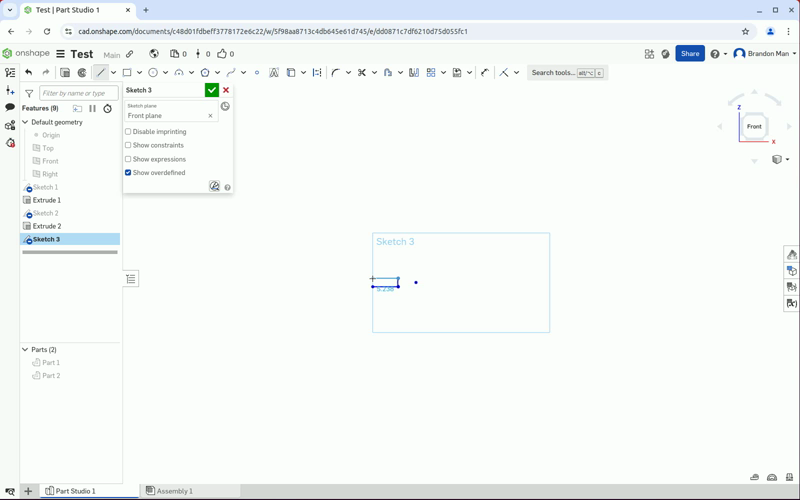
click(372, 278)
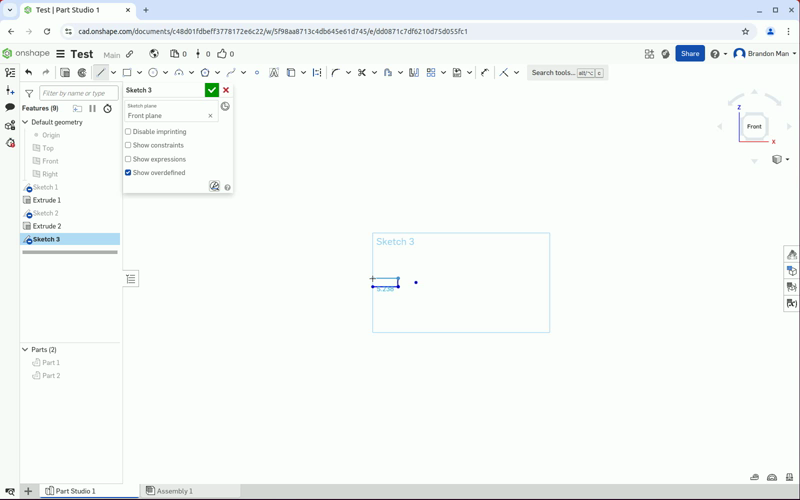
key_up(shift)
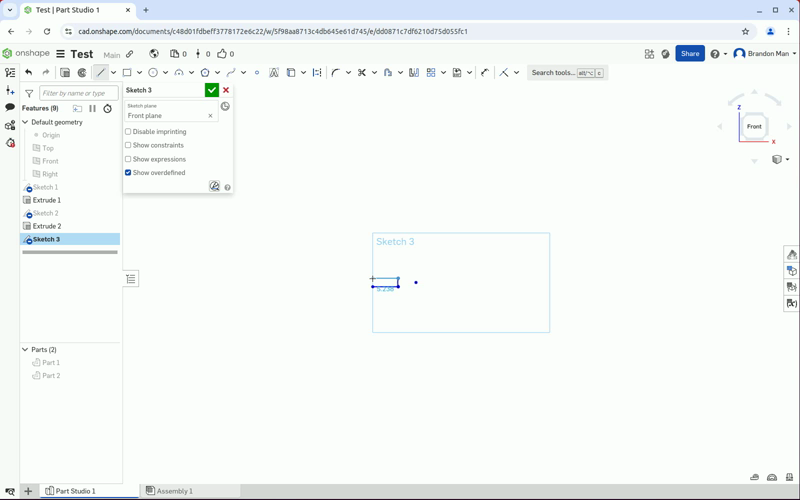
key(esc)
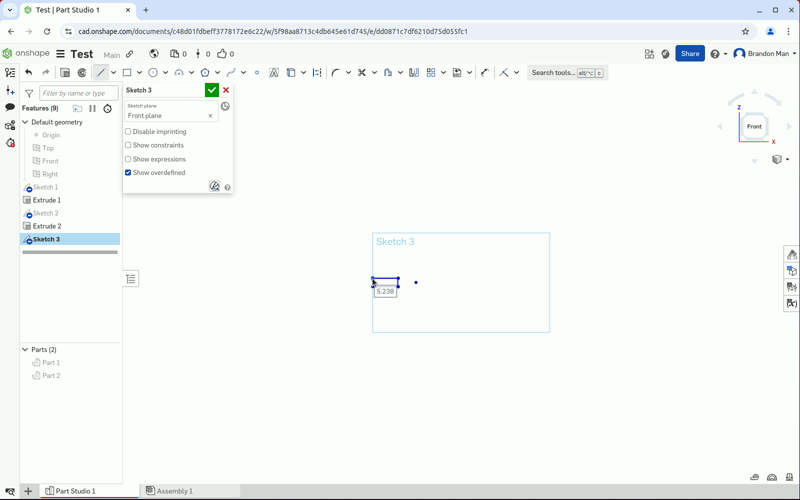
key(a)
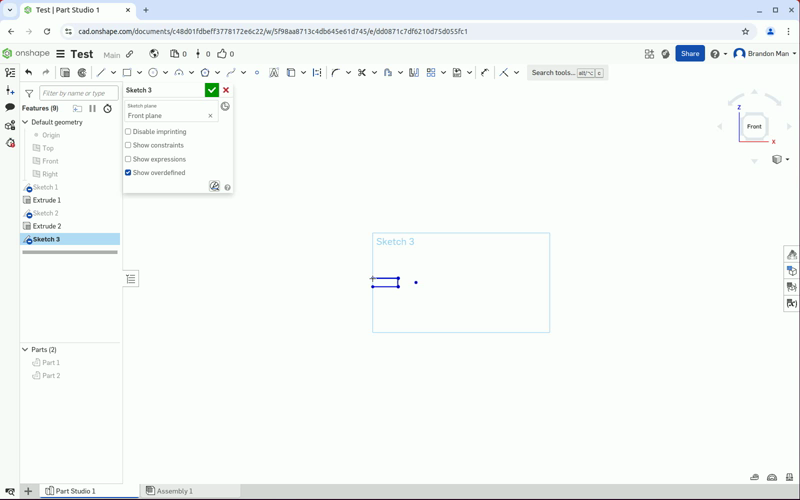
mouse_move(372, 278)
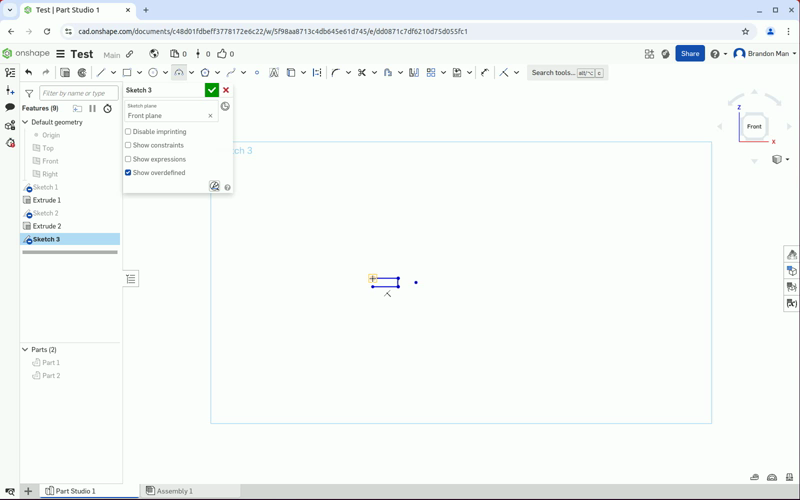
click(372, 278)
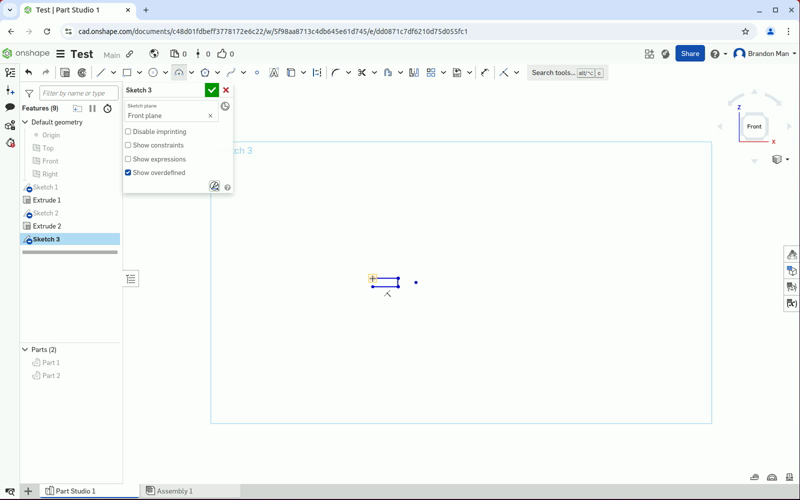
mouse_move(372, 286)
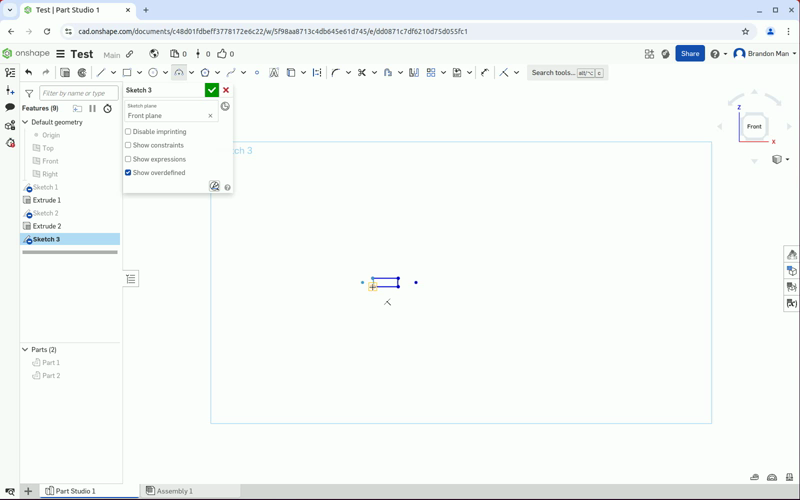
click(372, 286)
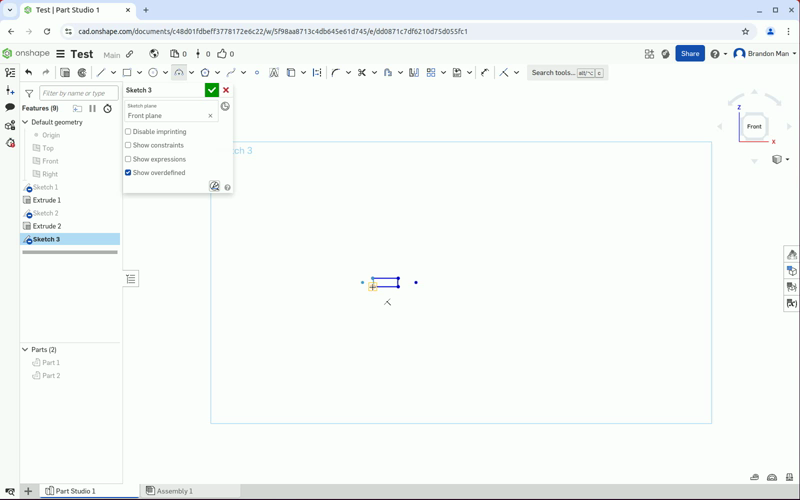
key_down(shift)
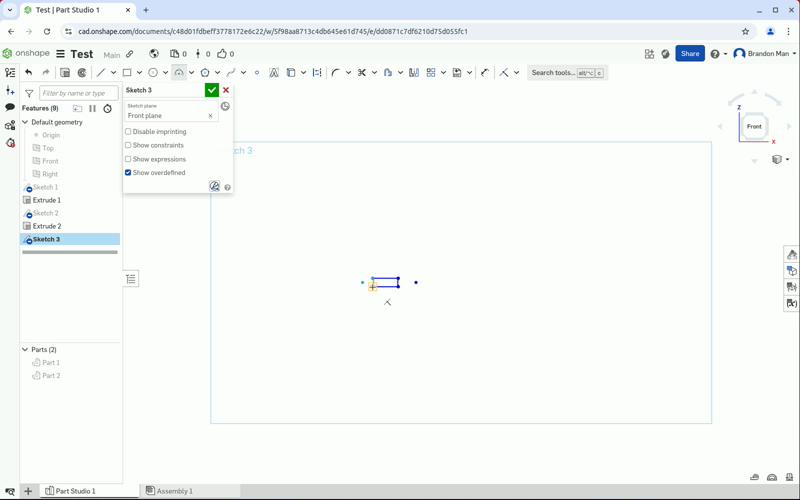
mouse_move(373, 282)
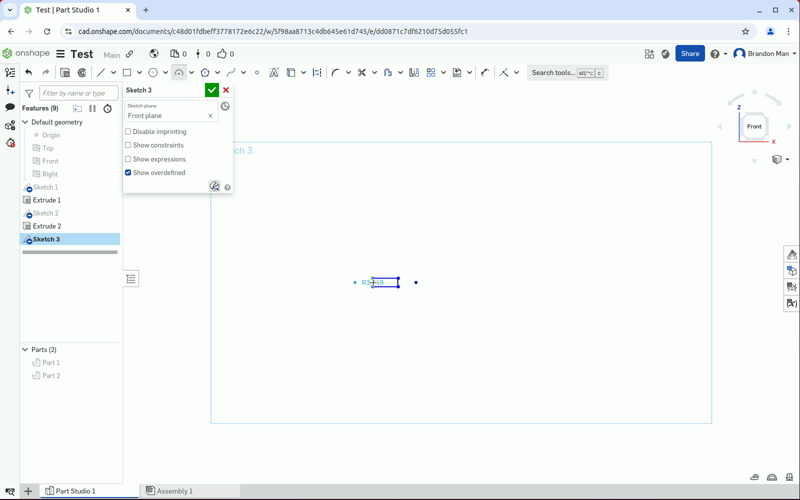
scroll(6)
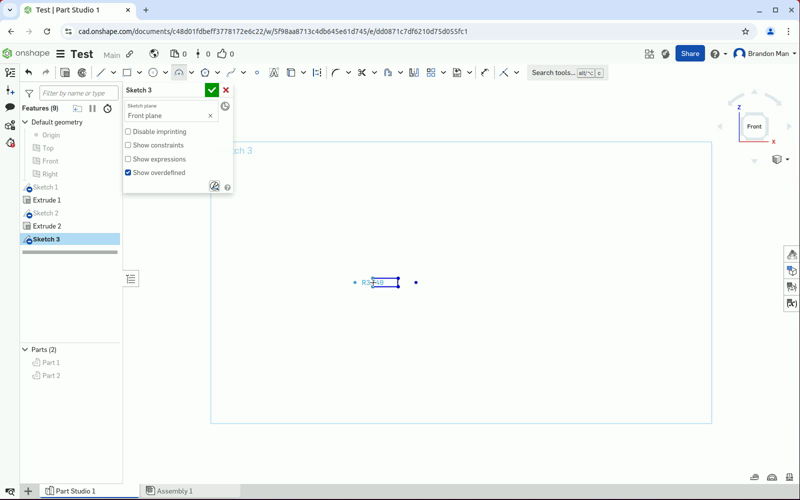
scroll(6)
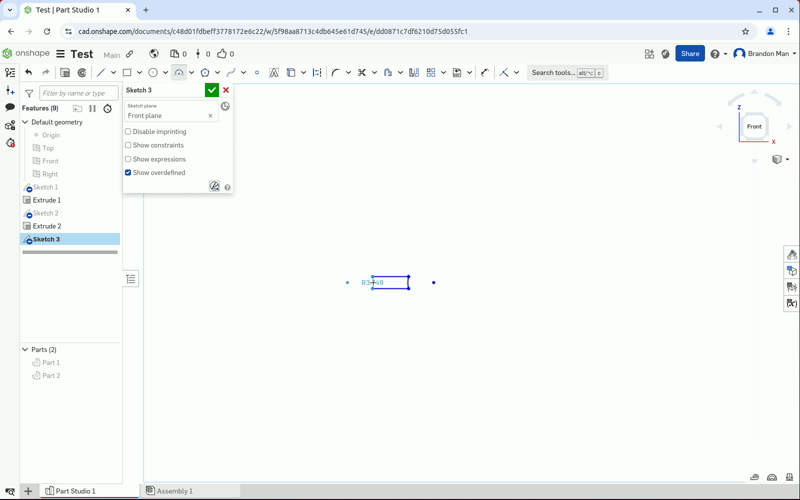
scroll(6)
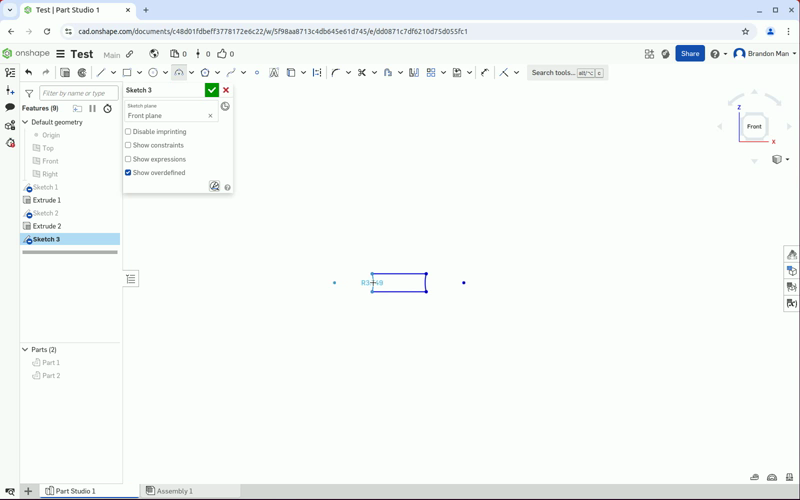
scroll(6)
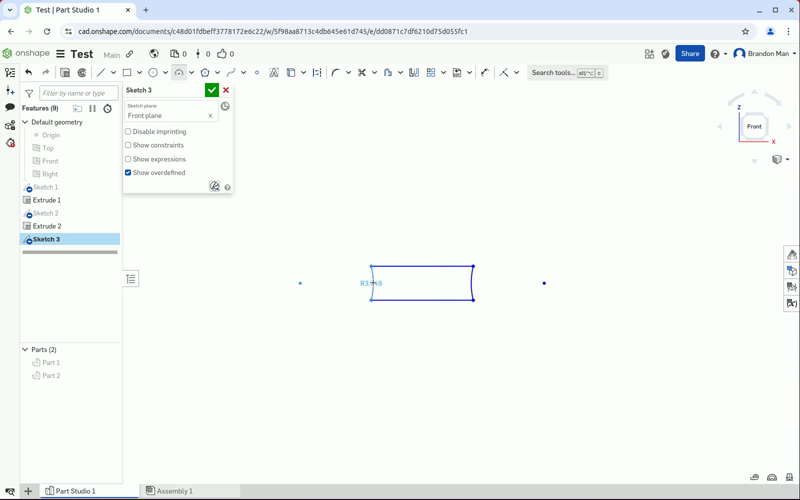
scroll(6)
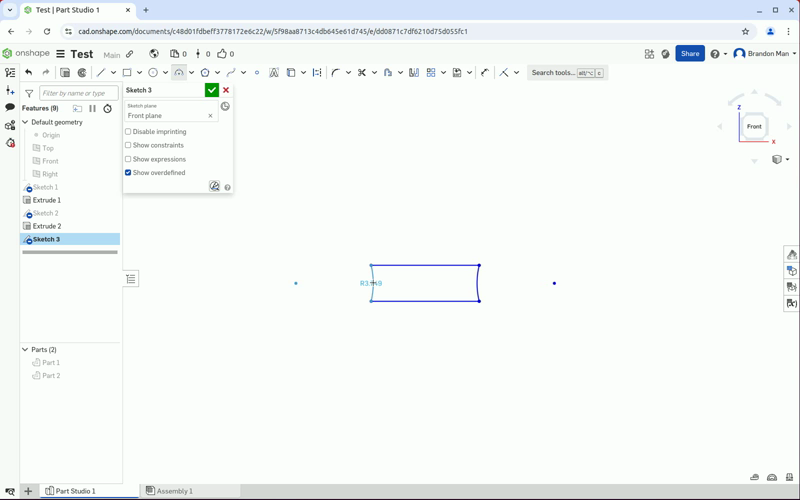
scroll(6)
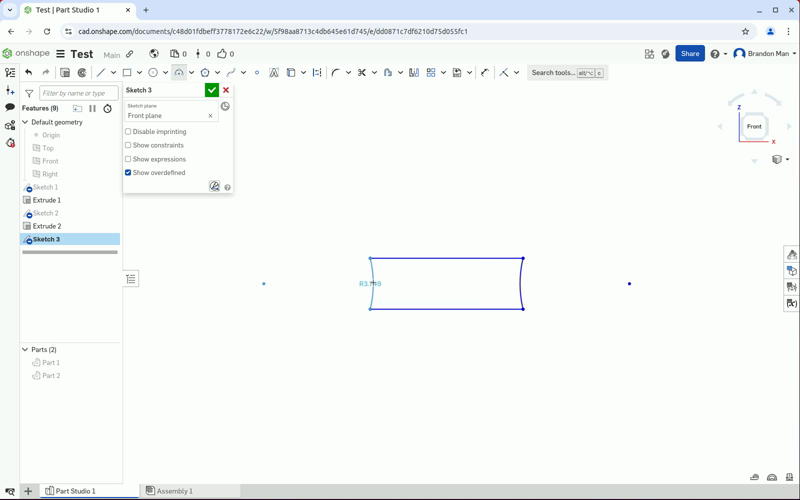
scroll(6)
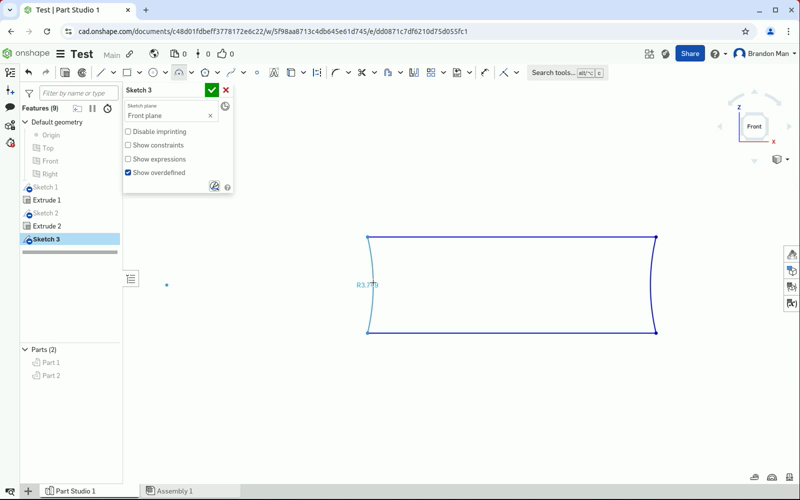
click(373, 282)
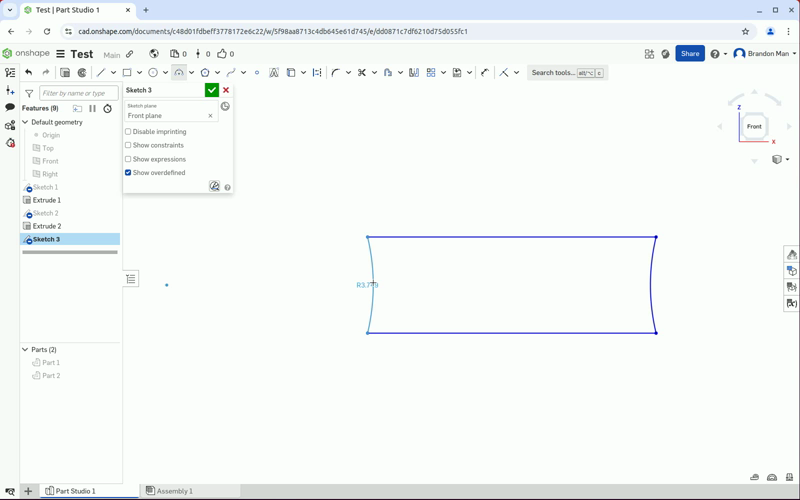
scroll(-6)
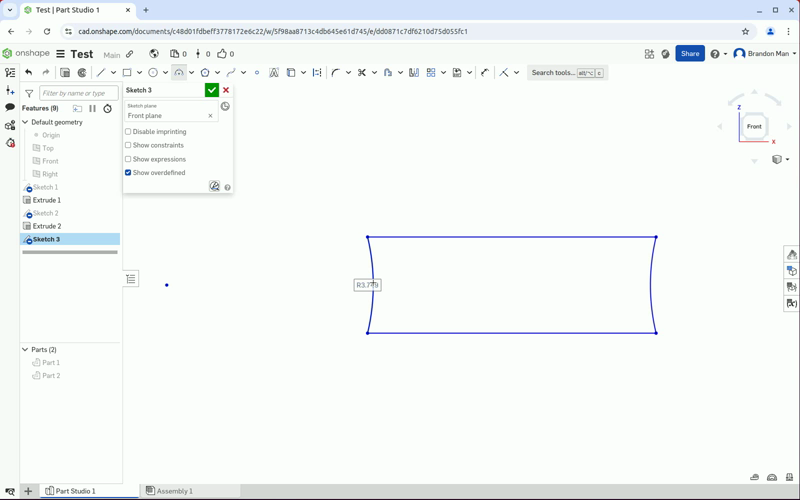
scroll(-6)
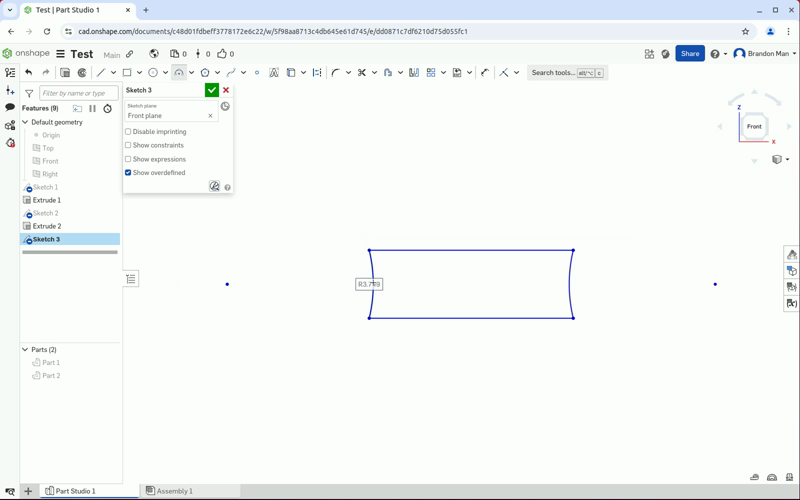
scroll(-6)
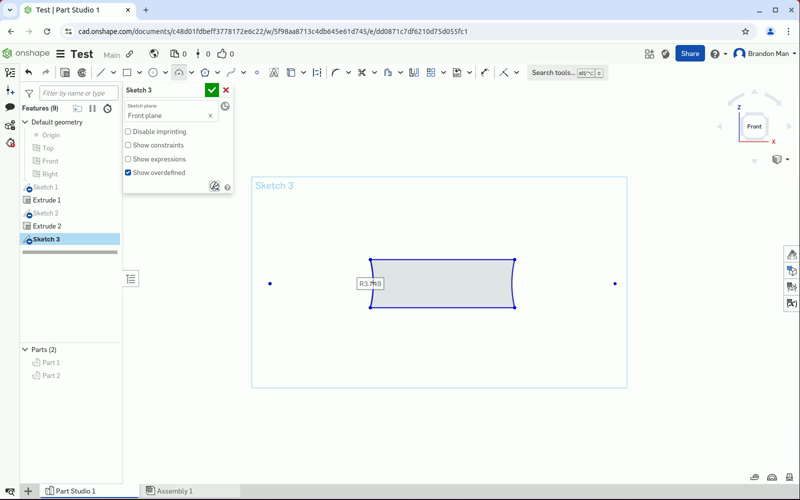
scroll(-6)
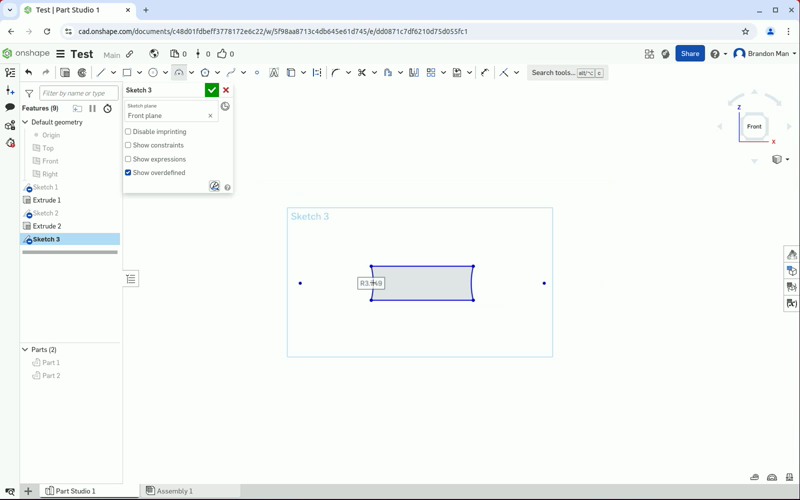
scroll(-6)
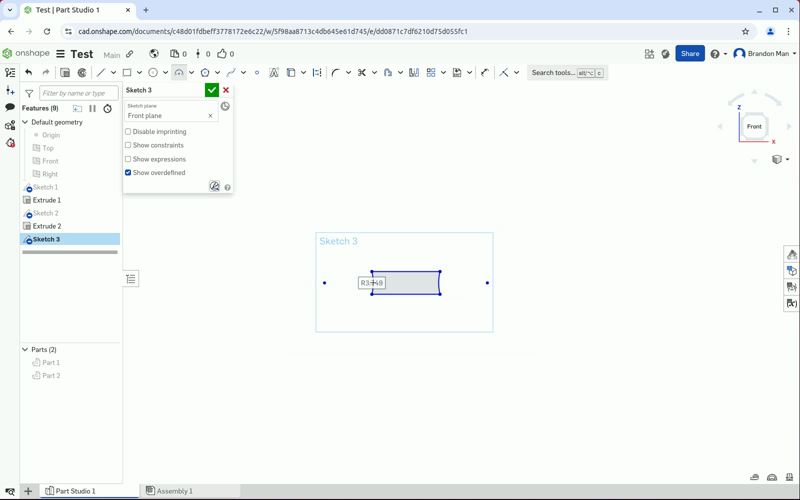
scroll(-6)
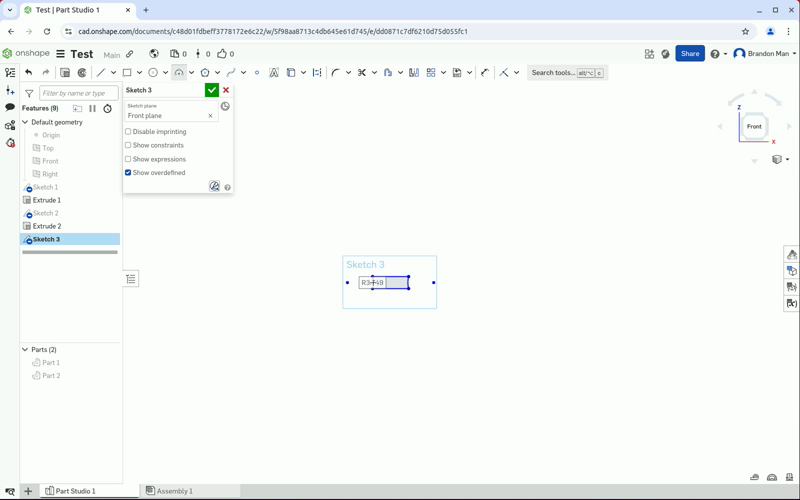
scroll(-6)
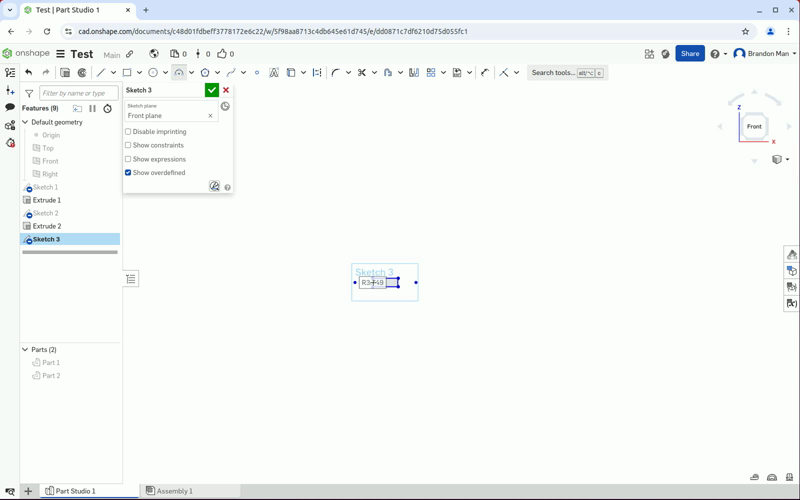
key_up(shift)
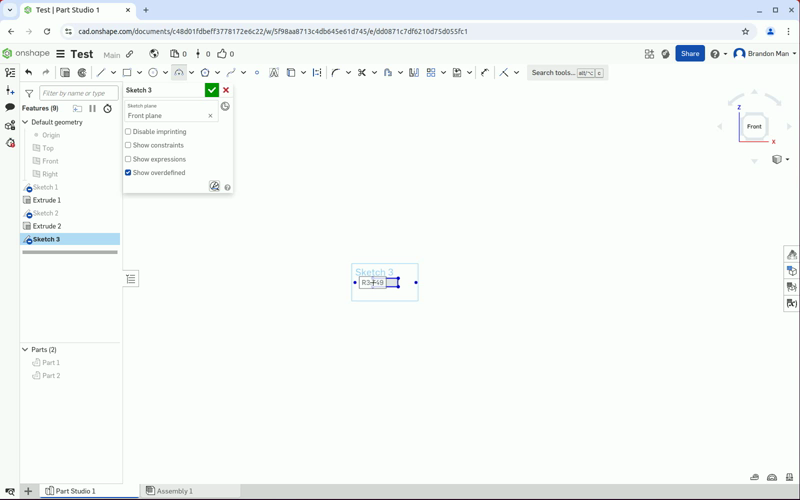
key(esc)
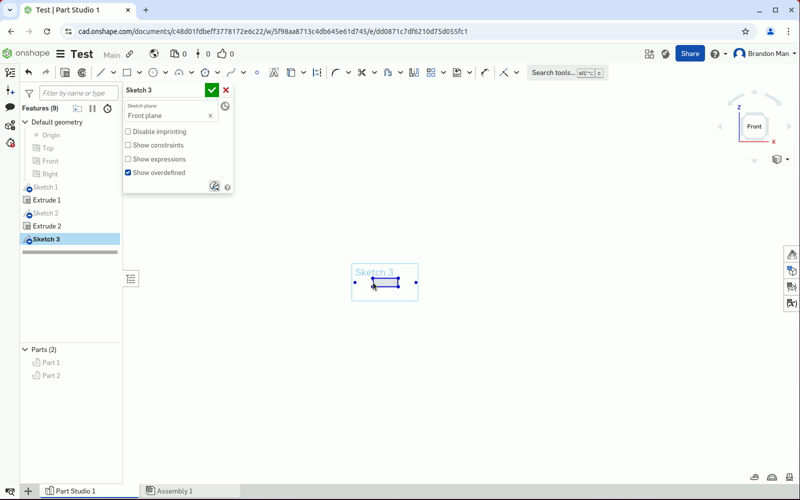
mouse_move(380, 279)
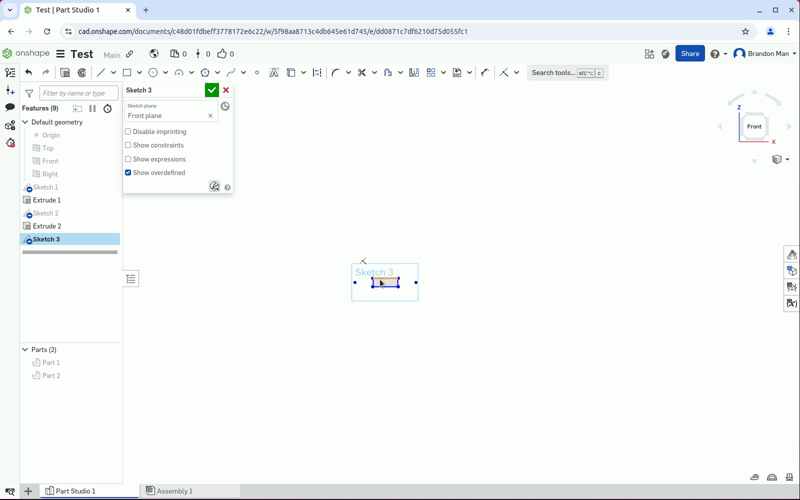
scroll(6)
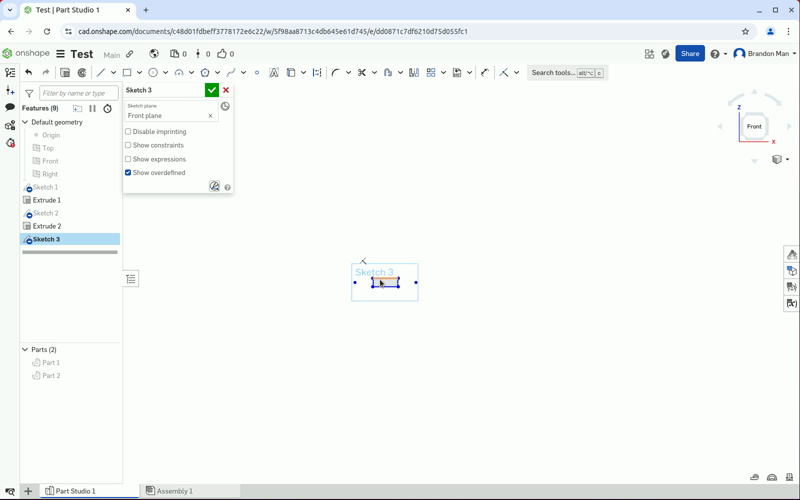
scroll(6)
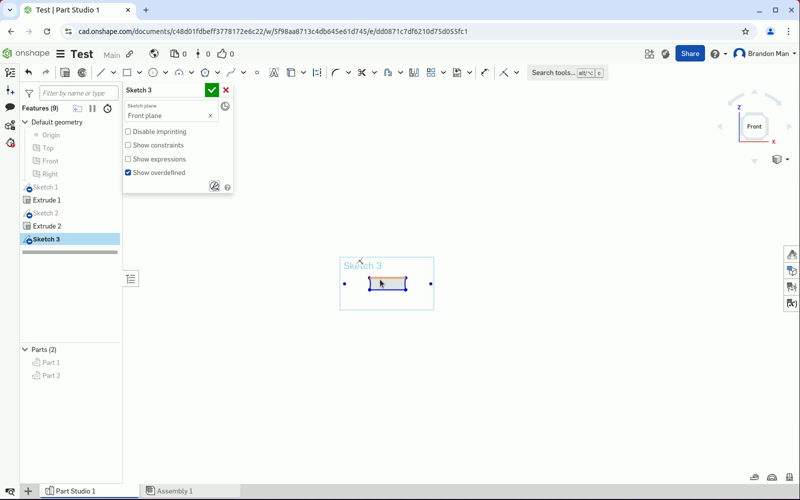
scroll(6)
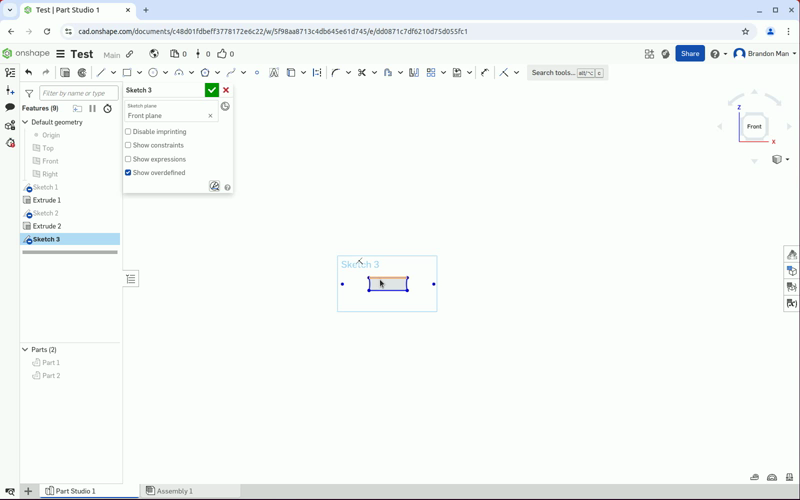
scroll(6)
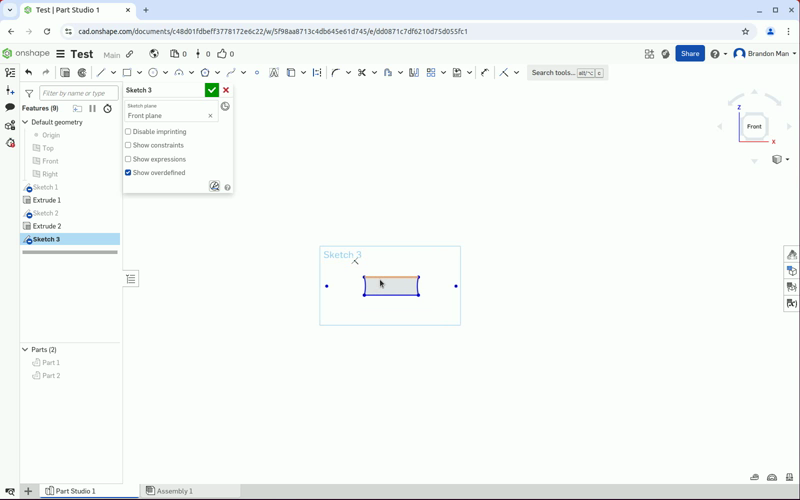
scroll(6)
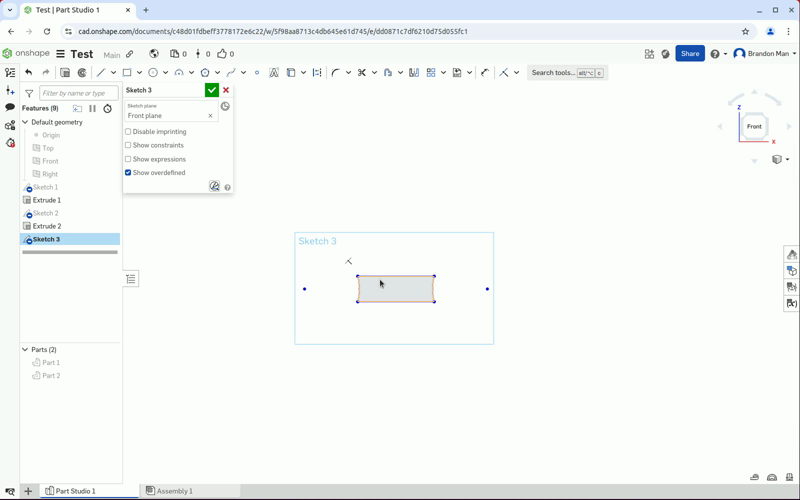
scroll(6)
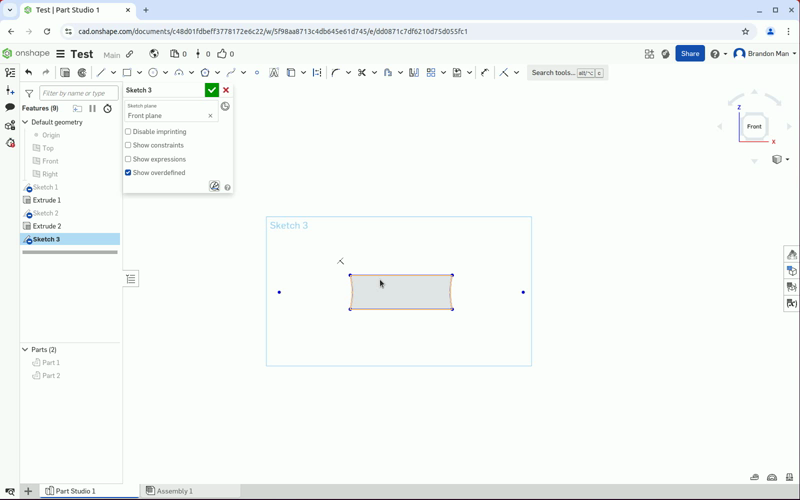
scroll(6)
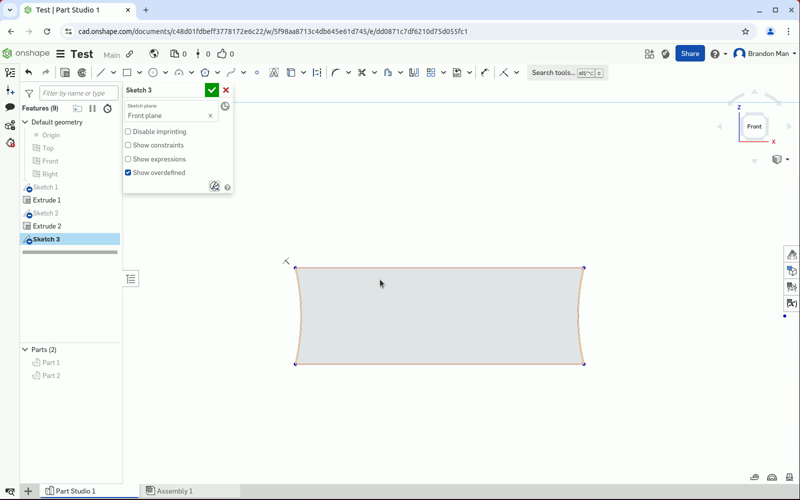
click(380, 279)
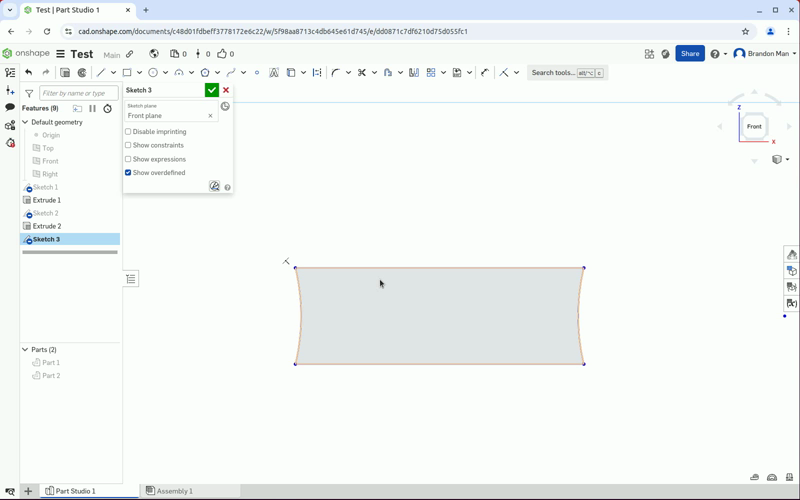
scroll(-6)
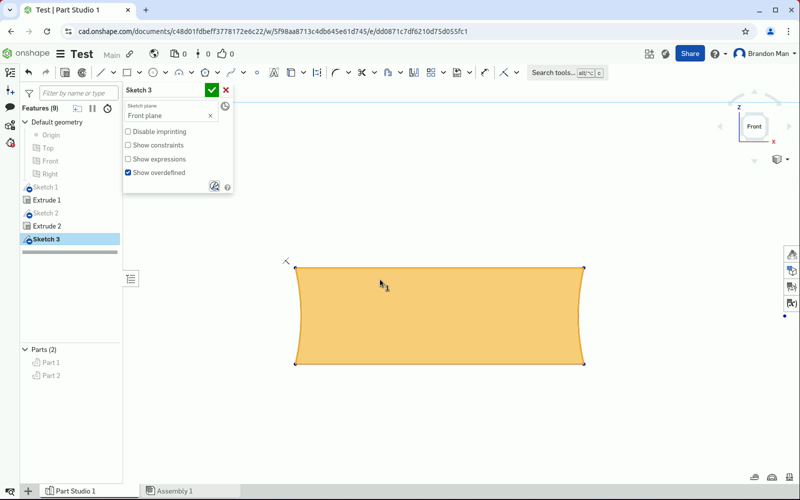
scroll(-6)
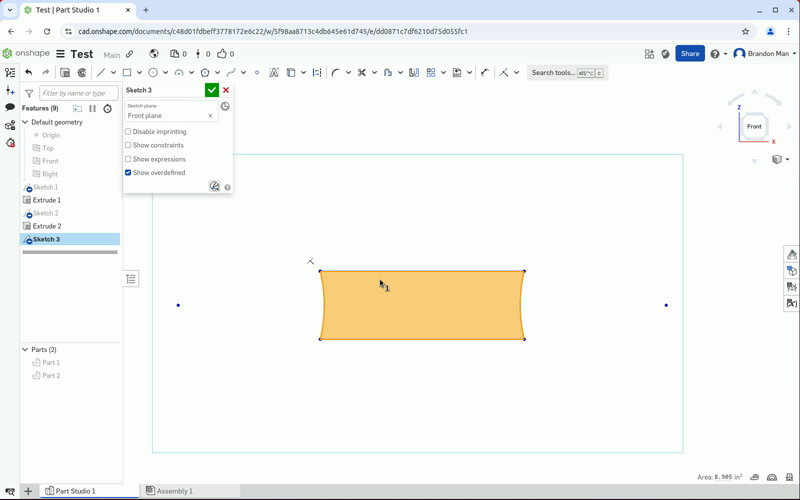
scroll(-6)
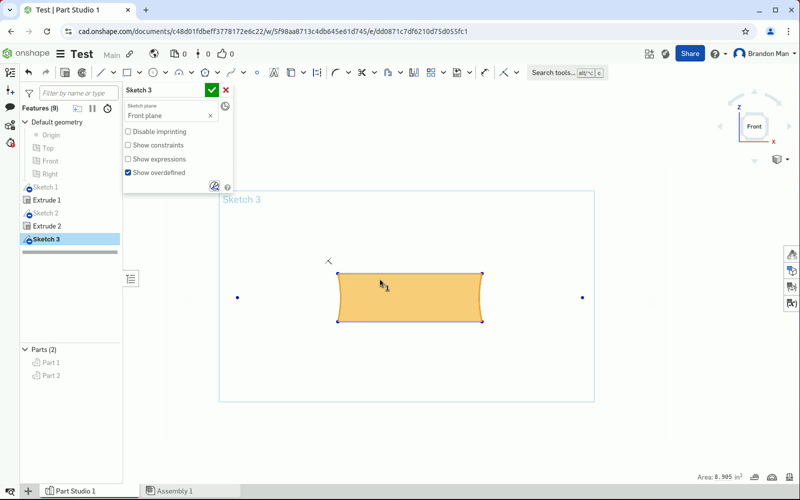
scroll(-6)
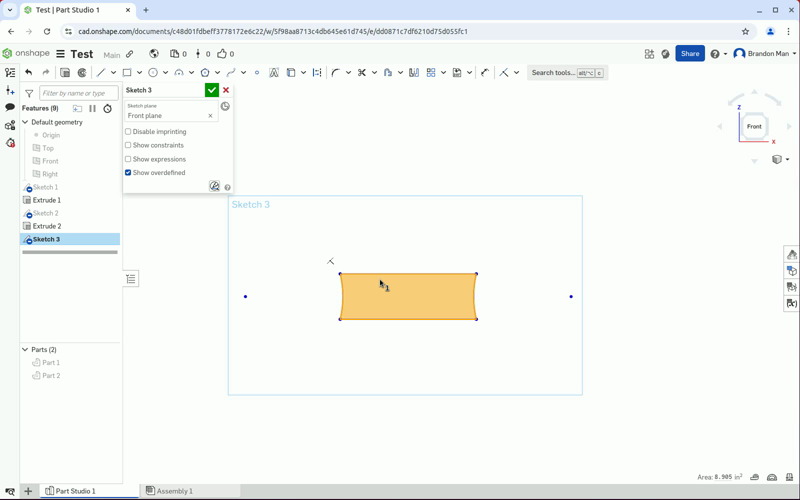
scroll(-6)
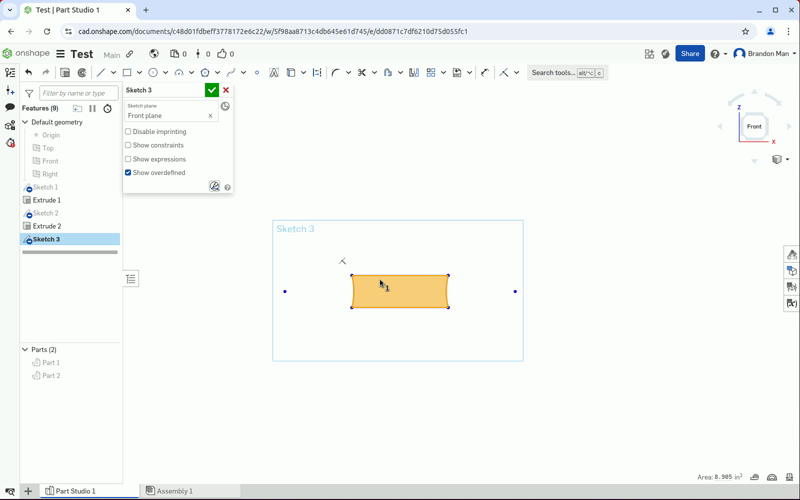
scroll(-6)
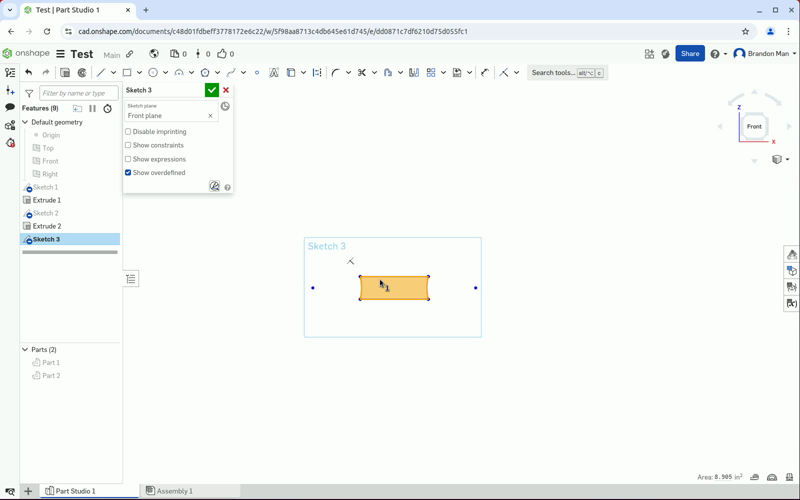
scroll(-6)
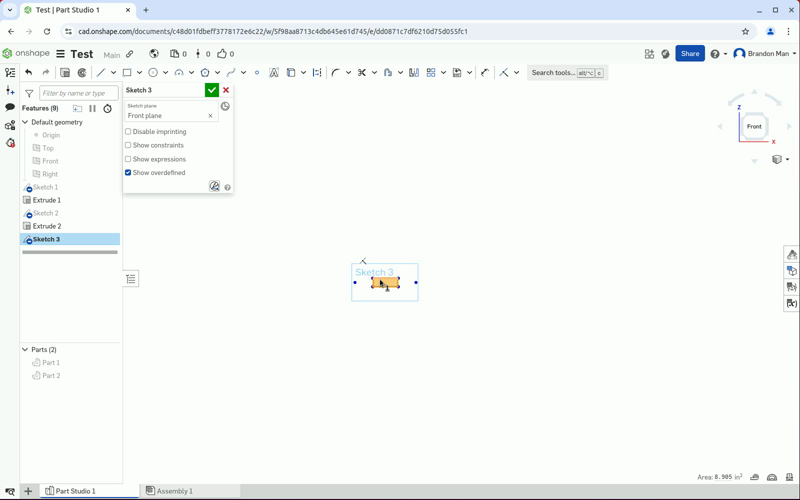
mouse_move(73, 352)
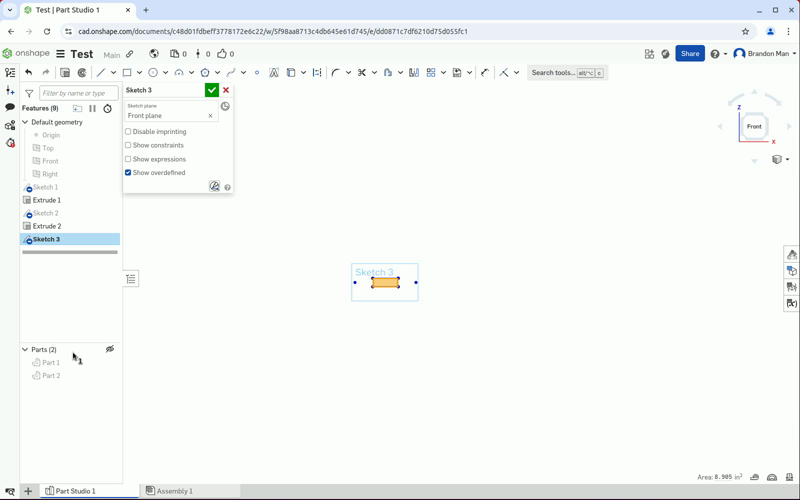
key(shift+y)
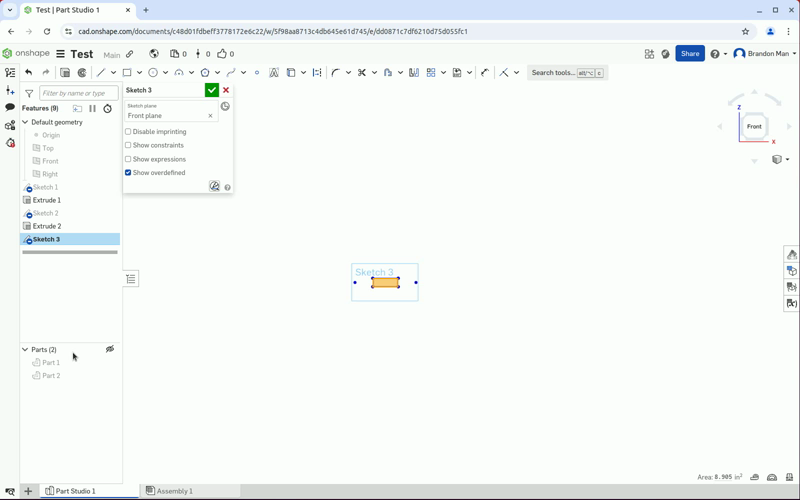
key(shift+e)
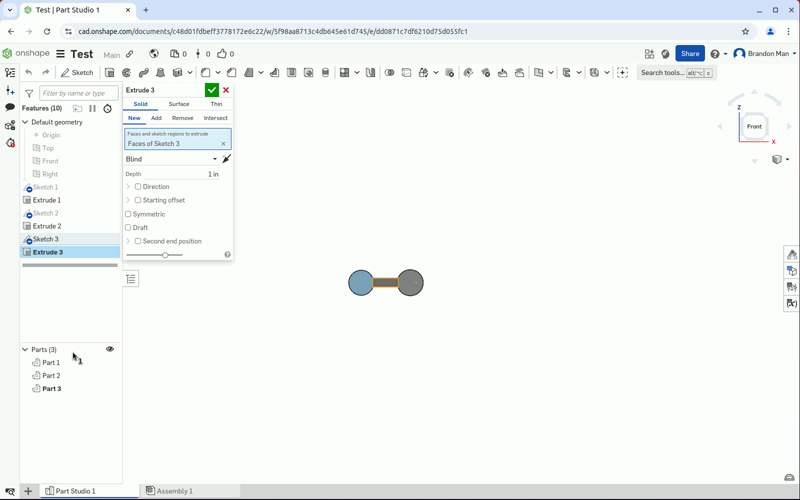
mouse_move(143, 106)
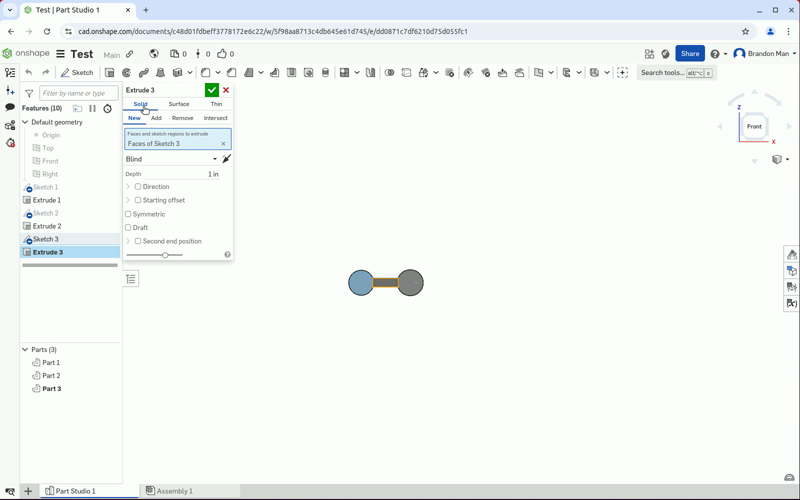
click(143, 106)
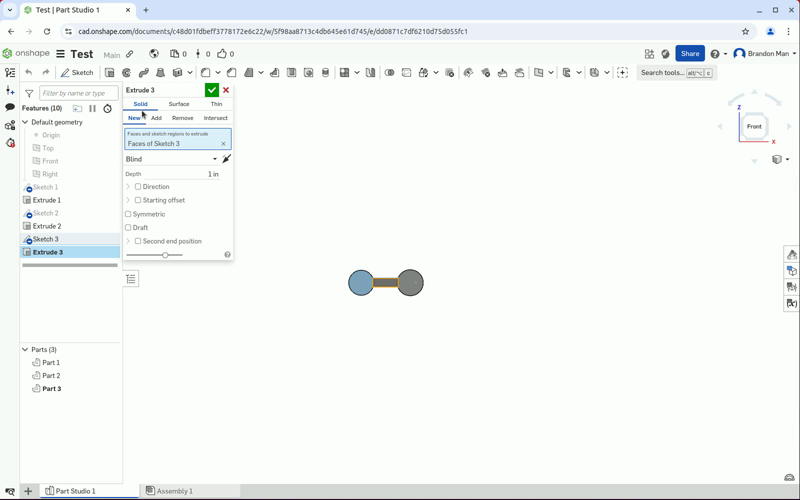
mouse_move(137, 120)
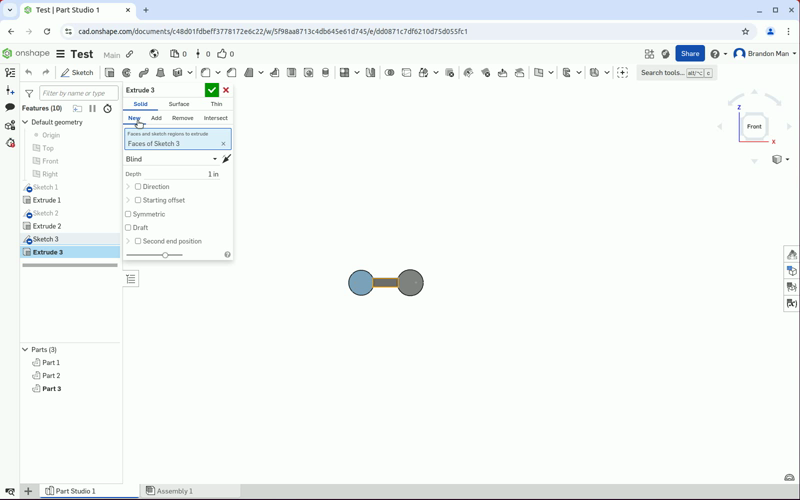
click(137, 120)
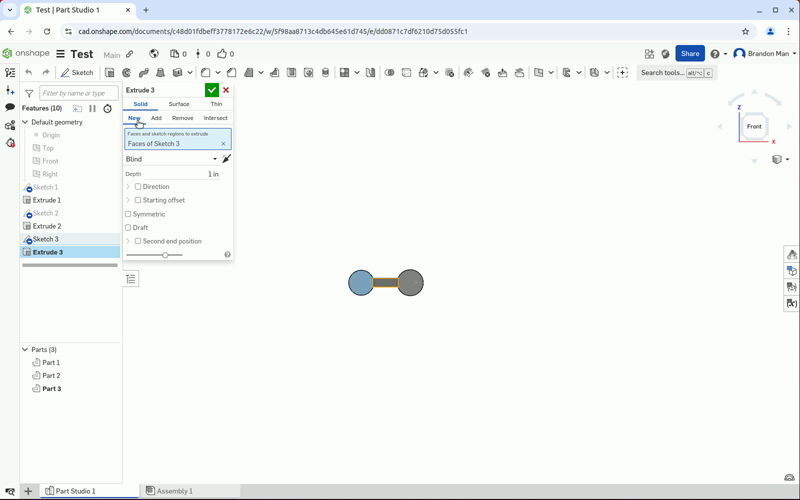
key(tab, 4)
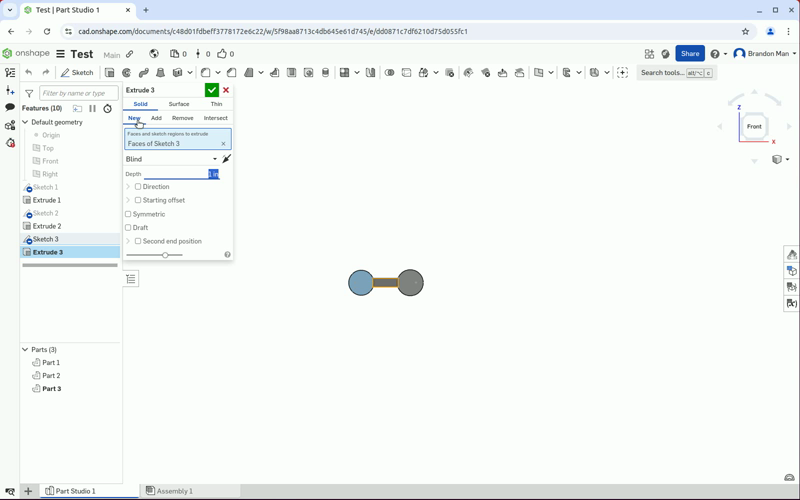
text(11.795)
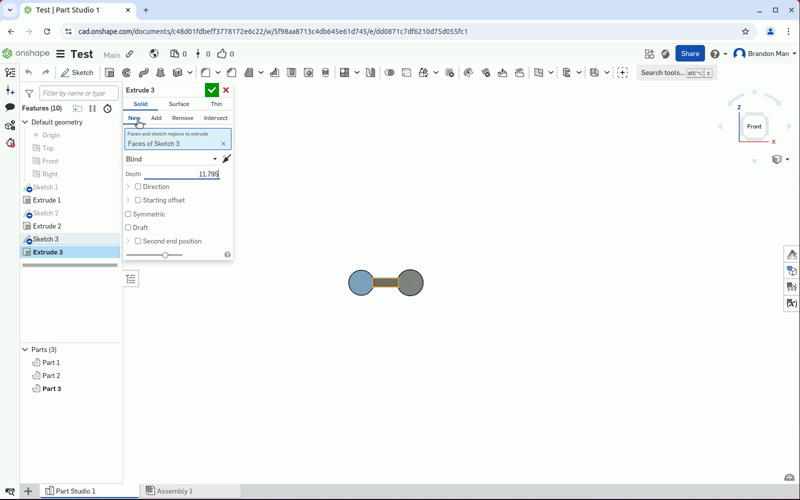
key(enter)
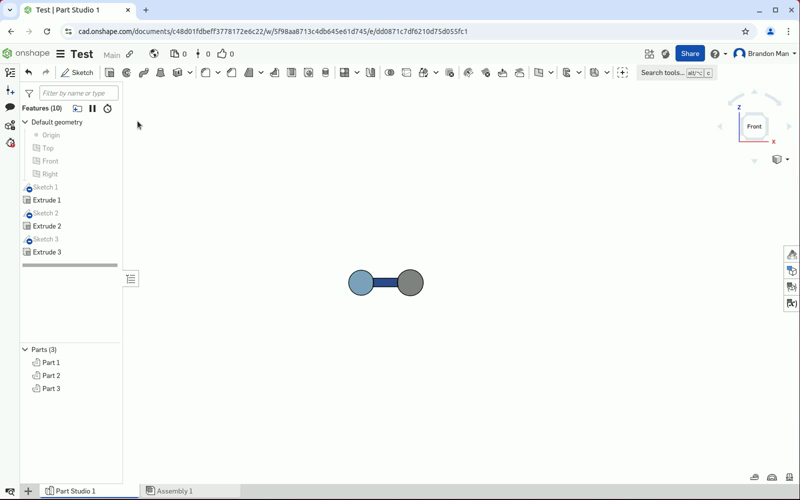
key(shift+h)
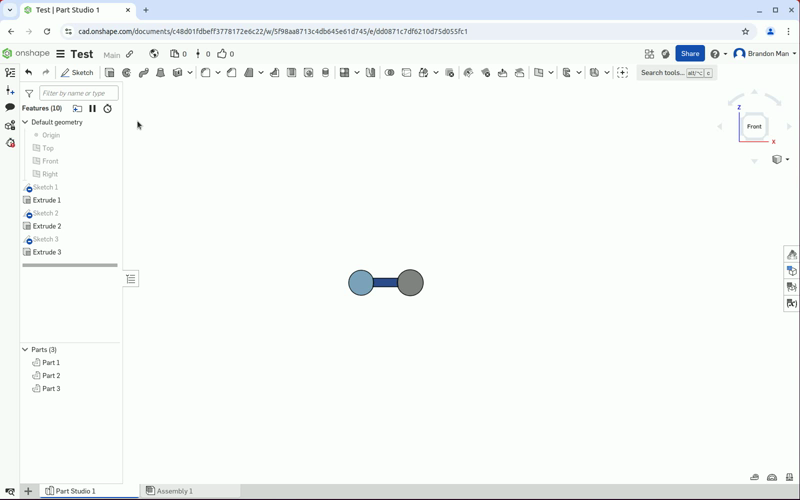
key(shift+h)
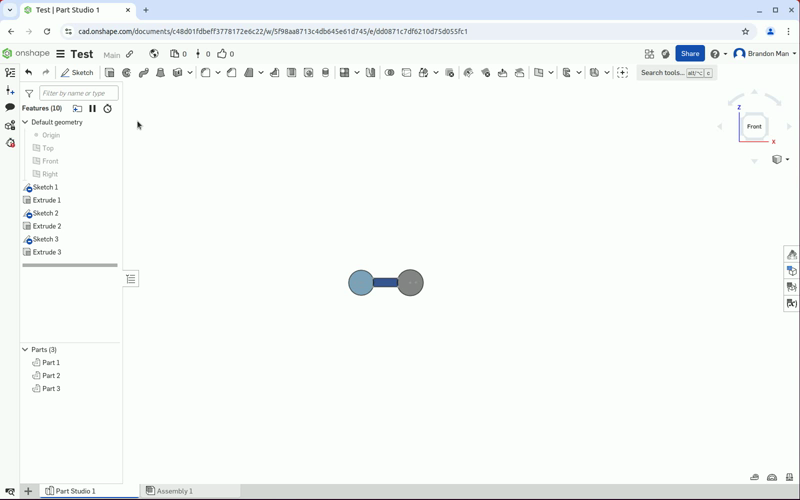
key(shift+7)
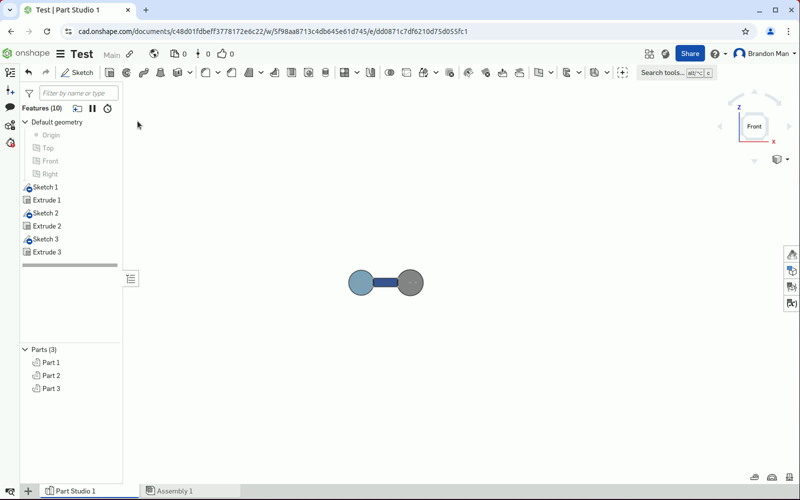
key(left, 2)
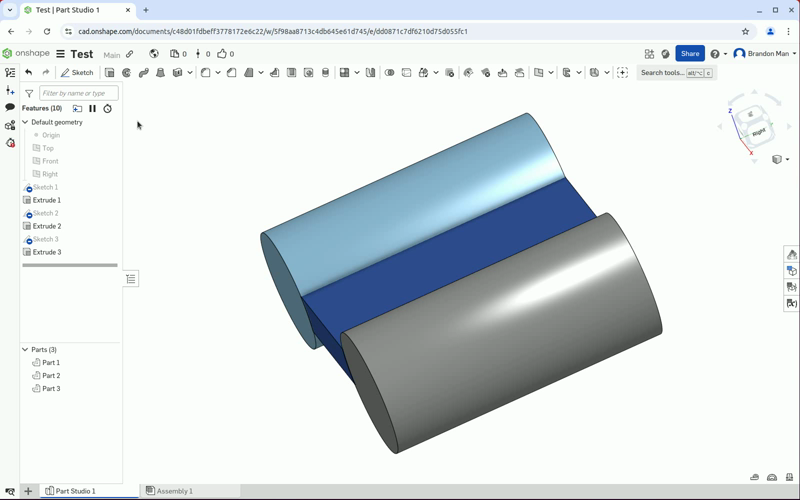
key(down, 2)
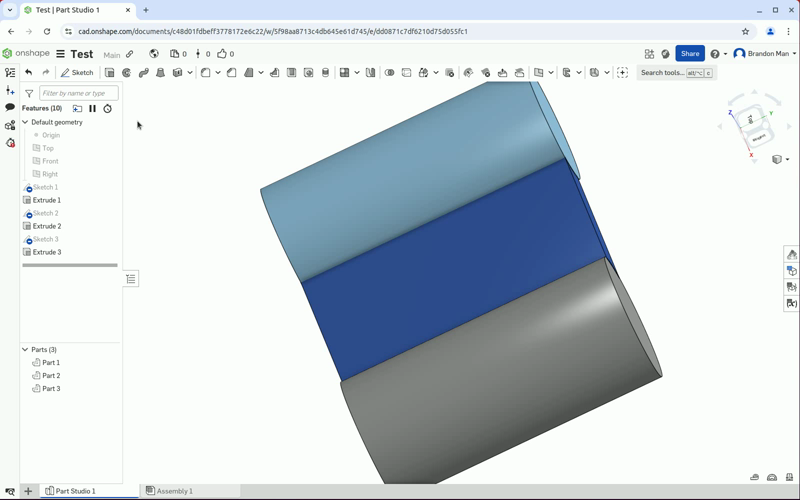
key(up, 2)
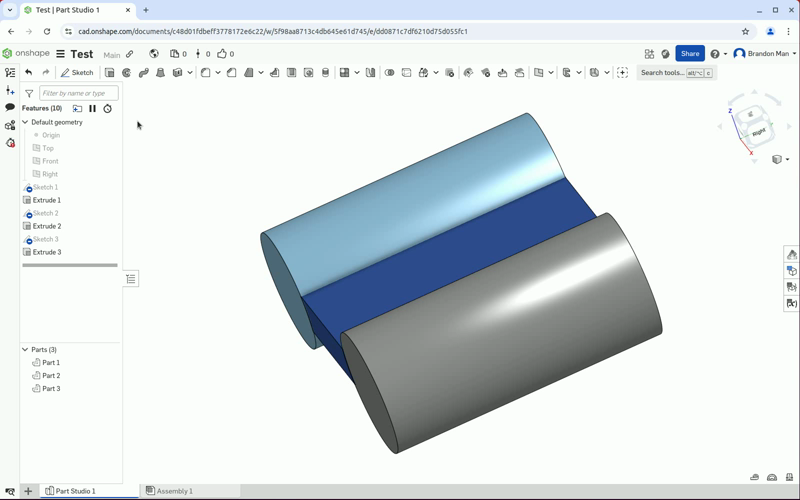
key(right, 2)
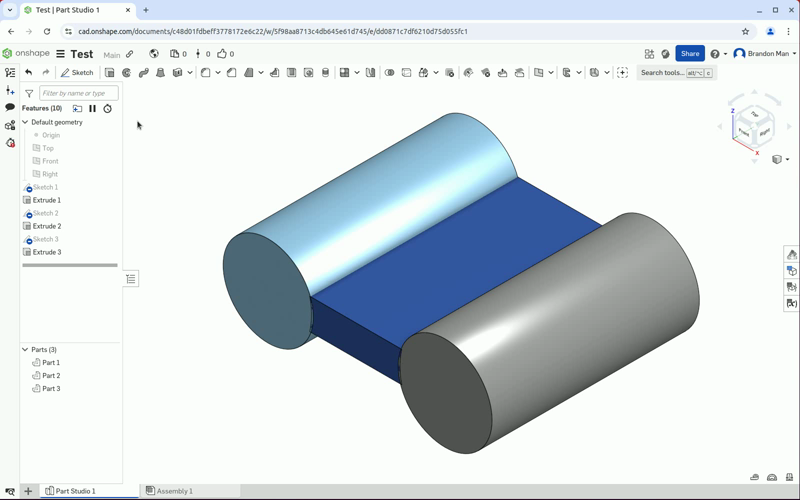
mouse_move(73, 189)
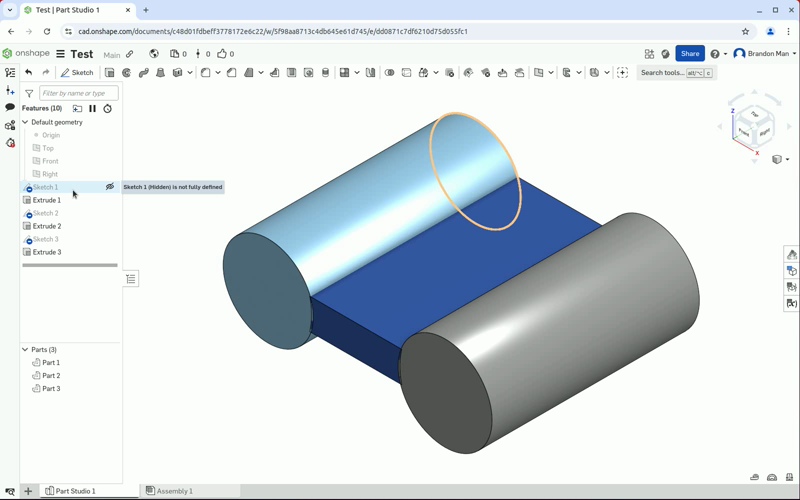
click(73, 189)